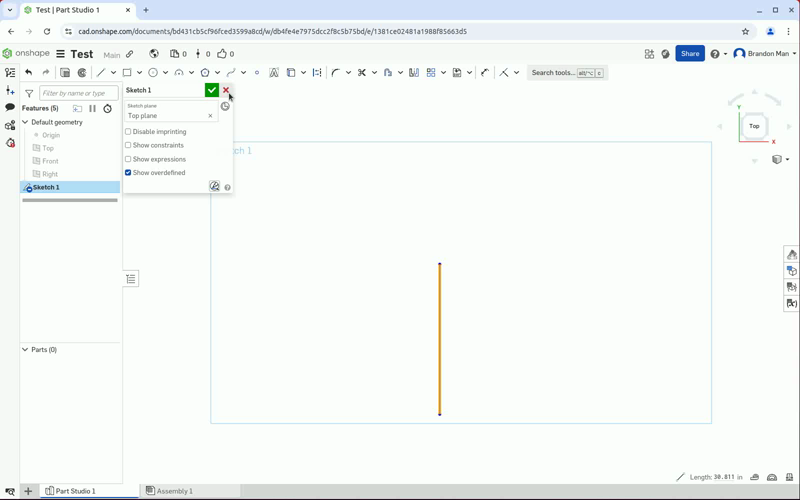
key(shift+h)
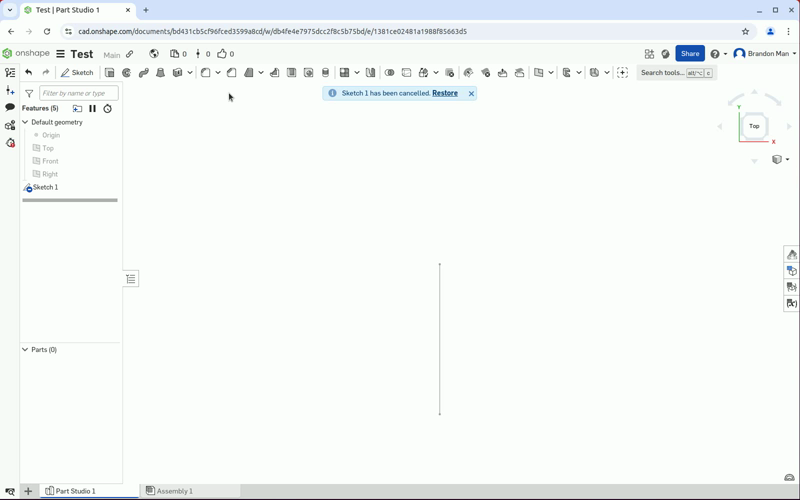
mouse_move(73, 352)
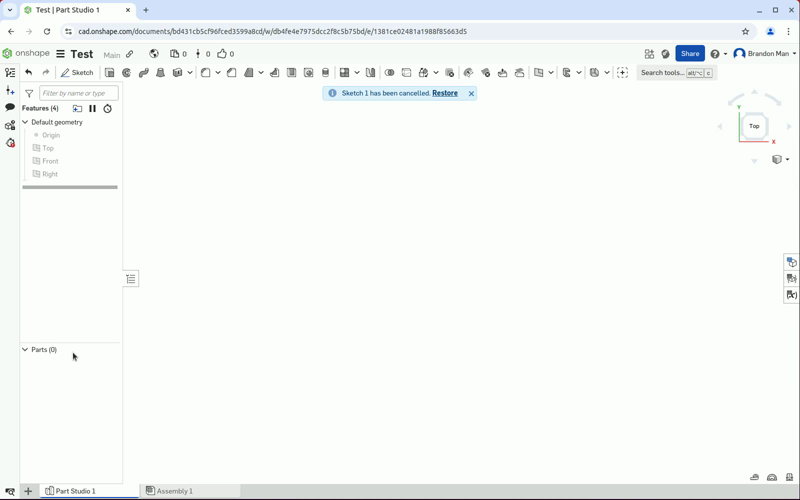
key(y)
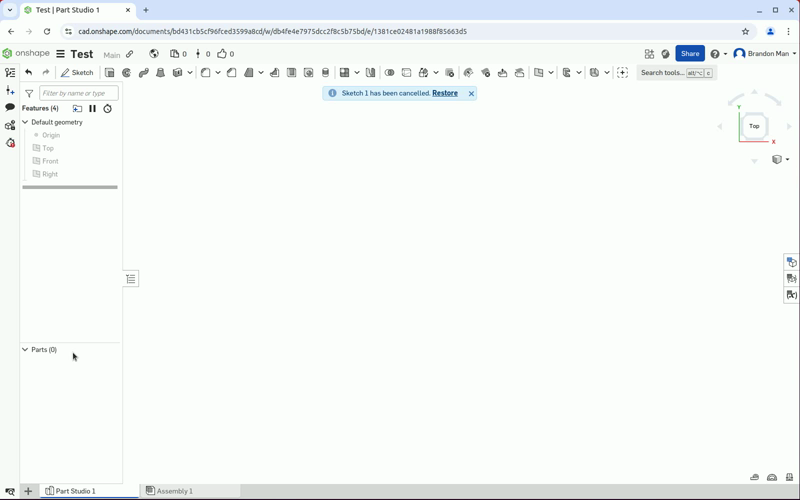
key(shift+p)
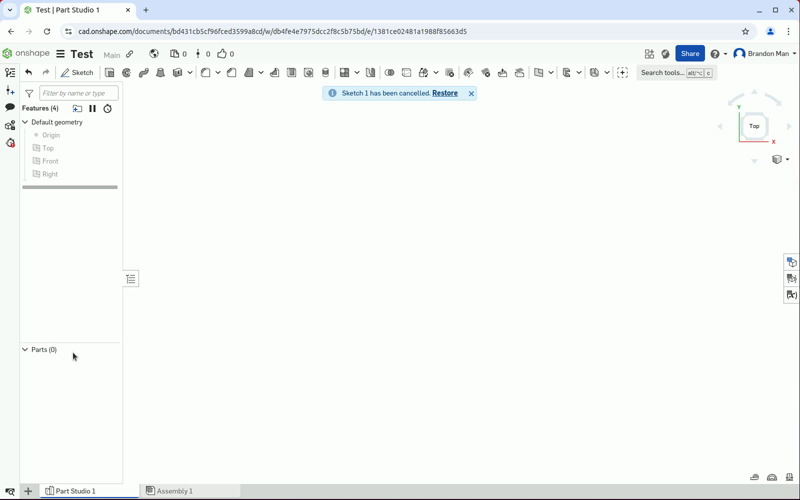
key(space)
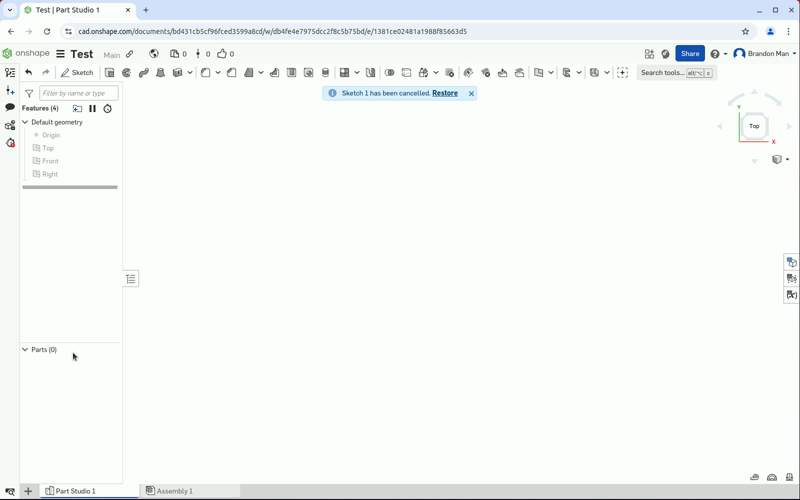
key_down(shift)
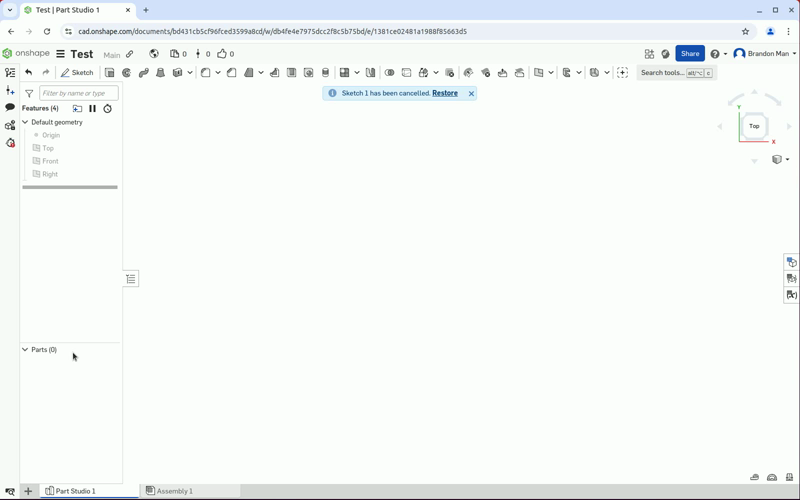
key(up)
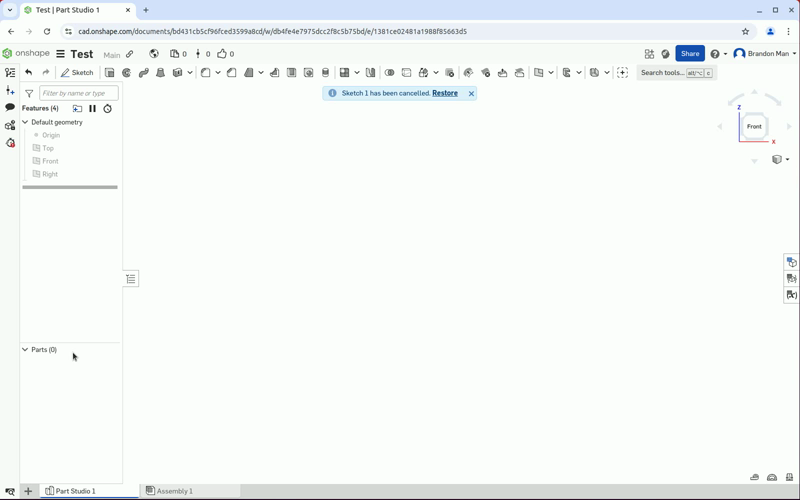
key_up(shift)
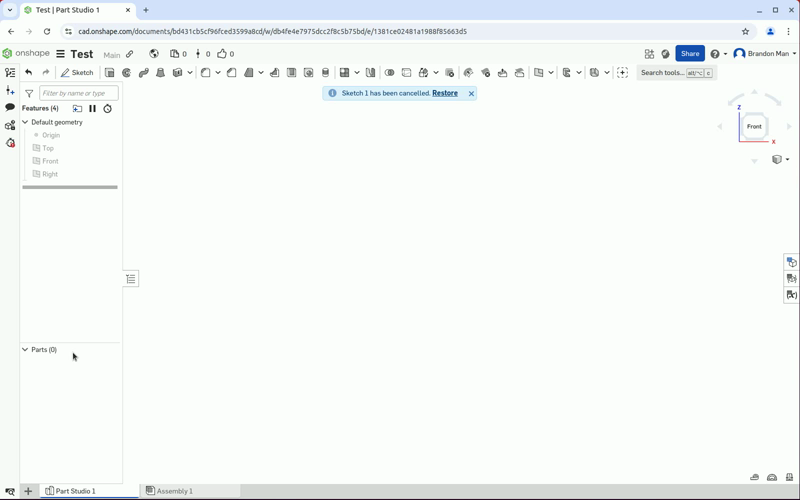
mouse_move(73, 352)
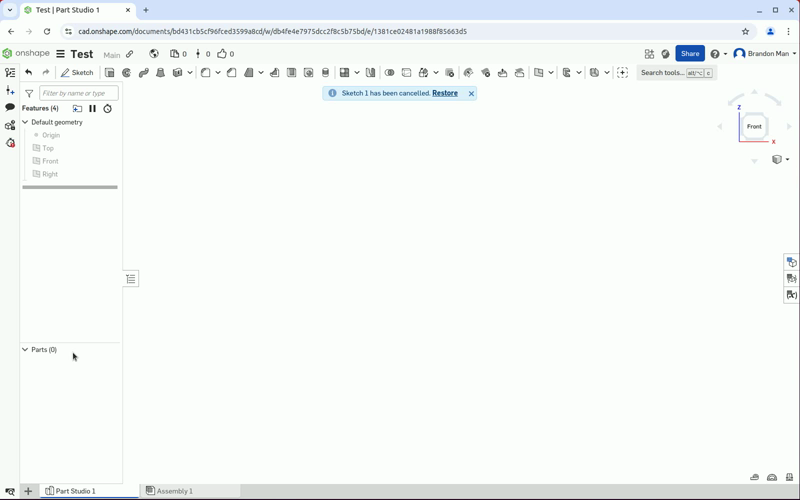
key(shift+y)
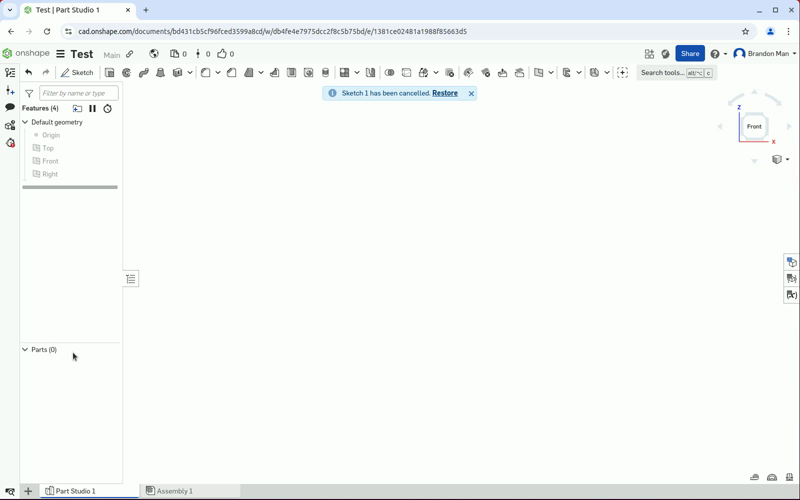
key(shift+s)
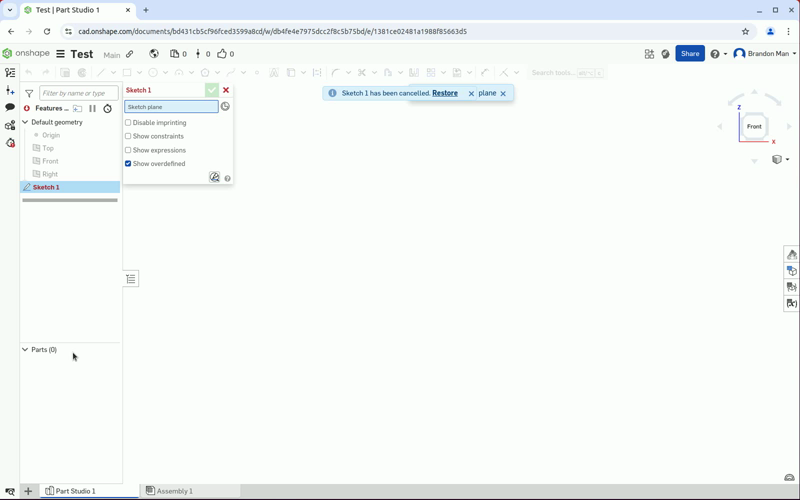
mouse_move(73, 163)
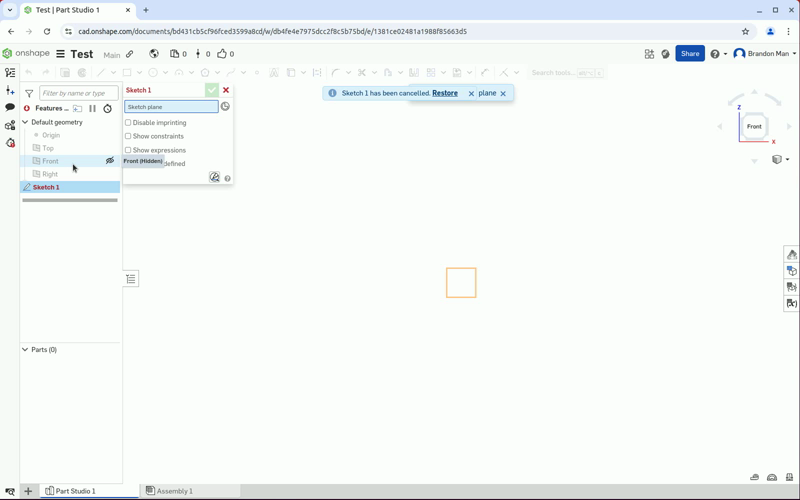
click(73, 163)
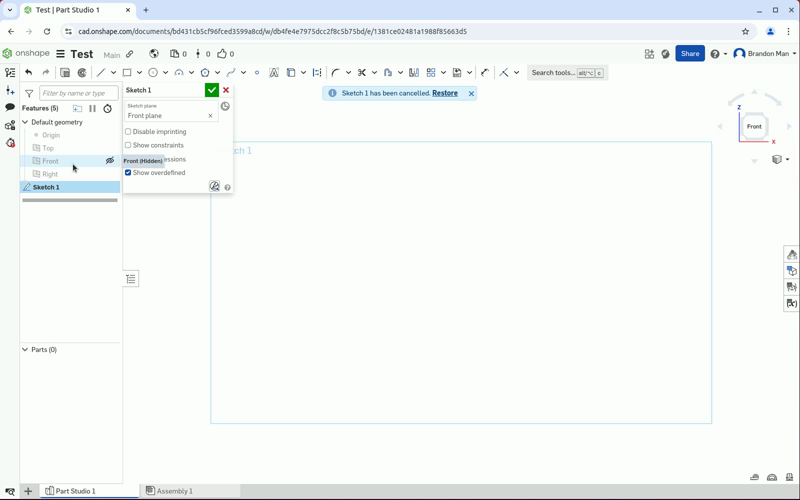
mouse_move(73, 352)
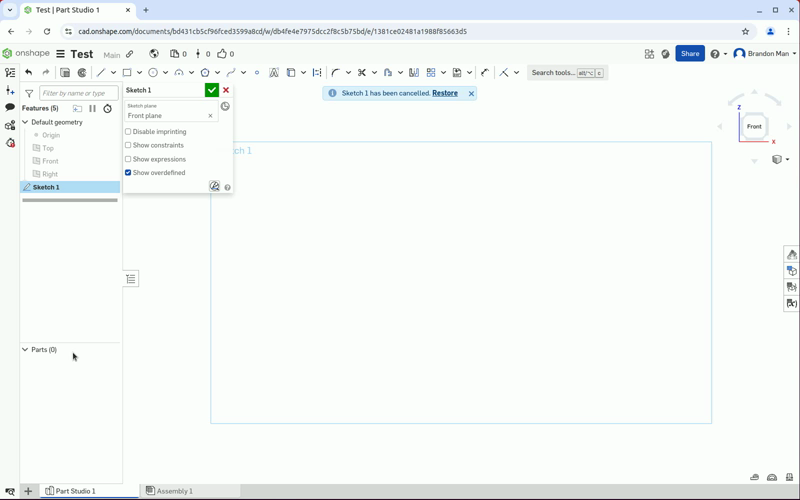
key(y)
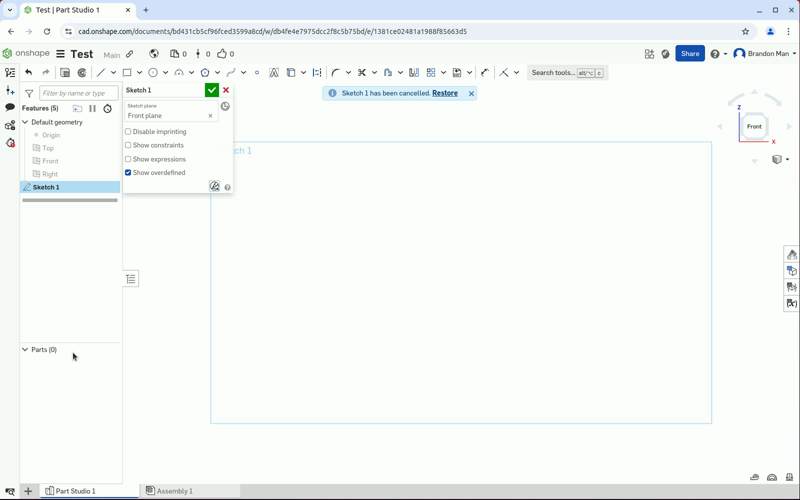
key(l)
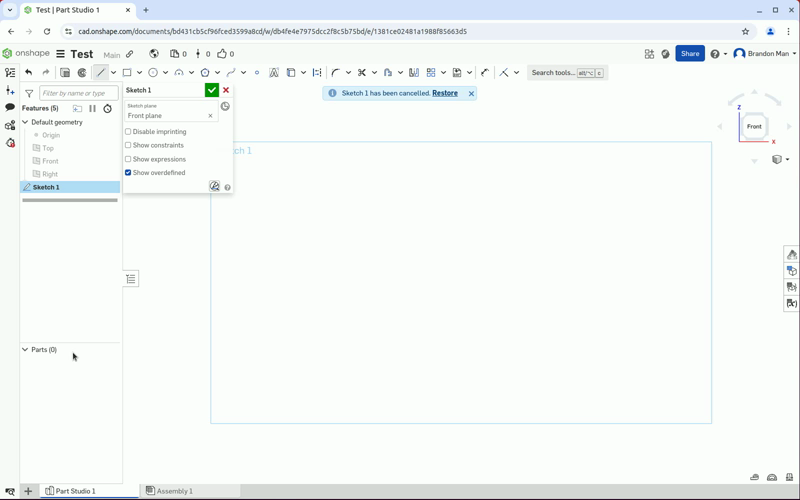
key_down(shift)
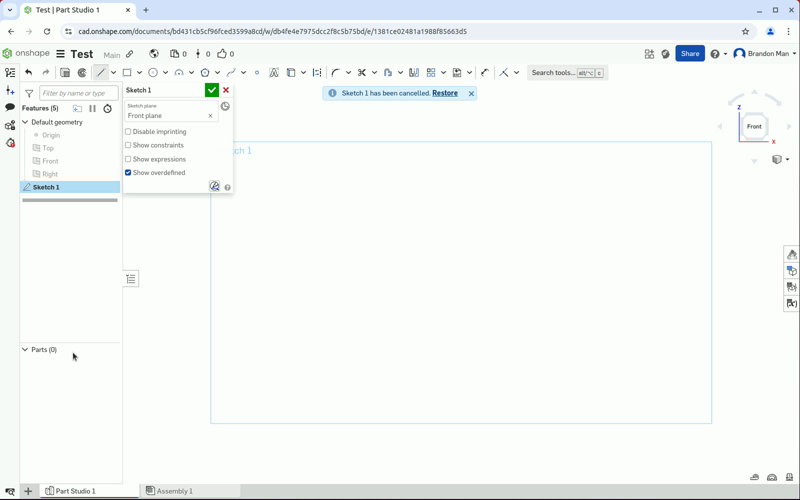
mouse_move(348, 245)
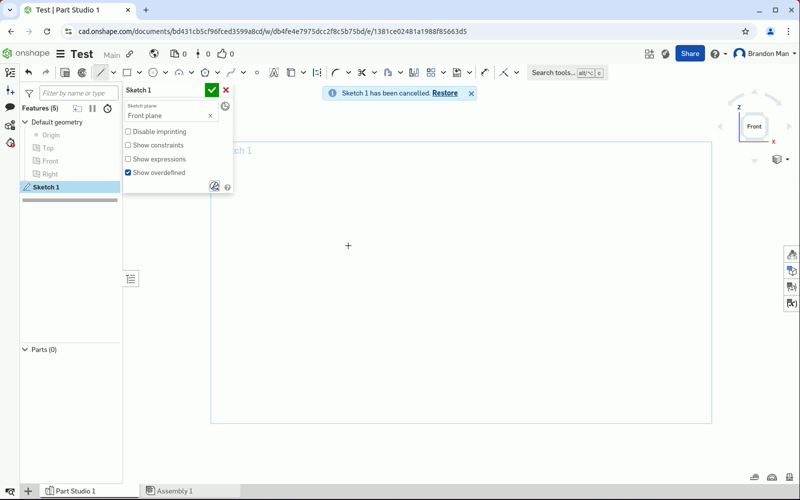
click(348, 245)
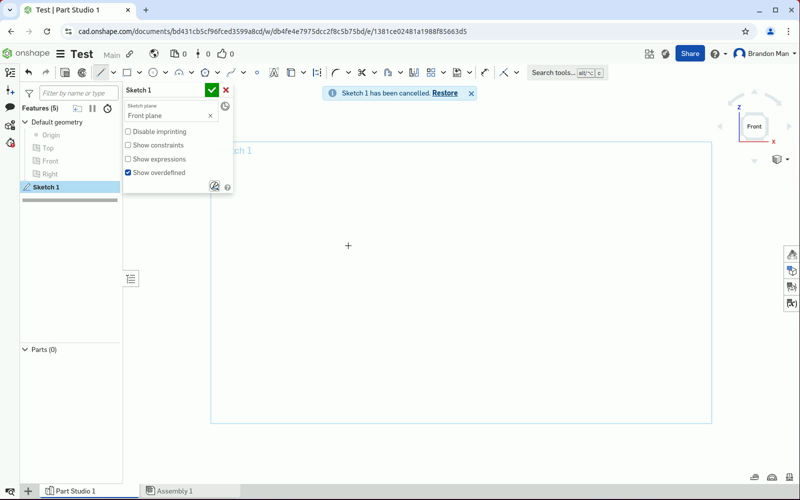
key_up(shift)
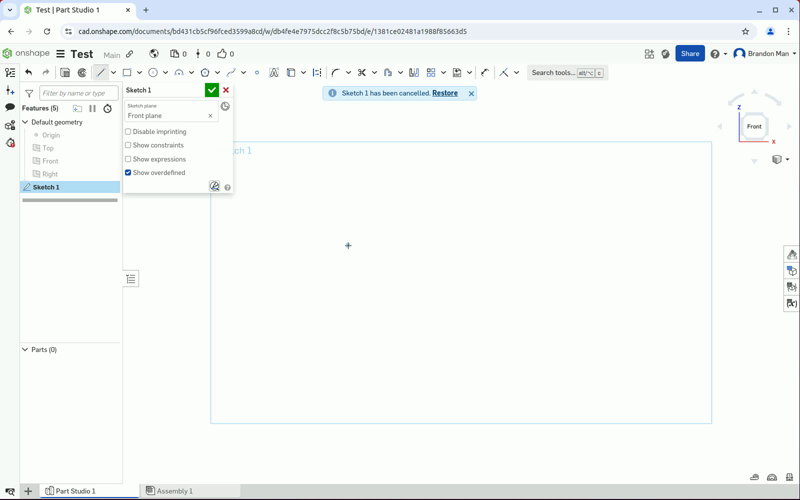
key_down(shift)
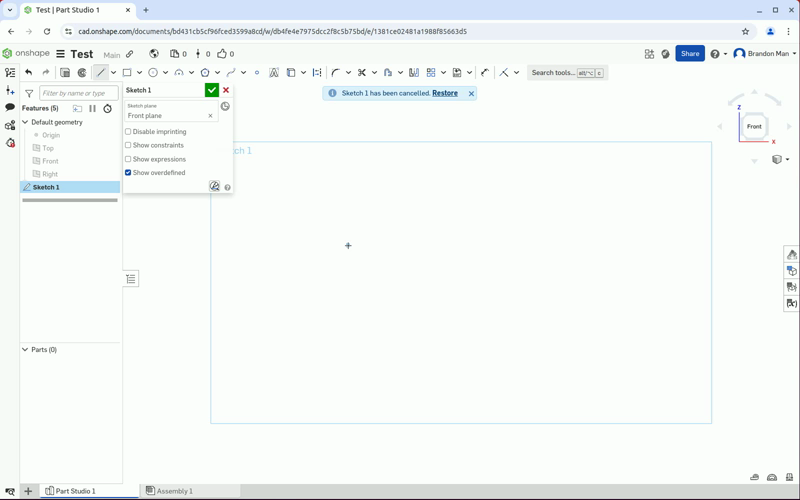
mouse_move(378, 245)
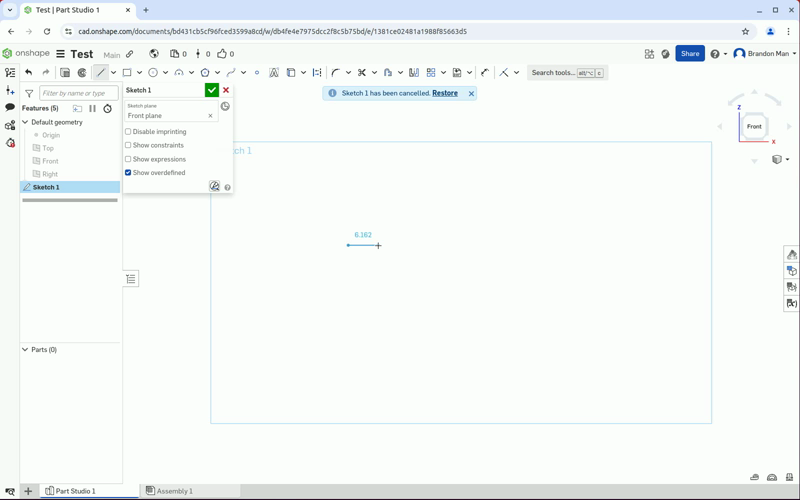
mouse_move(368, 245)
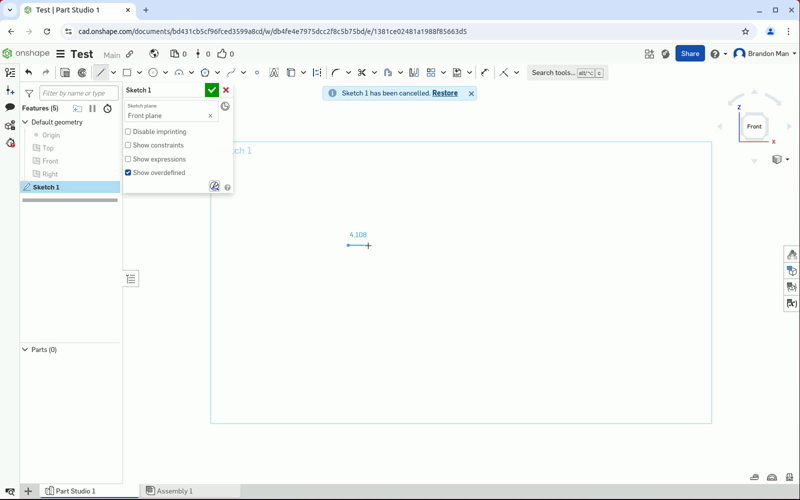
click(368, 245)
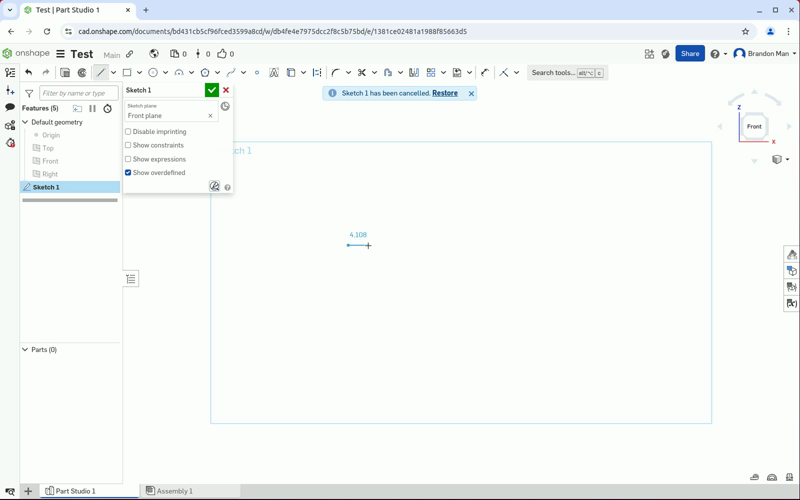
key_up(shift)
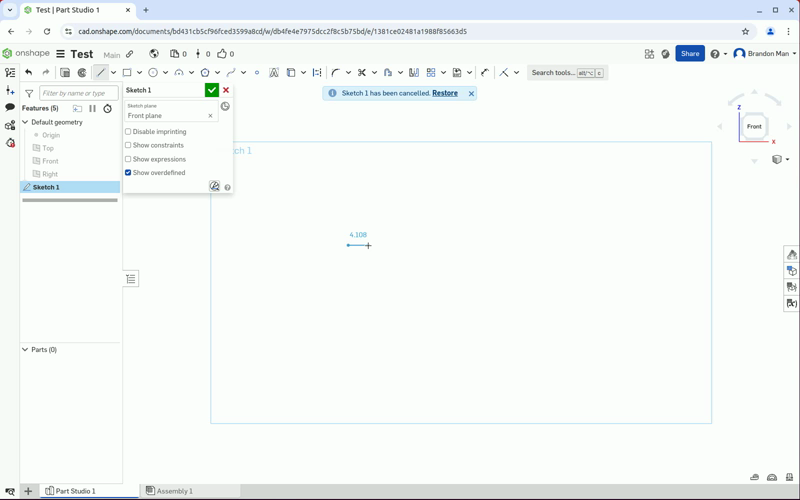
key_down(shift)
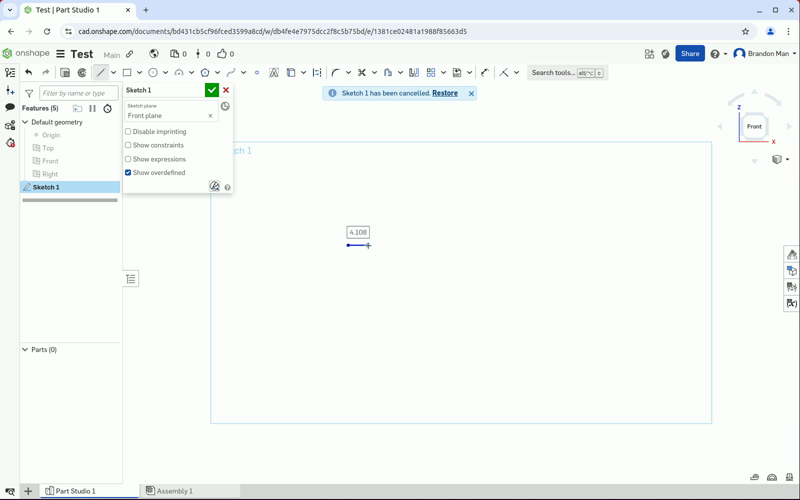
mouse_move(398, 245)
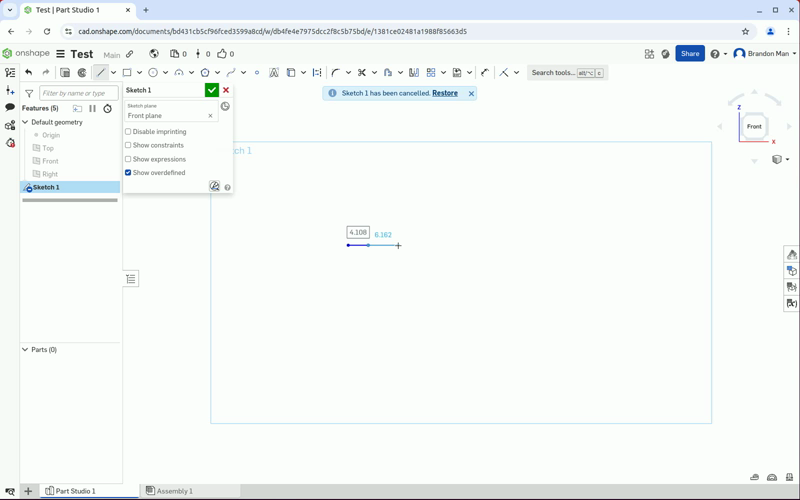
mouse_move(368, 225)
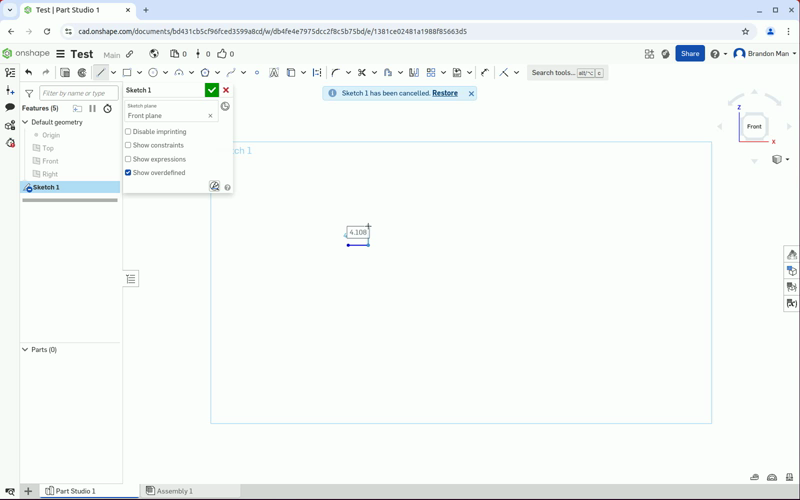
click(368, 225)
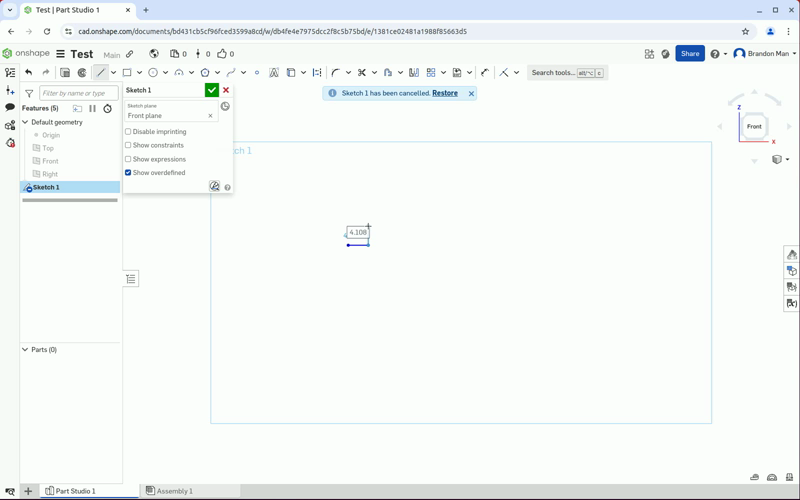
key_up(shift)
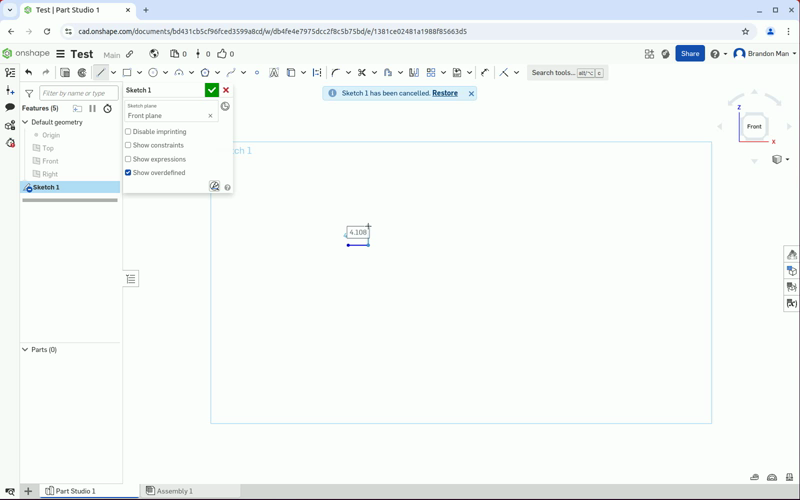
key_down(shift)
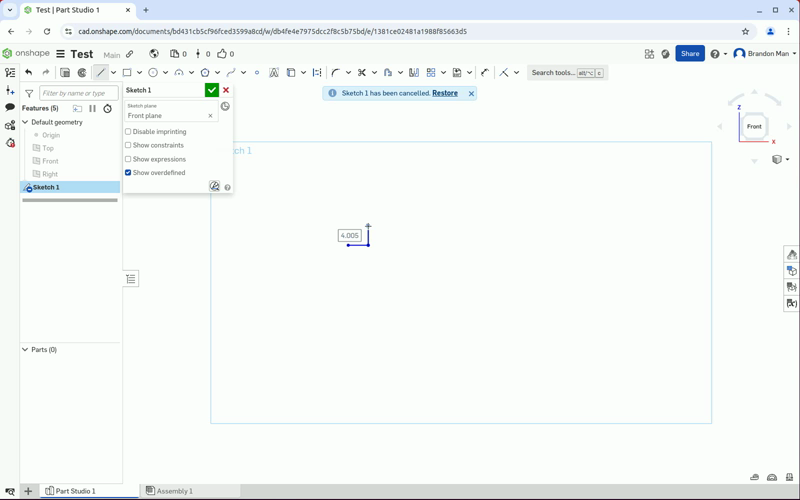
mouse_move(398, 225)
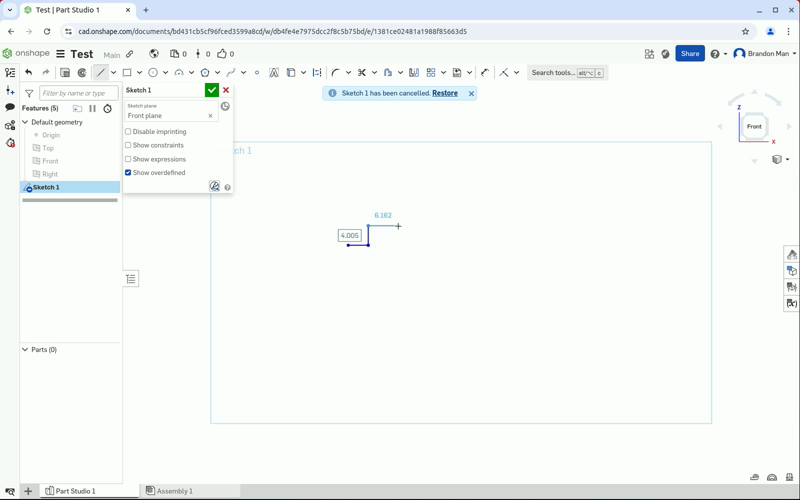
mouse_move(348, 225)
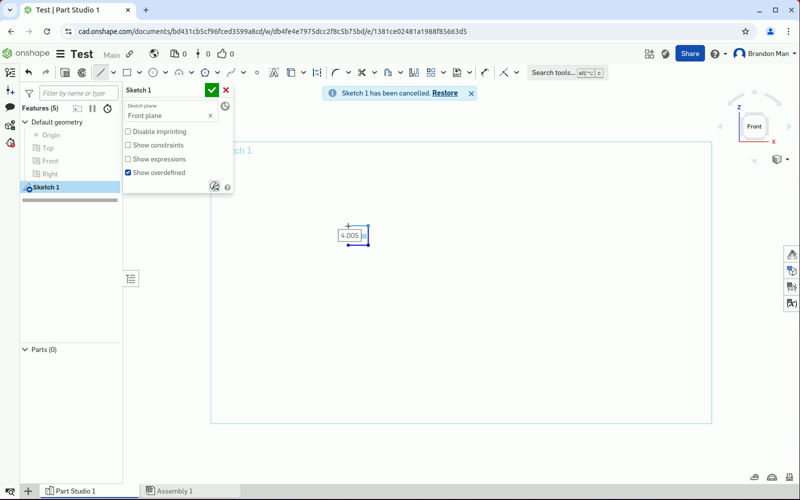
click(348, 225)
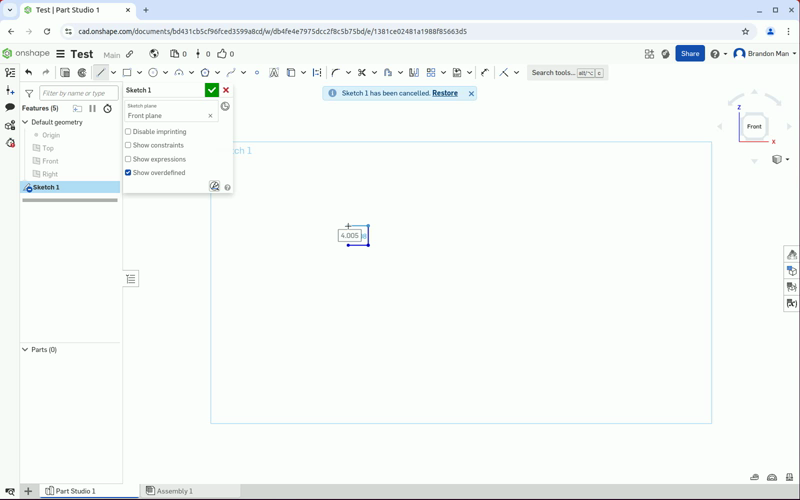
key_up(shift)
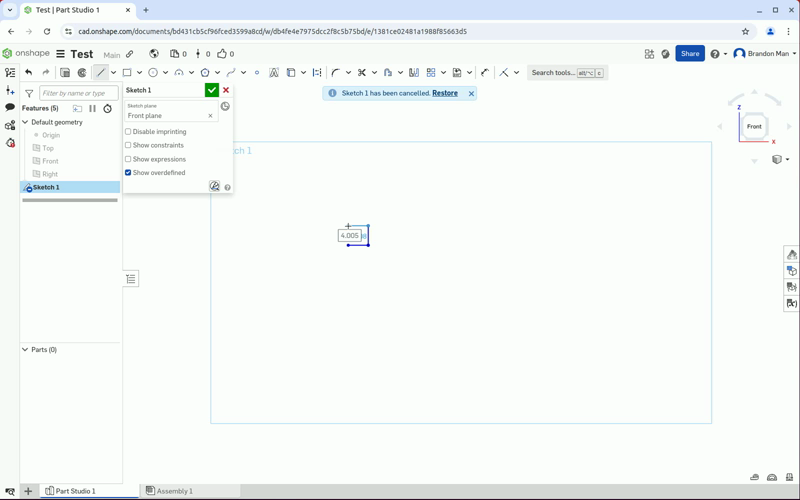
mouse_move(378, 225)
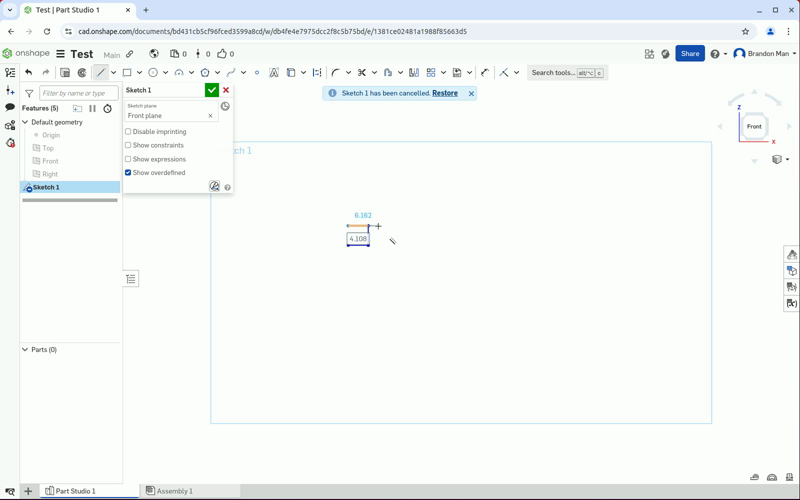
key_down(shift)
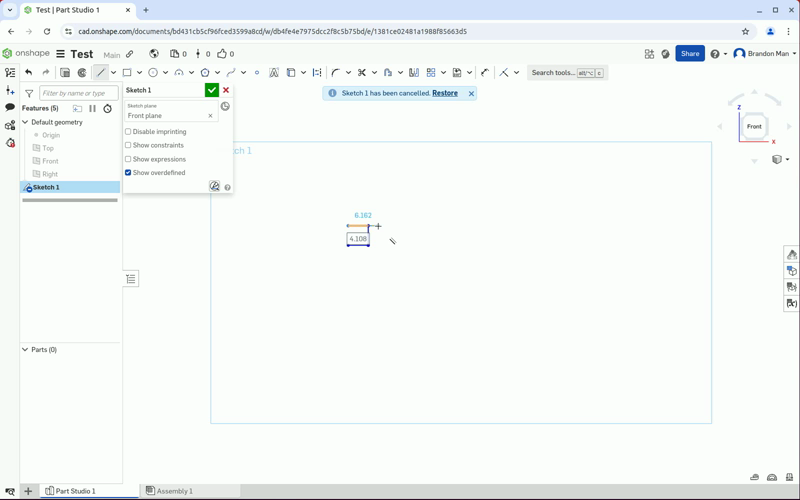
mouse_move(348, 245)
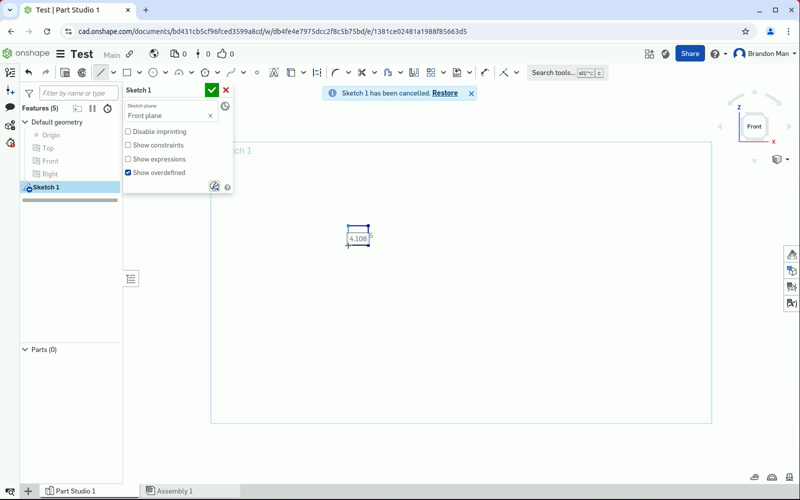
key_up(shift)
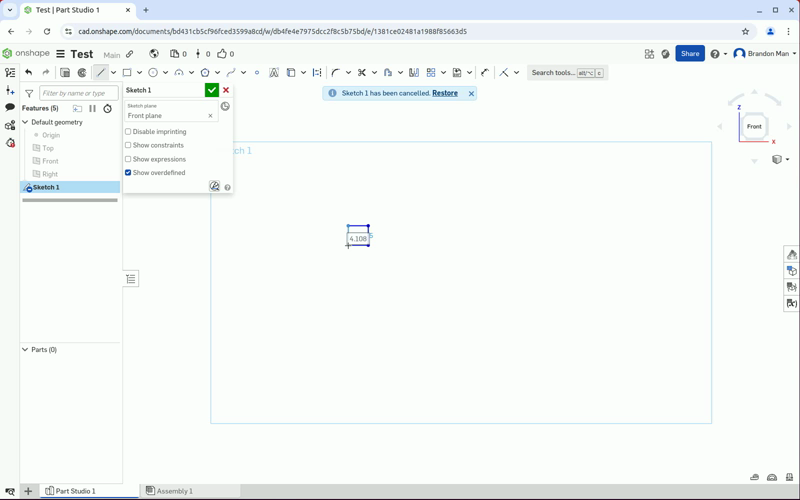
click(348, 245)
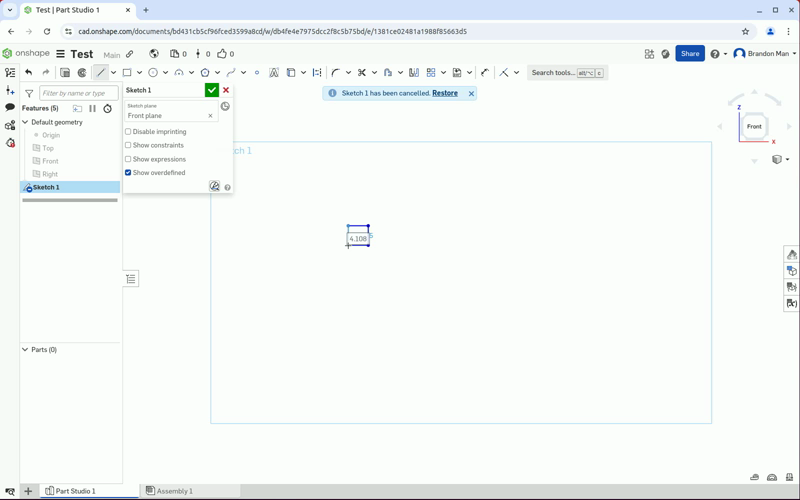
key(esc)
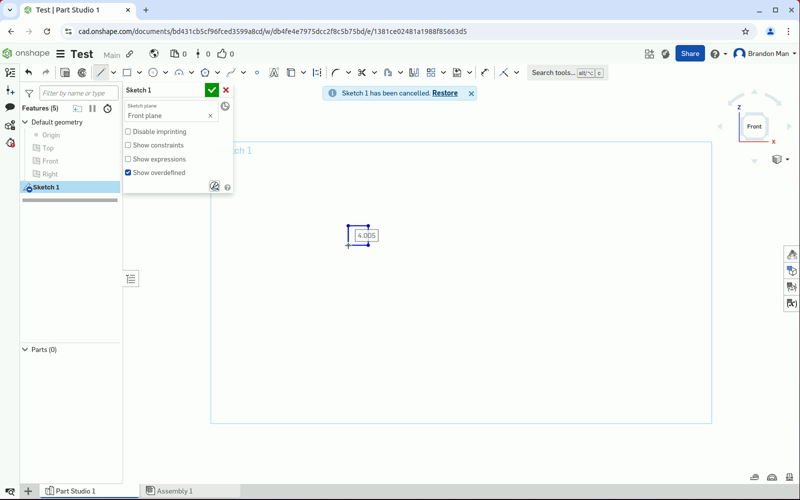
mouse_move(358, 236)
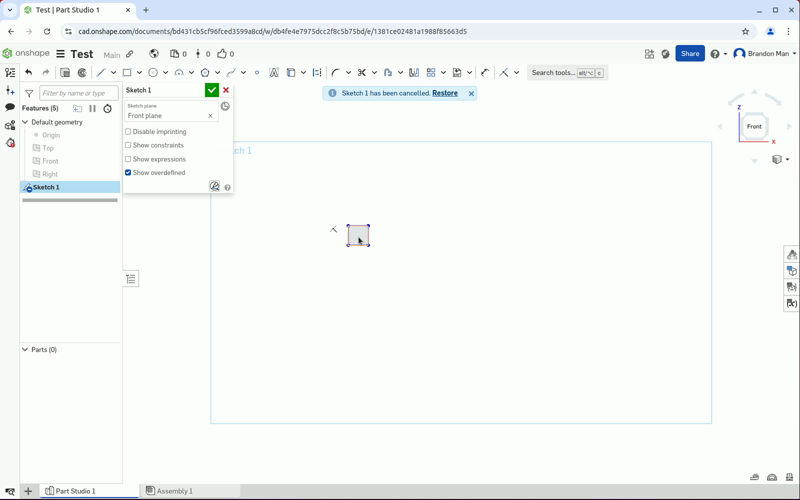
scroll(6)
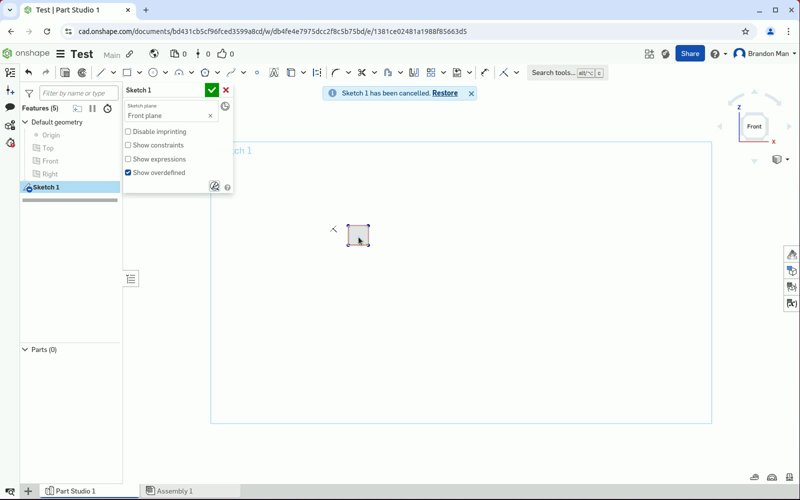
scroll(6)
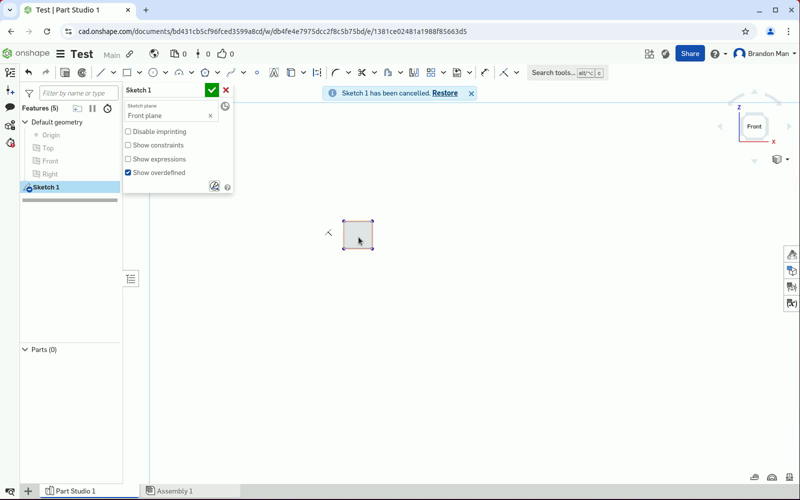
scroll(6)
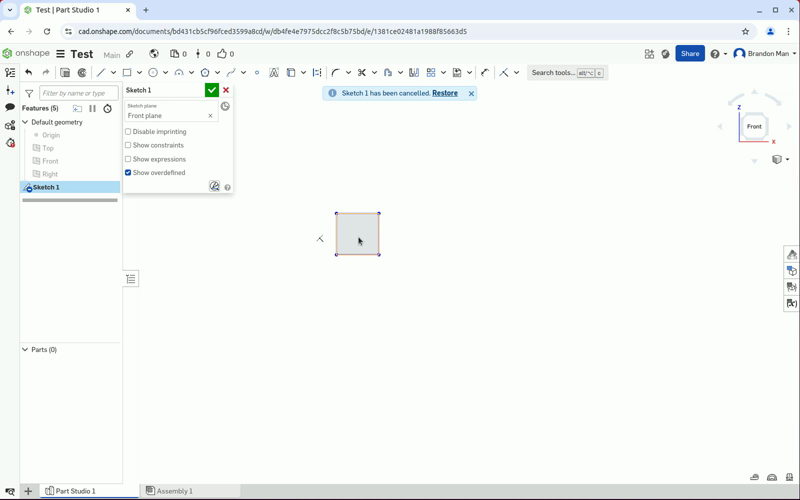
scroll(6)
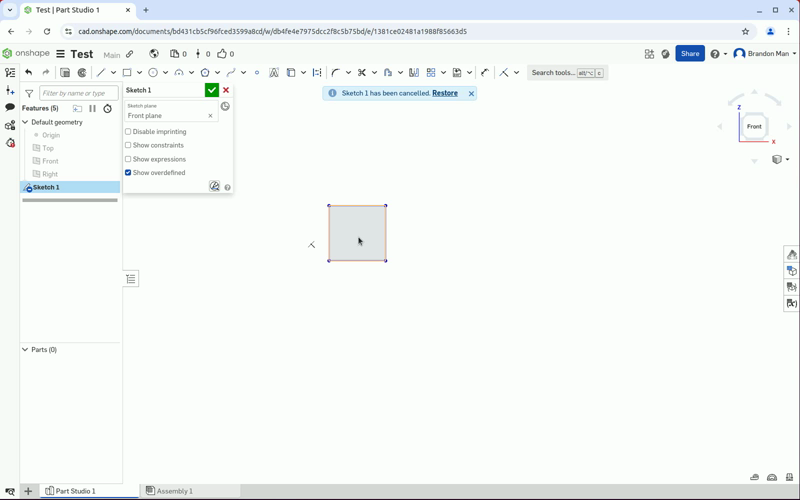
scroll(6)
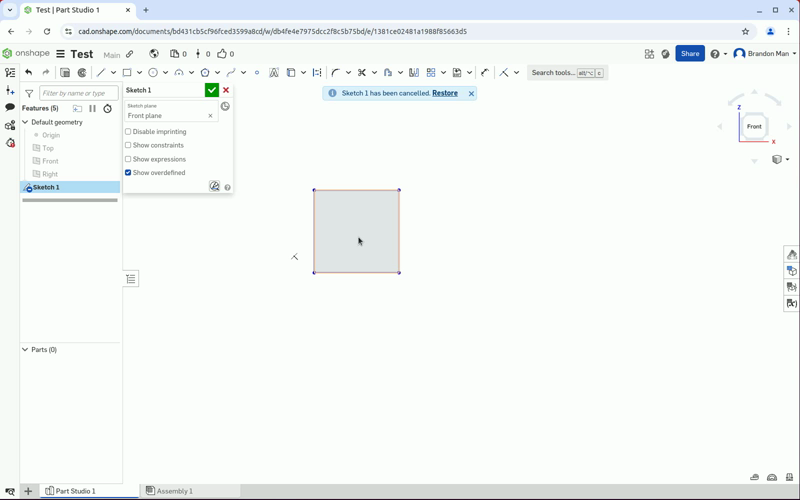
scroll(6)
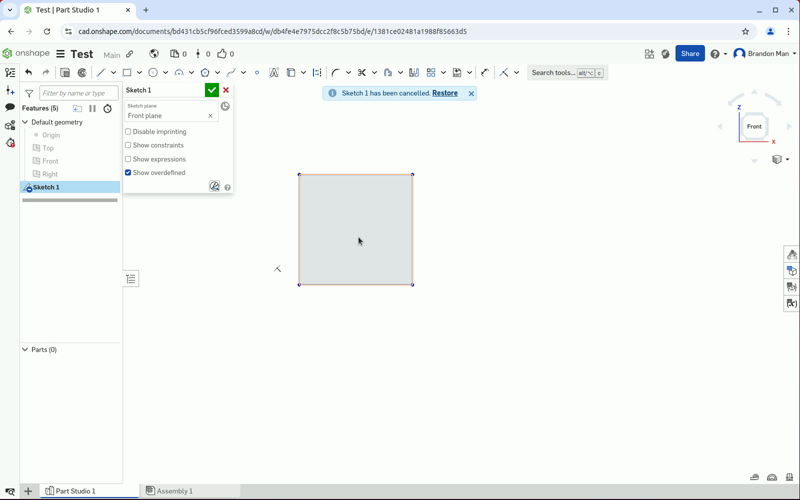
scroll(6)
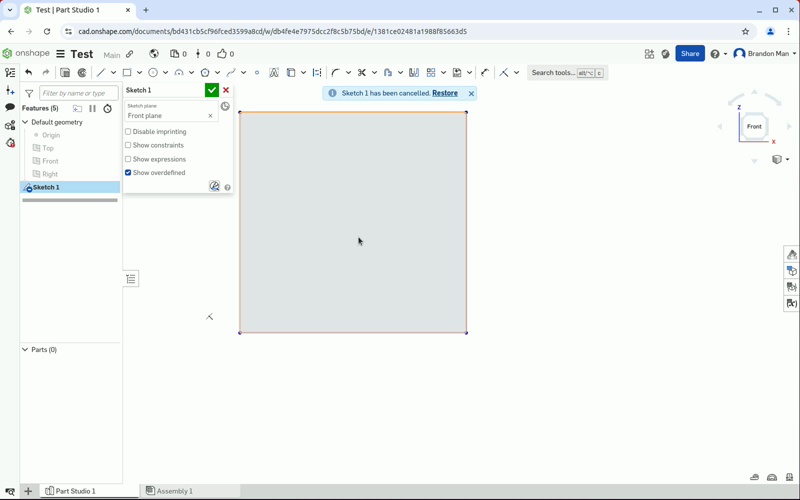
click(358, 236)
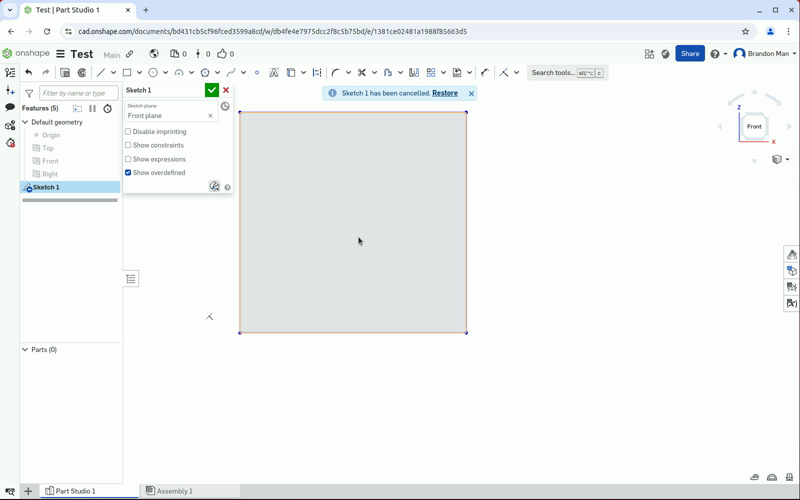
scroll(-6)
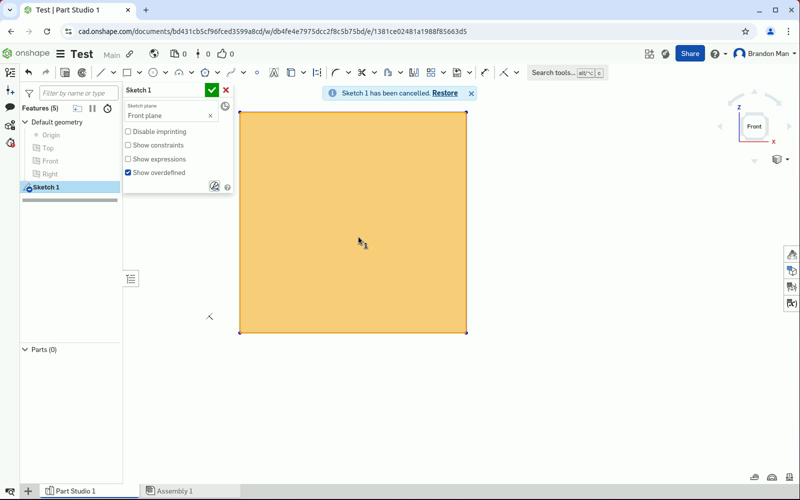
scroll(-6)
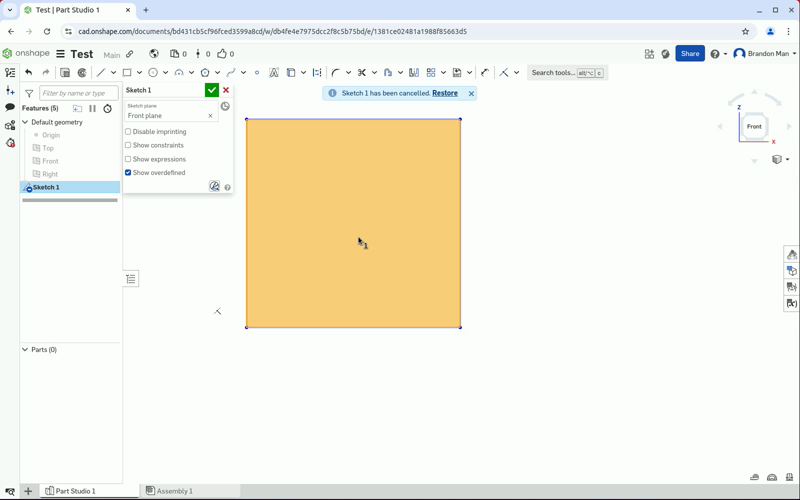
scroll(-6)
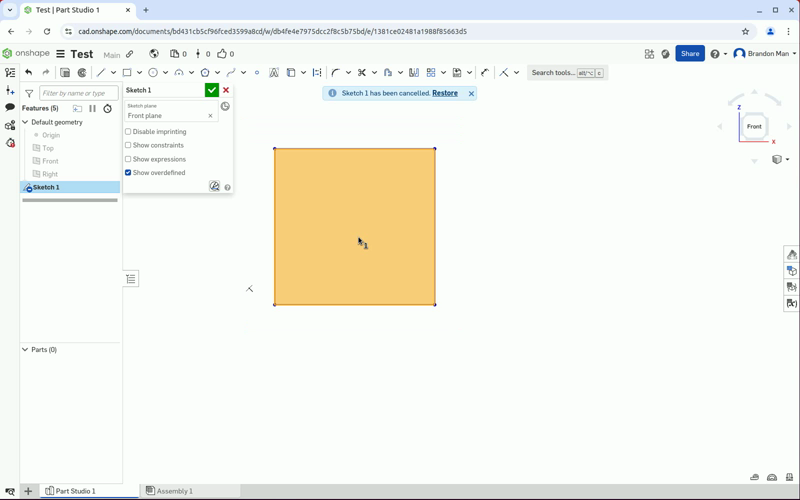
scroll(-6)
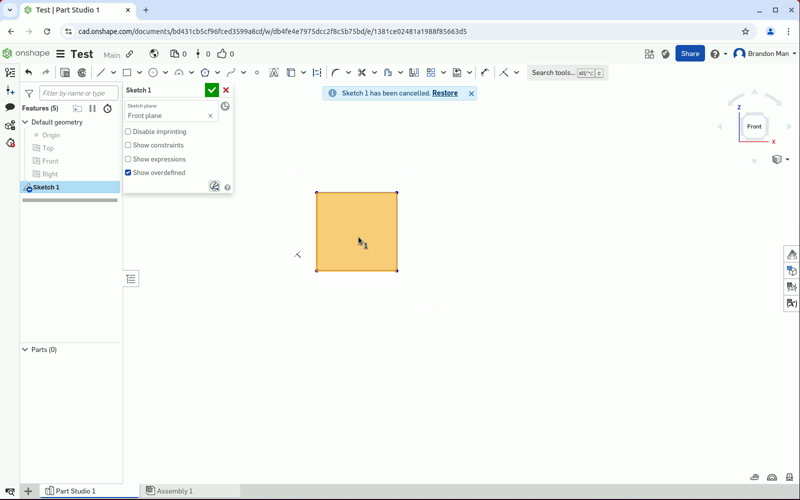
scroll(-6)
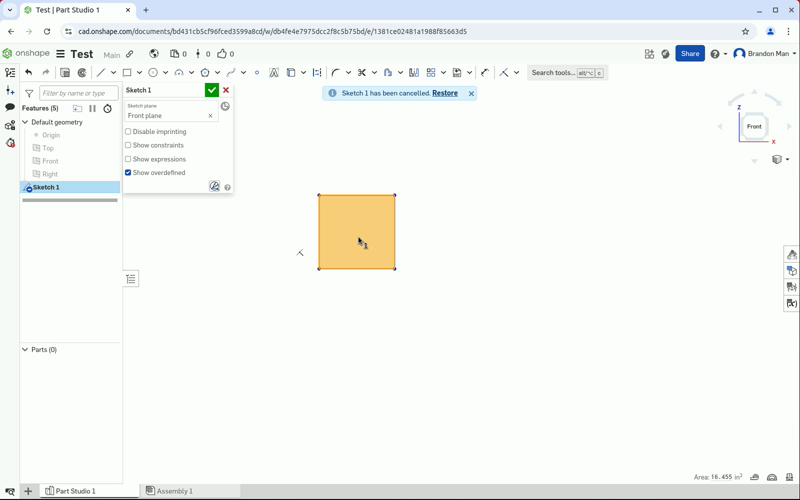
scroll(-6)
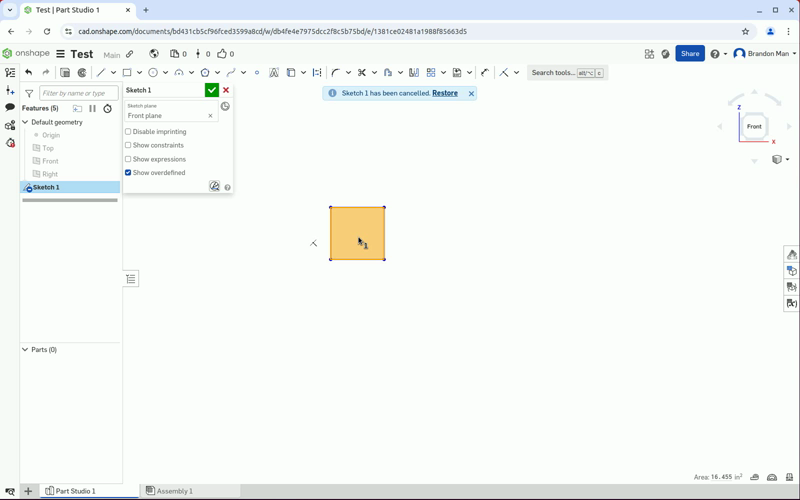
scroll(-6)
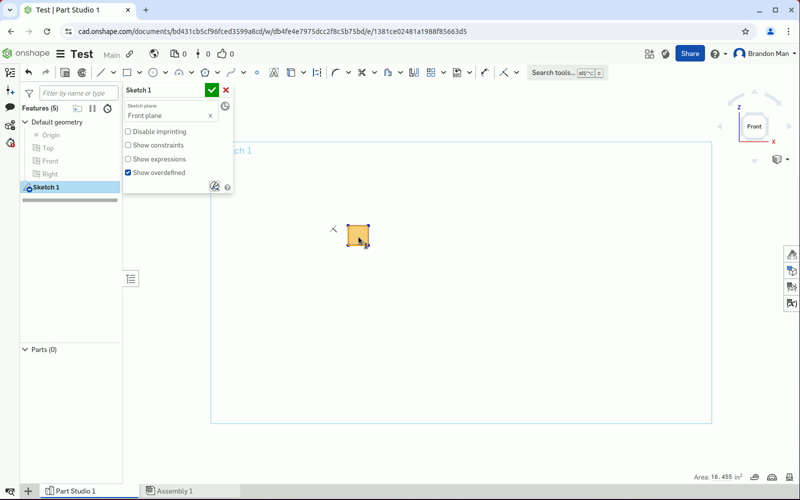
mouse_move(73, 352)
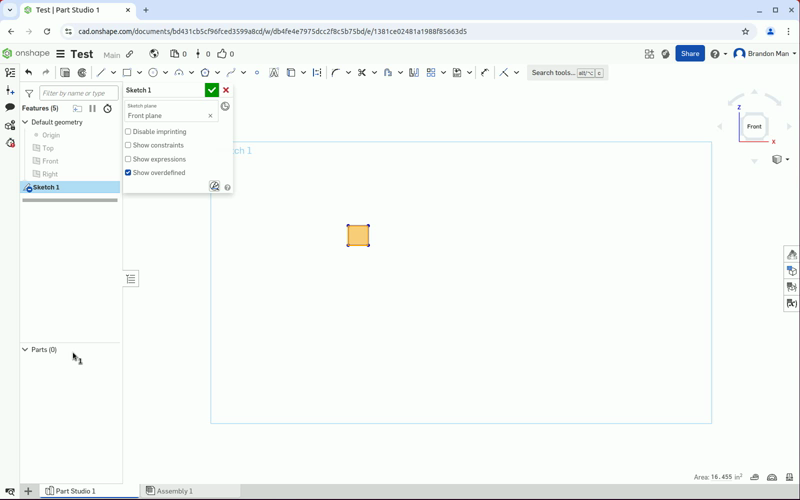
key(shift+y)
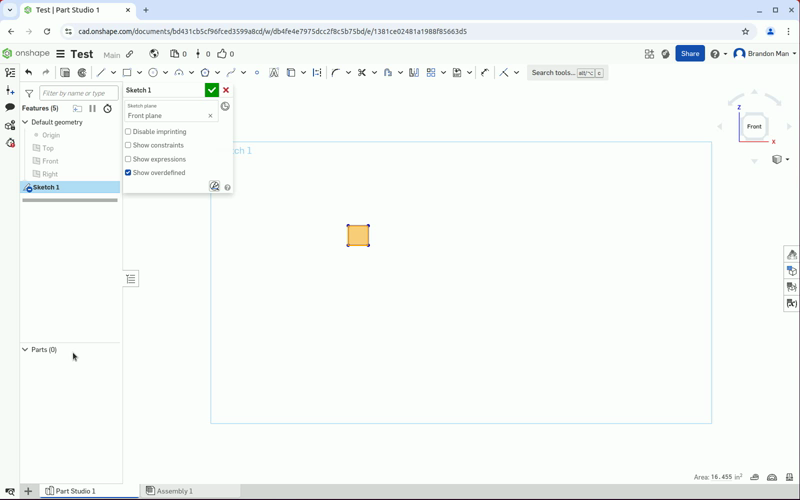
key(shift+e)
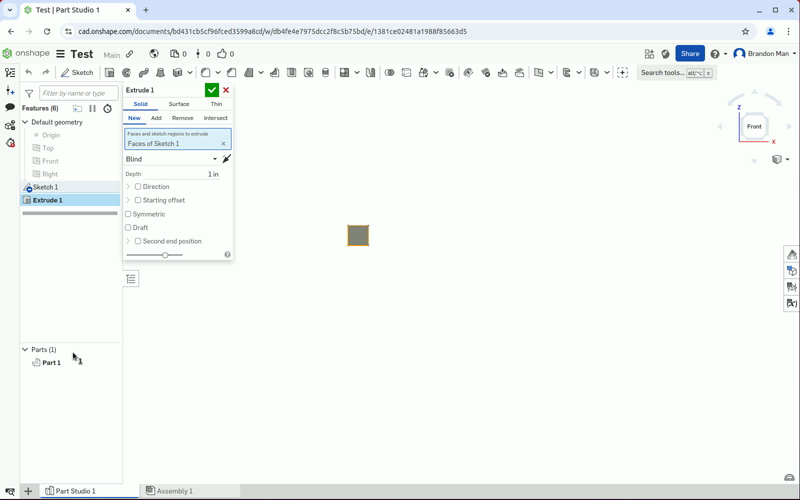
mouse_move(143, 106)
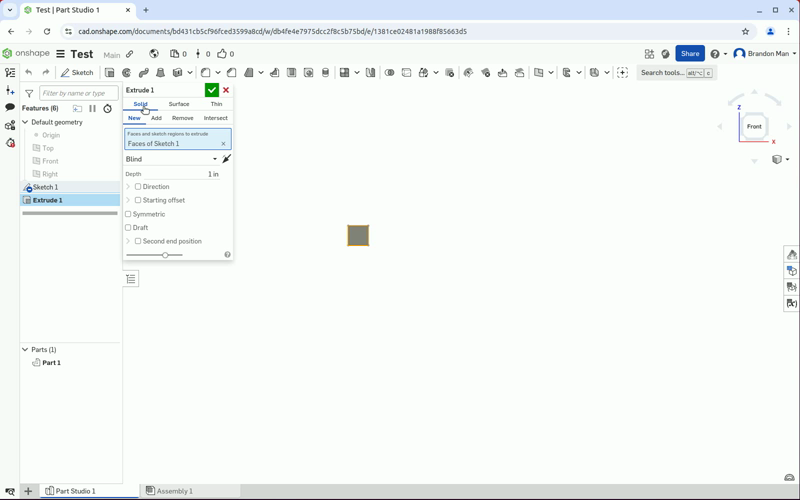
click(143, 106)
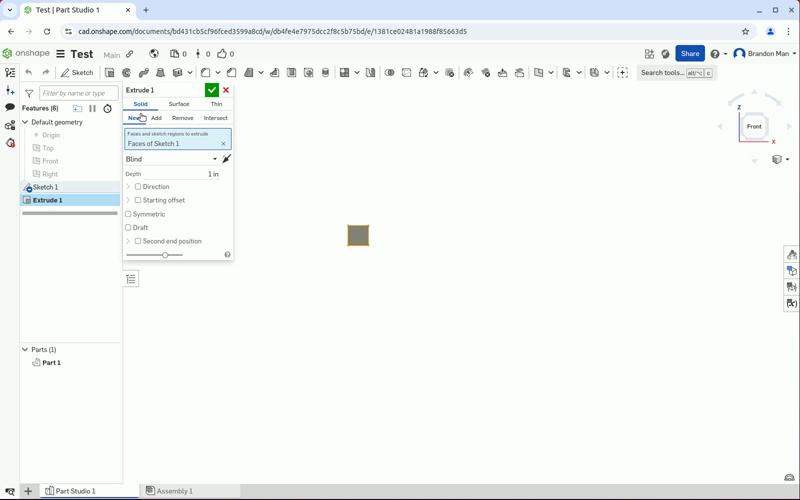
mouse_move(137, 120)
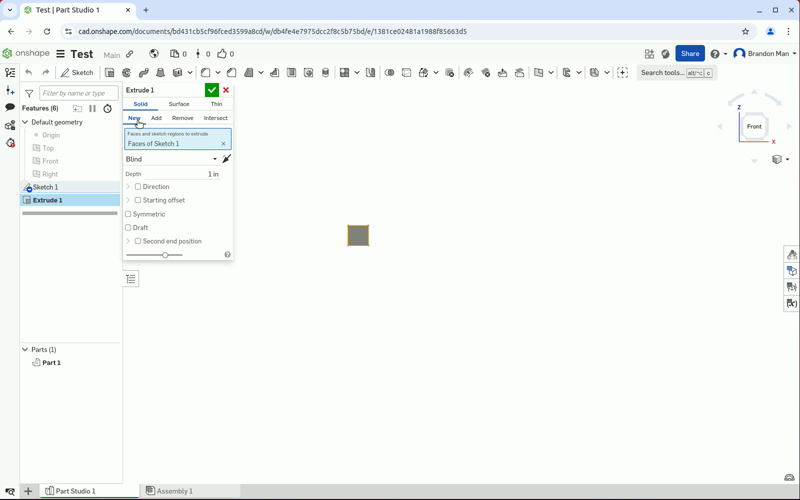
click(137, 120)
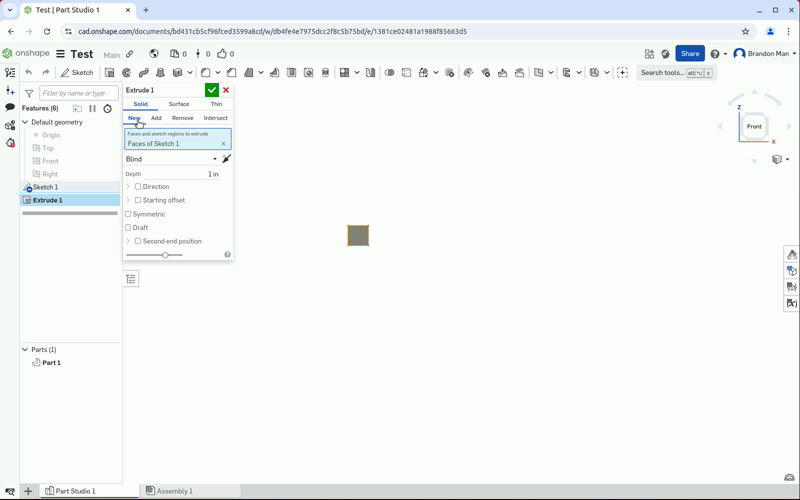
key(tab, 4)
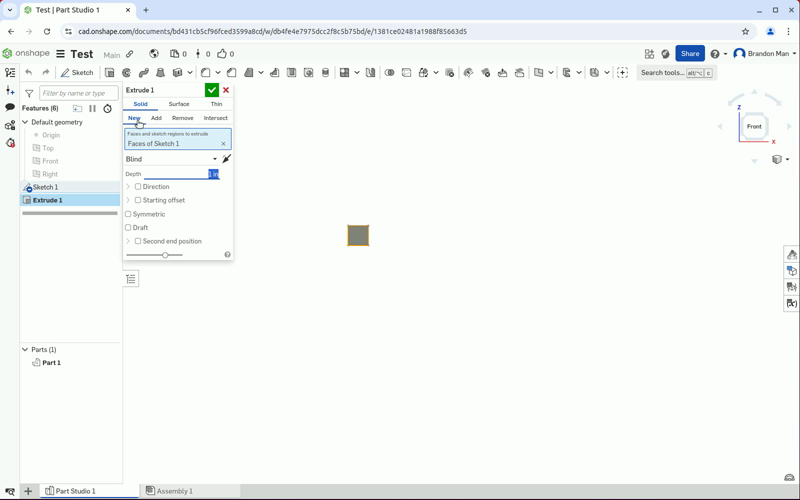
text(9.628)
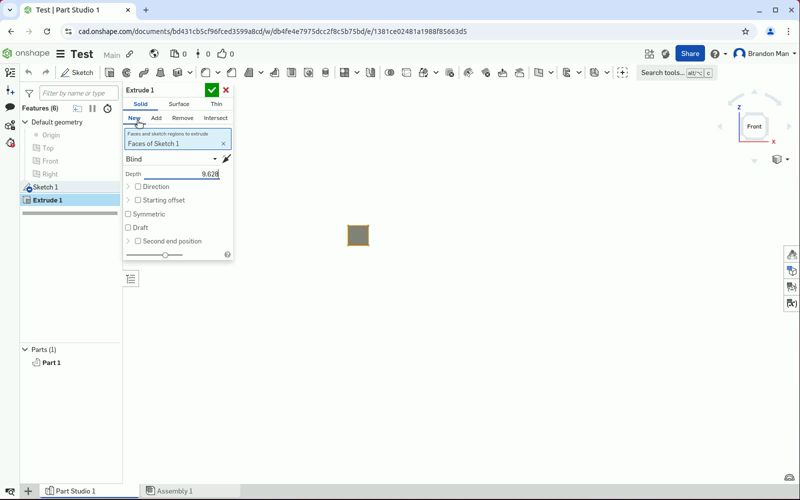
key(enter)
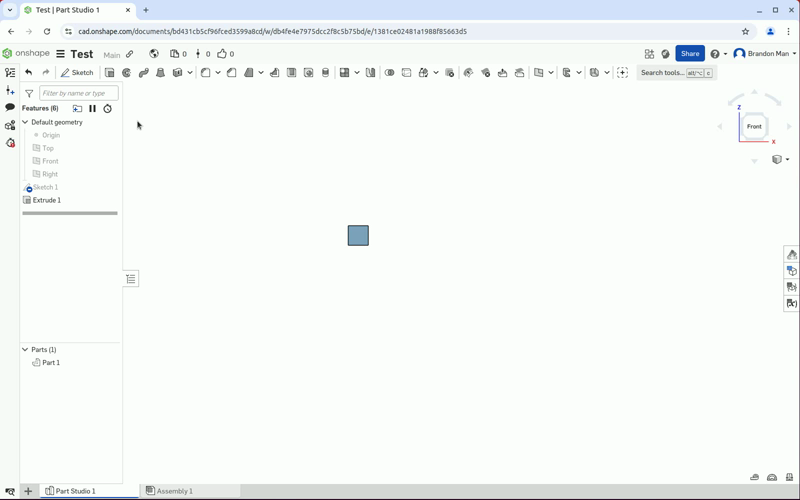
key(shift+h)
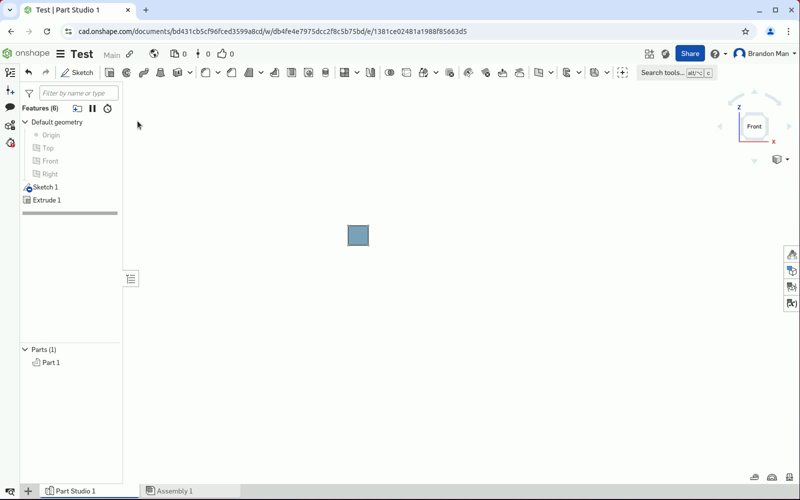
key(shift+h)
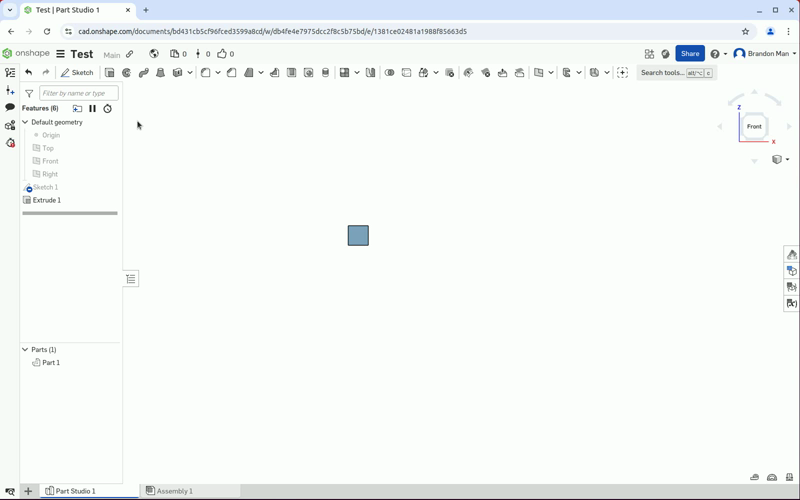
mouse_move(73, 189)
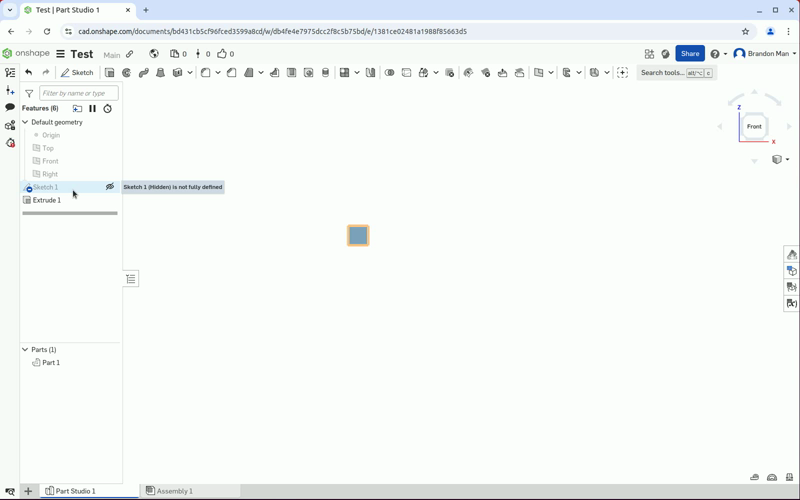
click(73, 189)
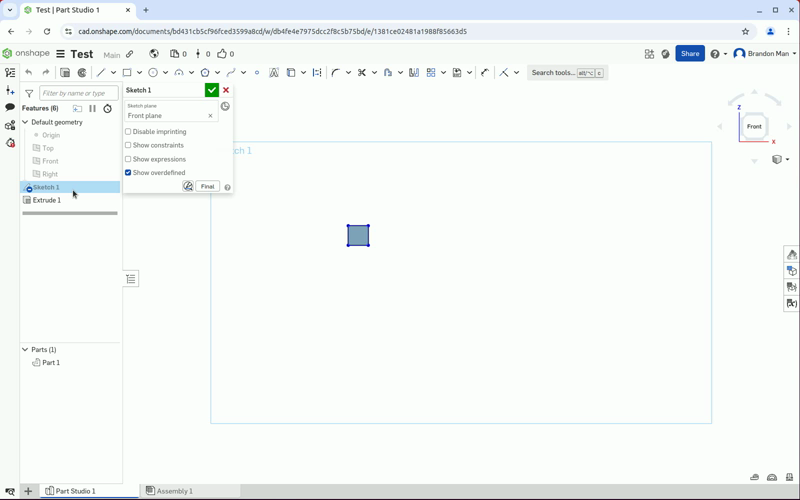
mouse_move(229, 92)
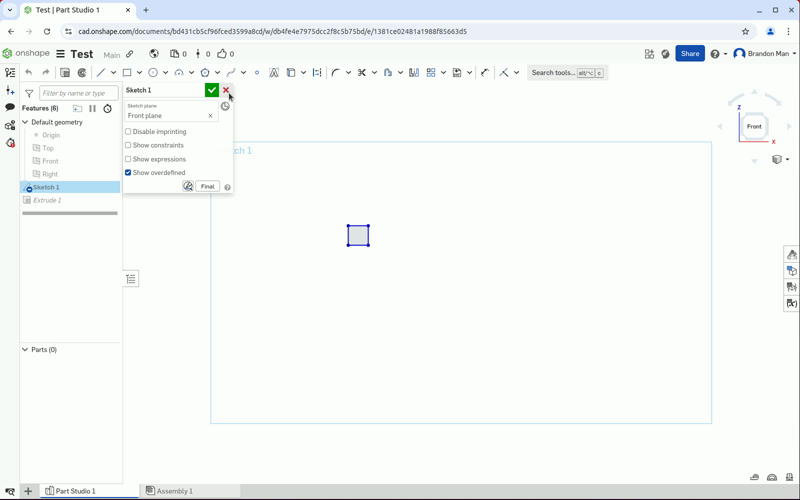
click(229, 92)
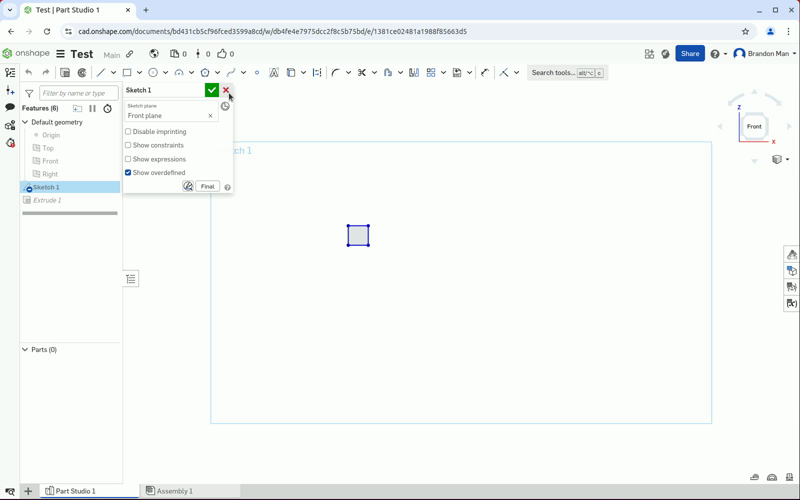
key(shift+s)
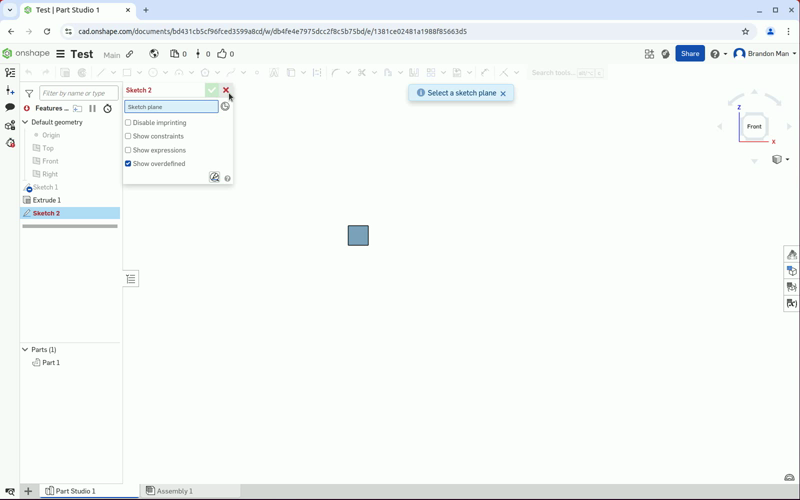
mouse_move(73, 163)
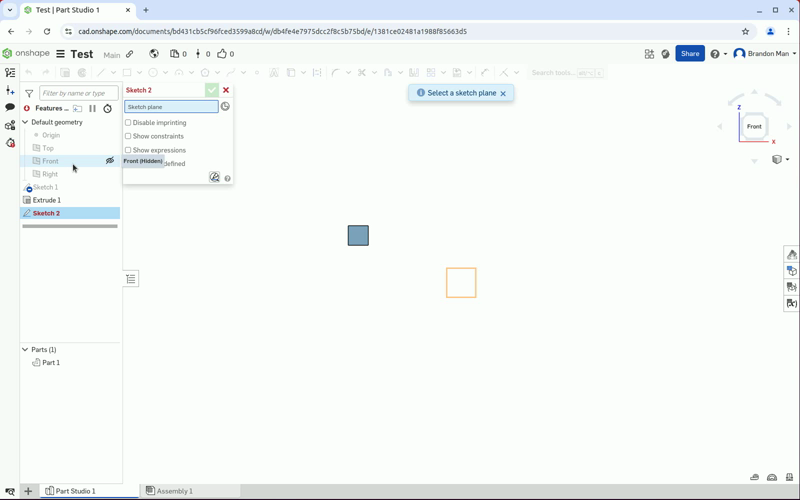
click(73, 163)
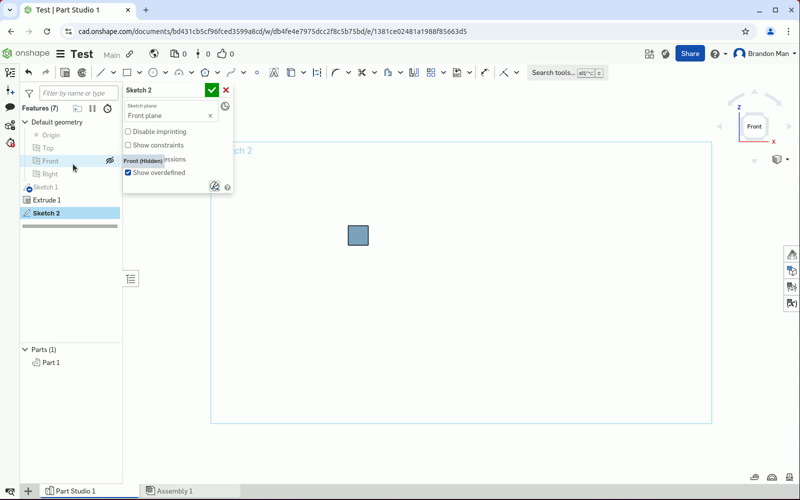
mouse_move(73, 352)
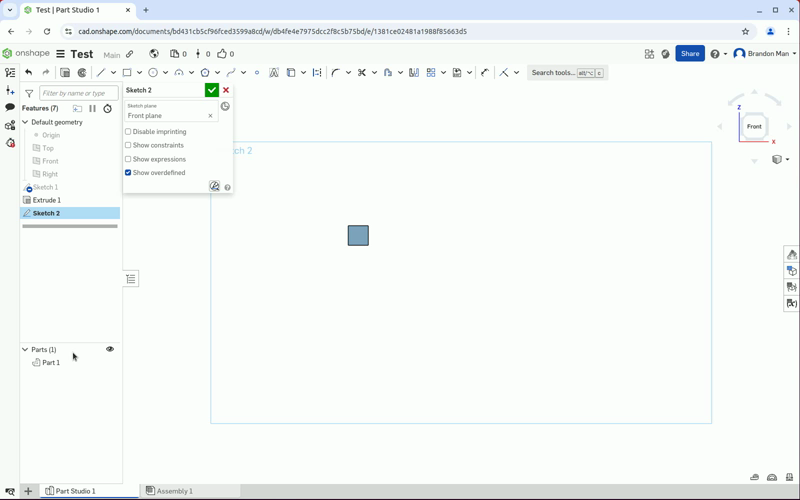
key(y)
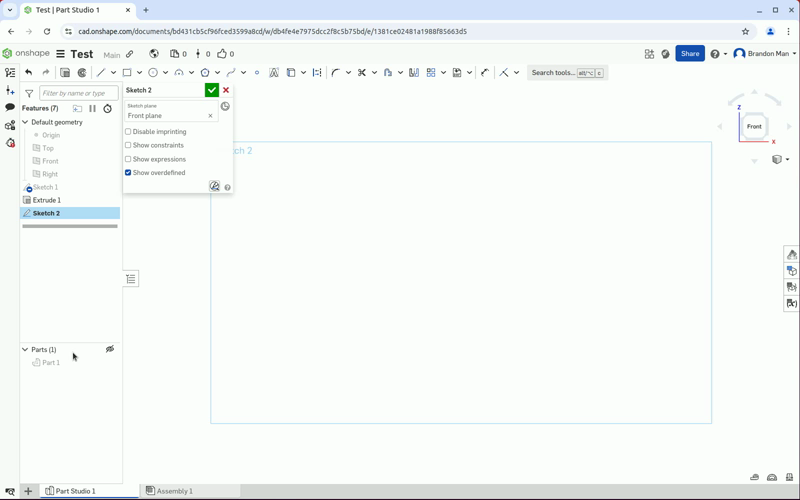
key(l)
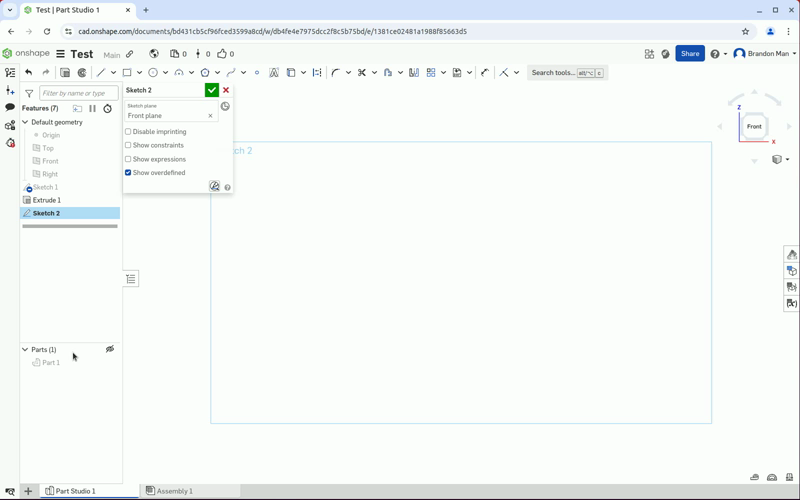
key_down(shift)
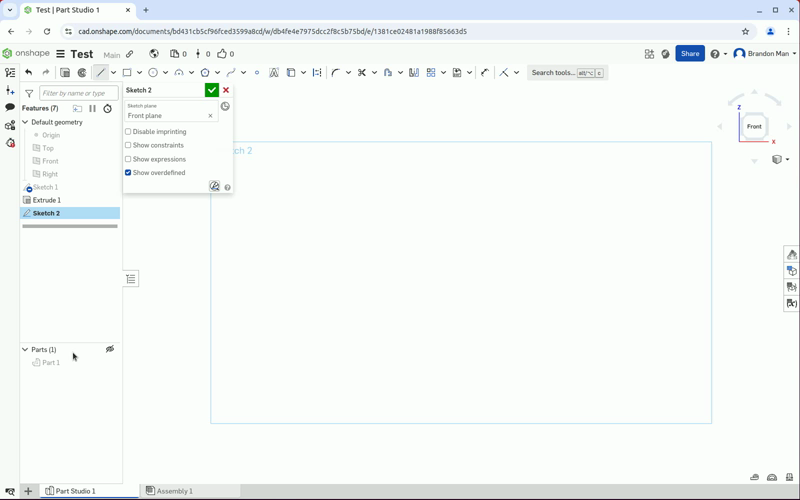
mouse_move(460, 320)
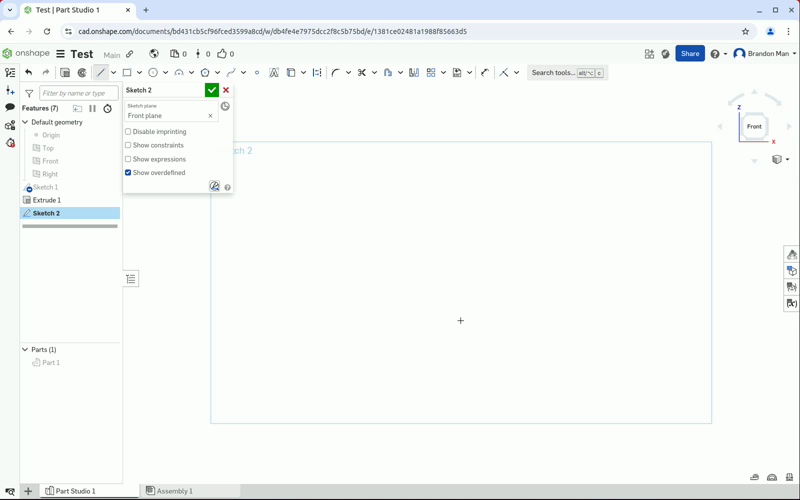
click(460, 320)
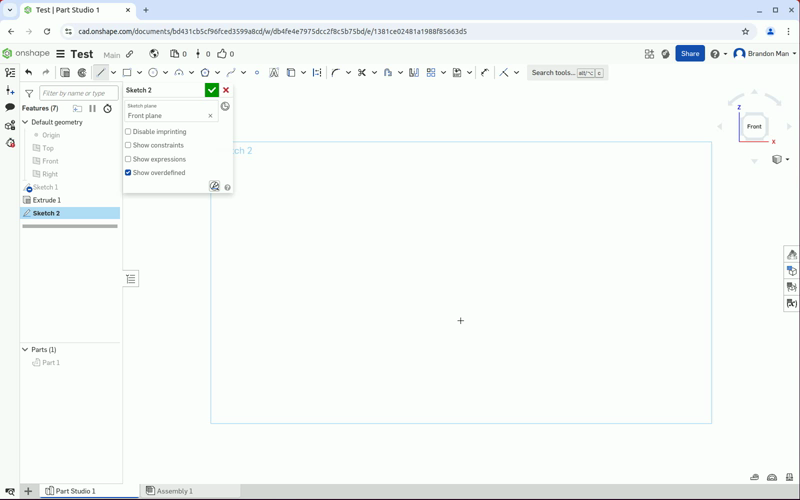
key_up(shift)
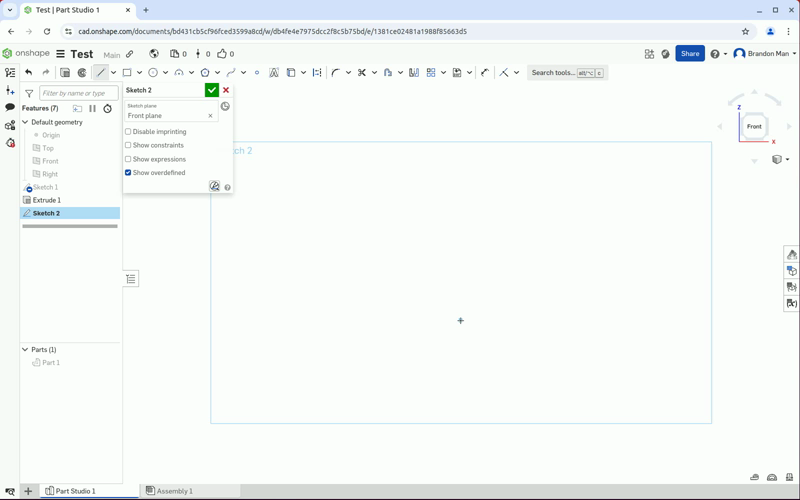
key_down(shift)
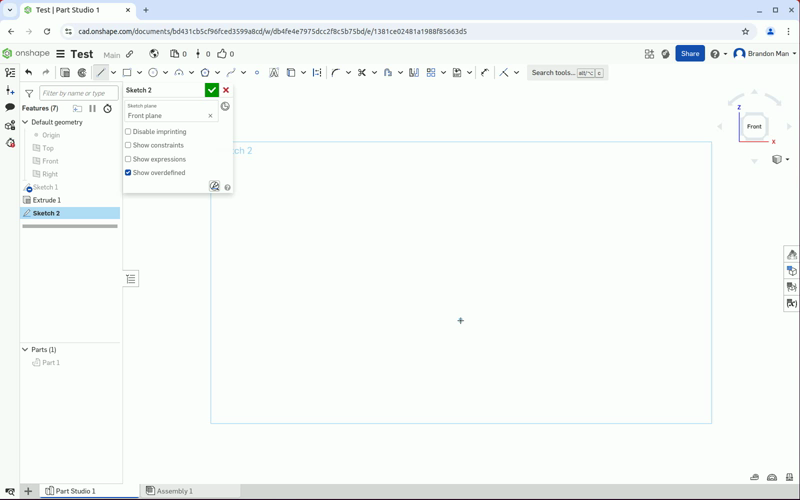
mouse_move(490, 320)
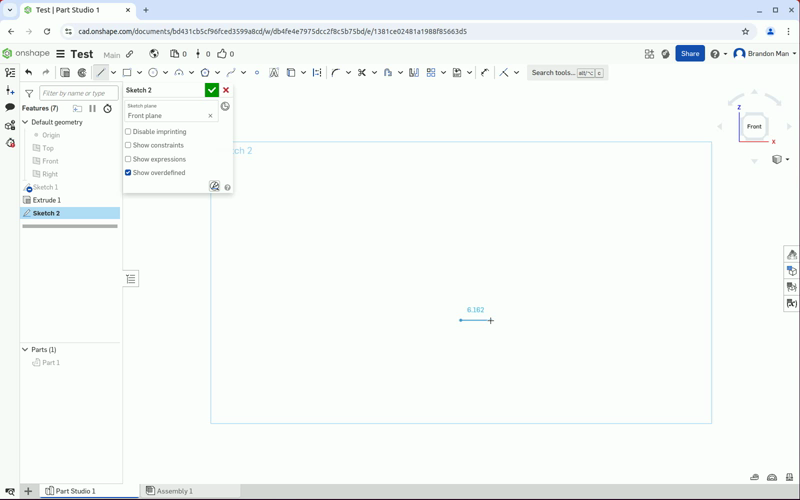
mouse_move(489, 320)
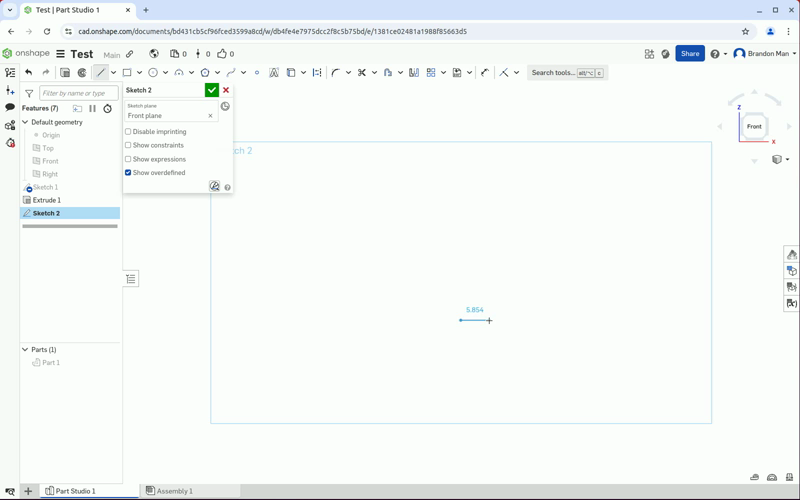
click(489, 320)
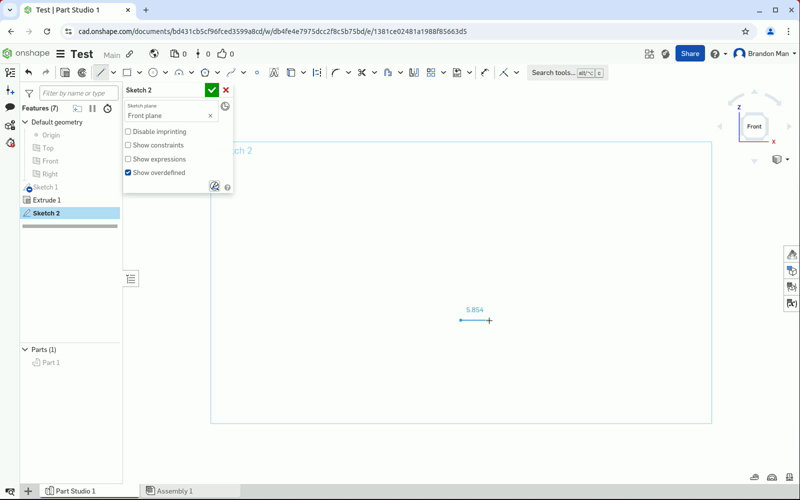
key_up(shift)
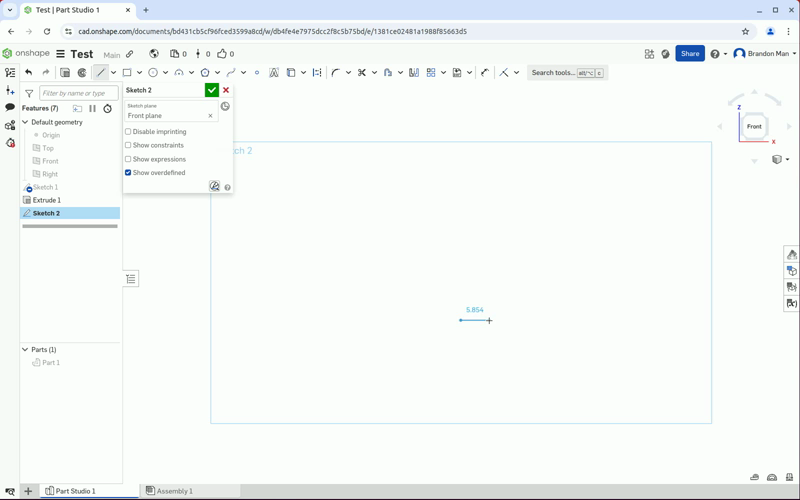
key_down(shift)
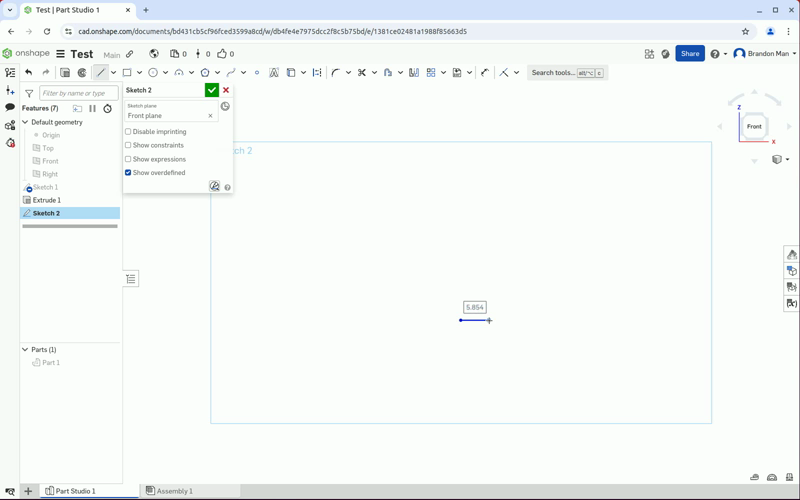
mouse_move(519, 320)
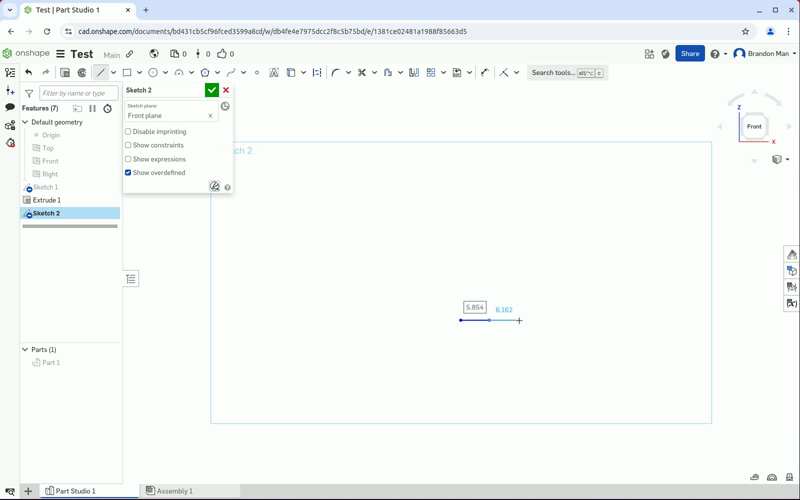
mouse_move(489, 282)
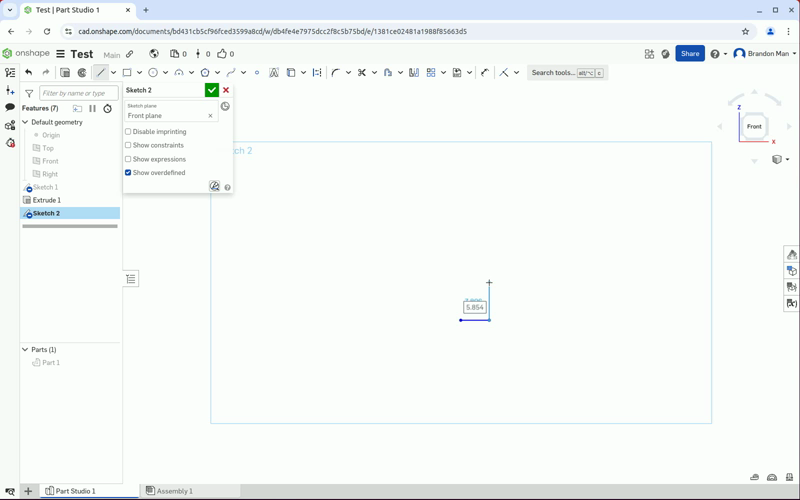
click(489, 282)
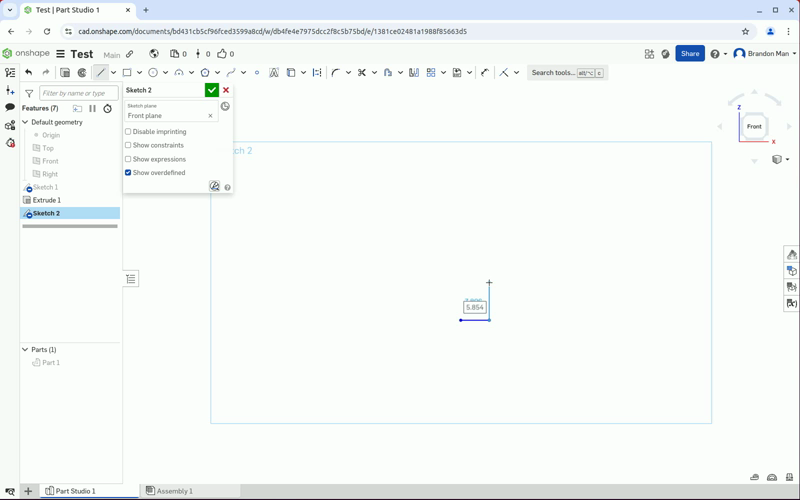
key_up(shift)
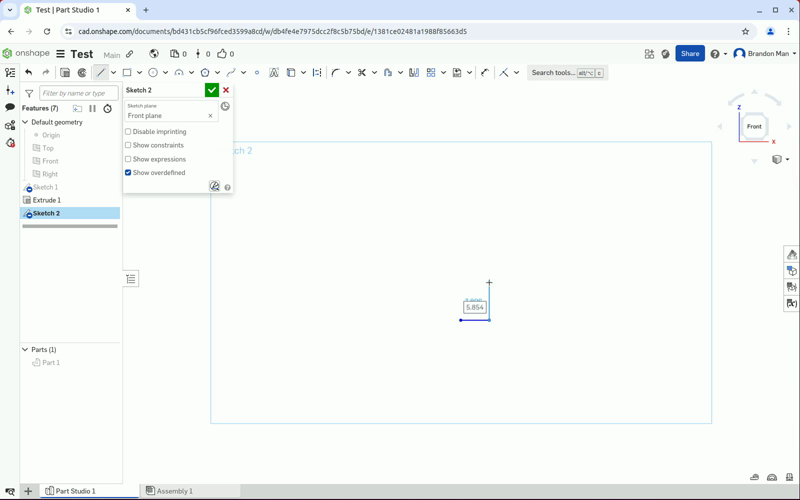
key_down(shift)
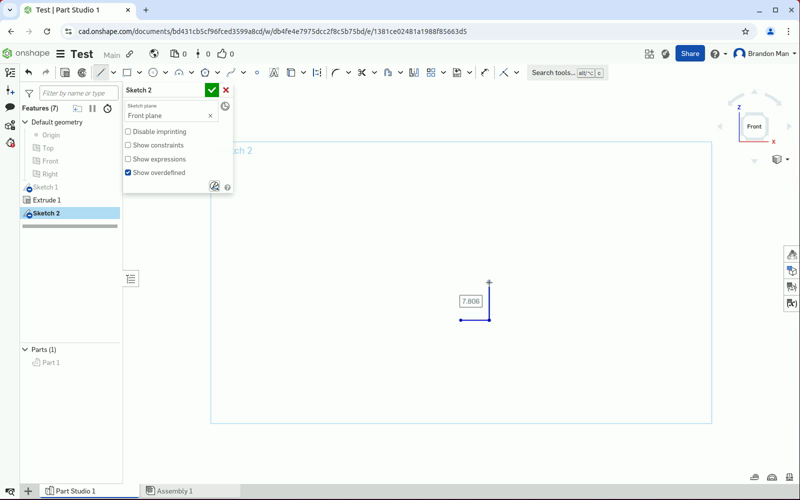
mouse_move(519, 282)
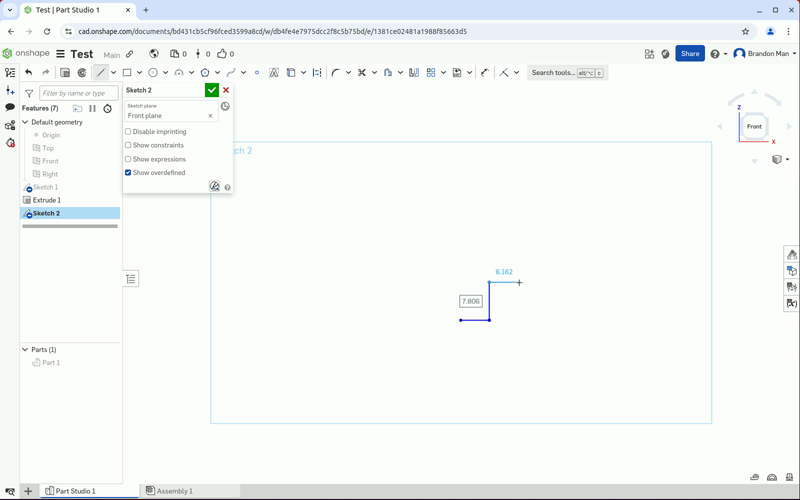
mouse_move(475, 282)
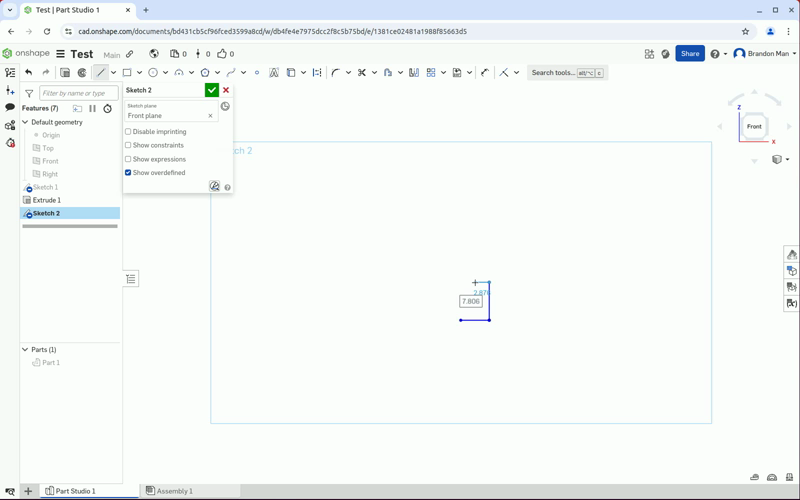
click(475, 282)
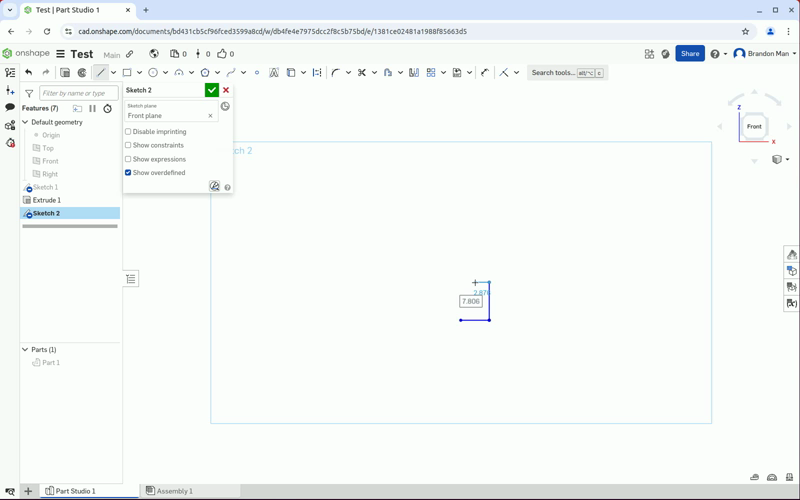
key_up(shift)
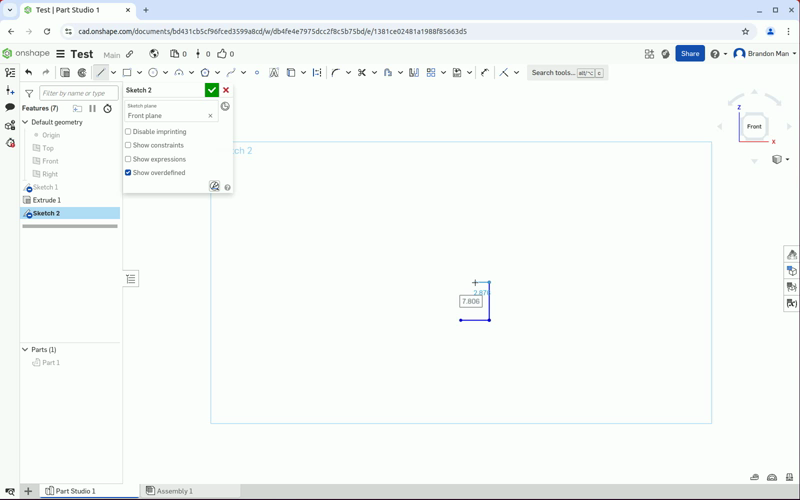
key(esc)
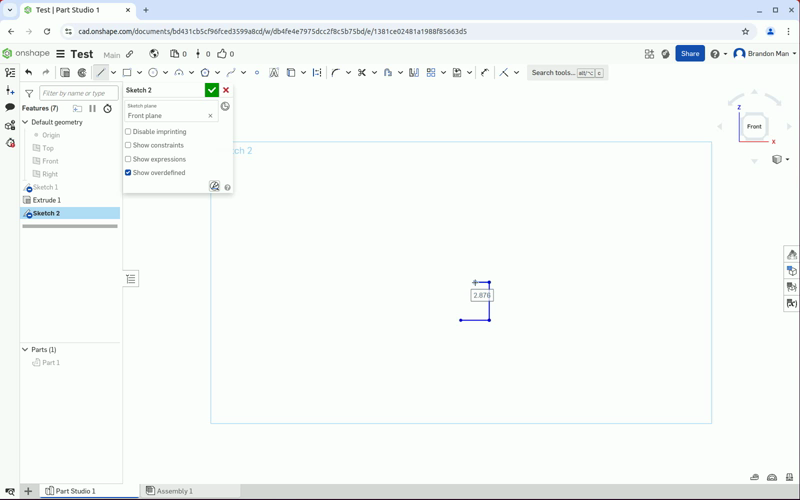
key(a)
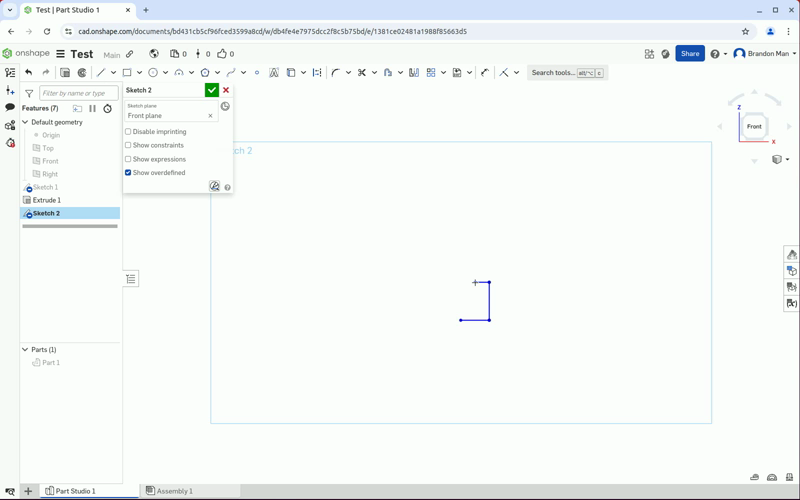
mouse_move(475, 282)
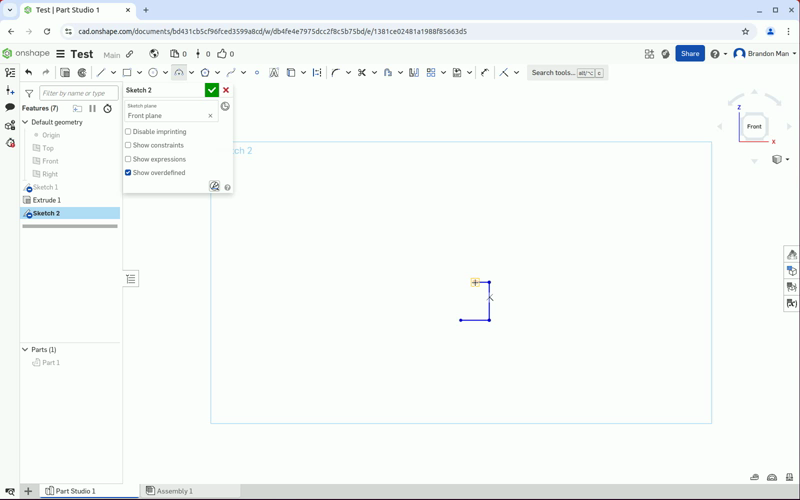
click(475, 282)
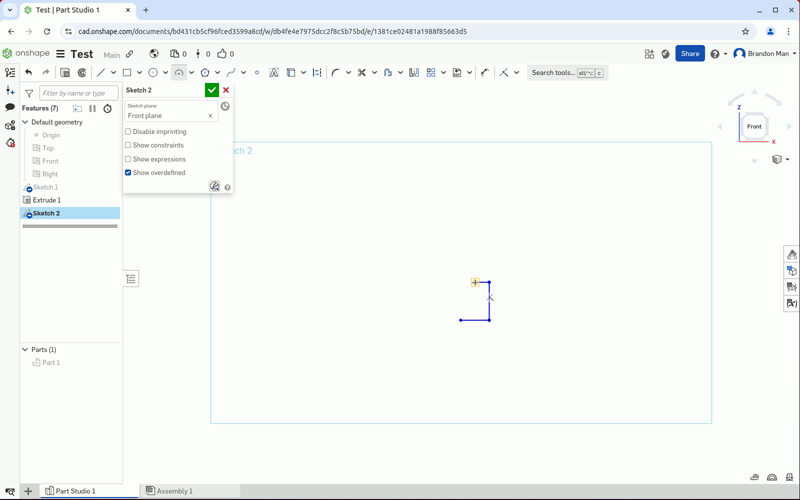
key_down(shift)
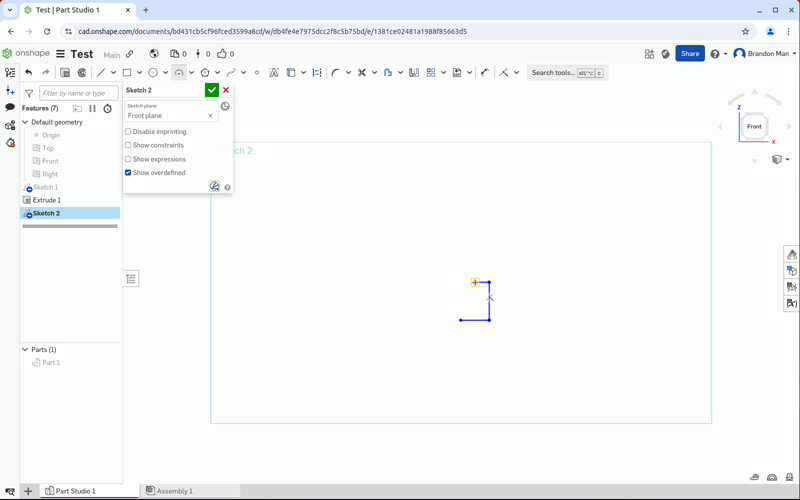
mouse_move(460, 296)
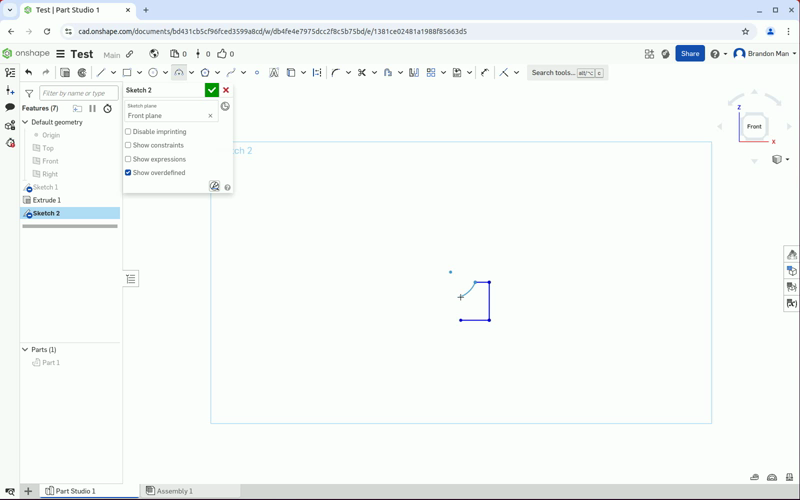
click(460, 296)
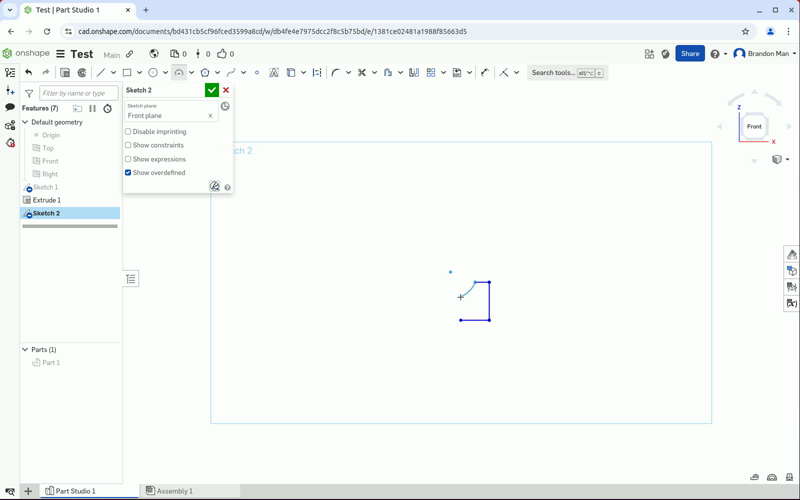
mouse_move(470, 292)
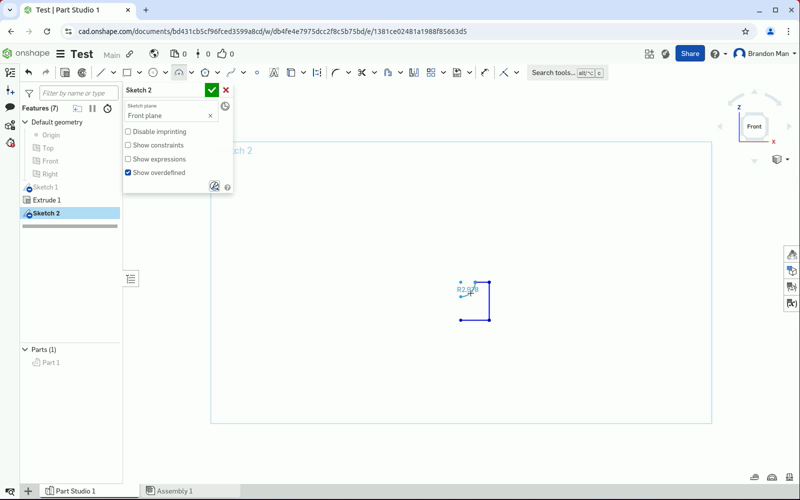
click(470, 292)
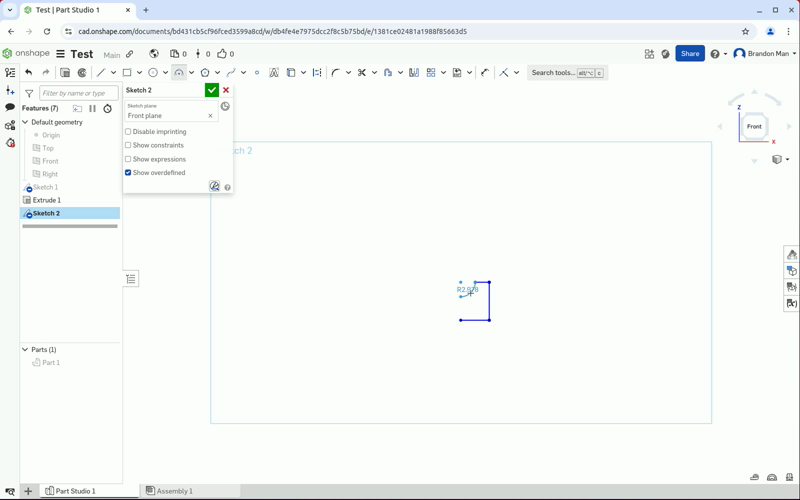
key_up(shift)
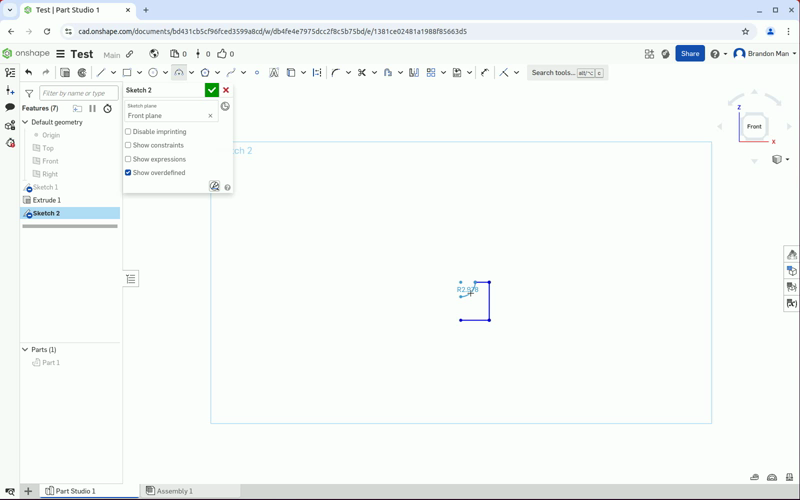
key(esc)
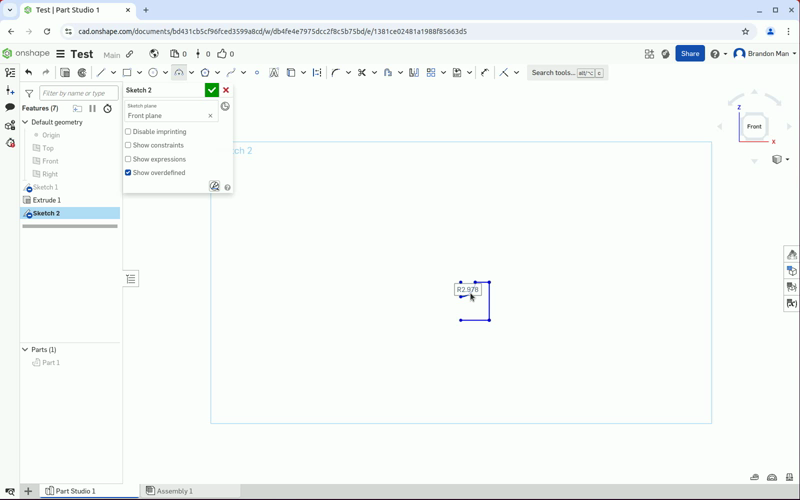
key(l)
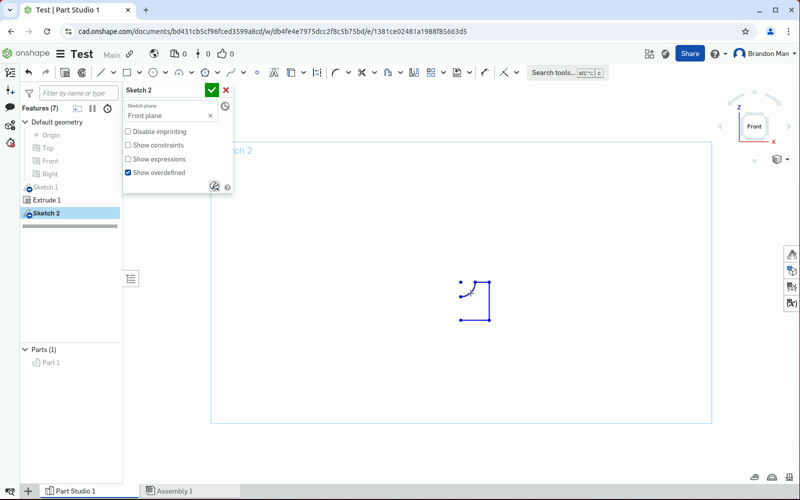
mouse_move(460, 296)
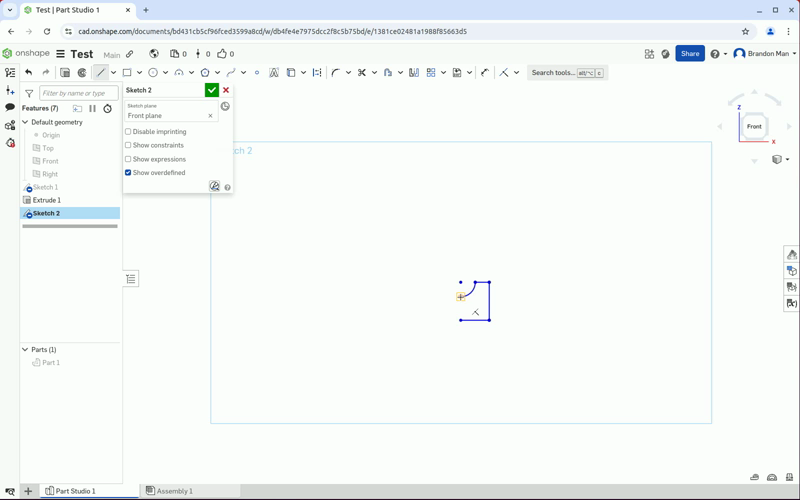
click(460, 296)
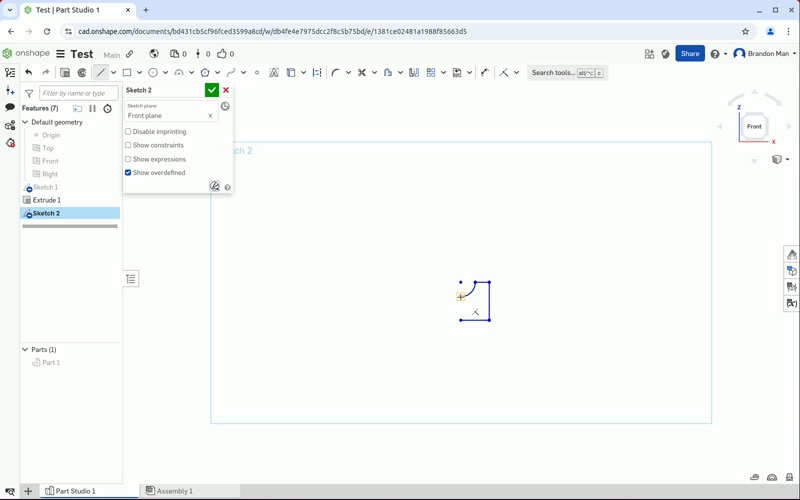
mouse_move(490, 296)
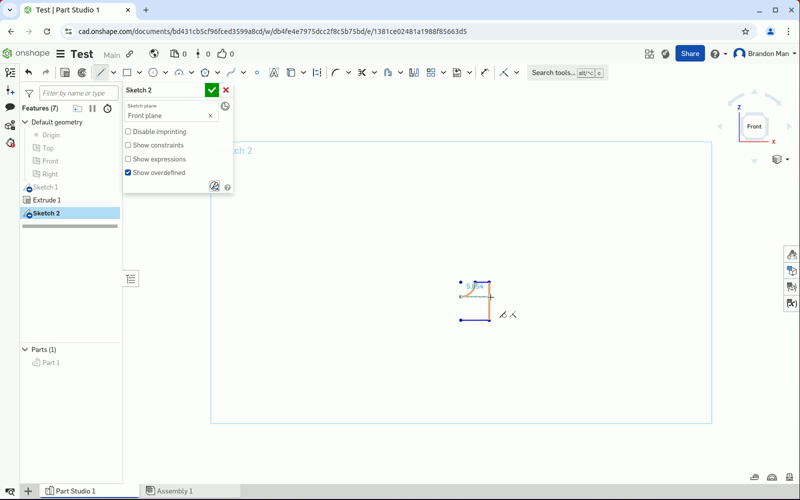
key_down(shift)
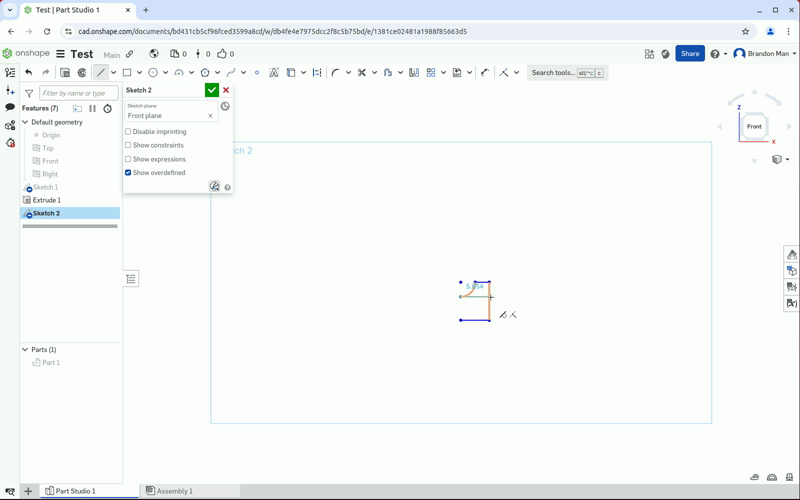
mouse_move(460, 320)
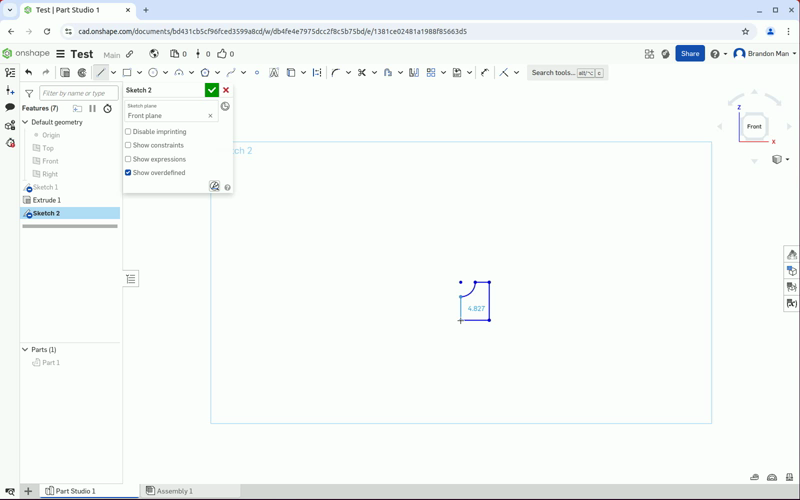
key_up(shift)
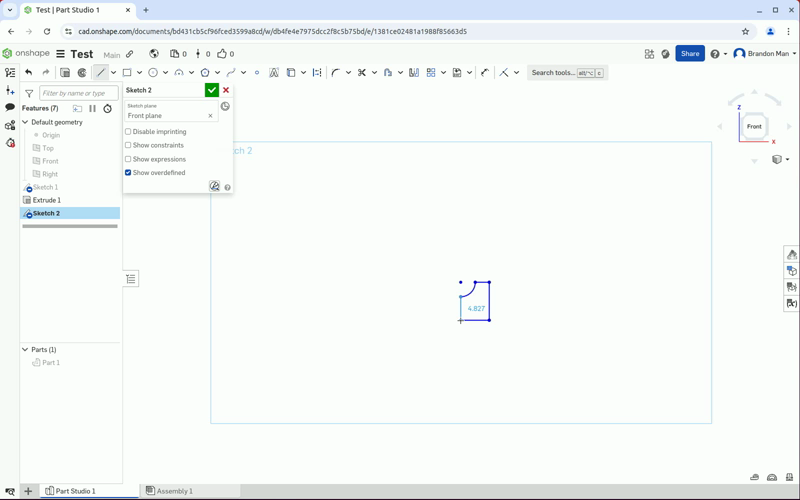
click(460, 320)
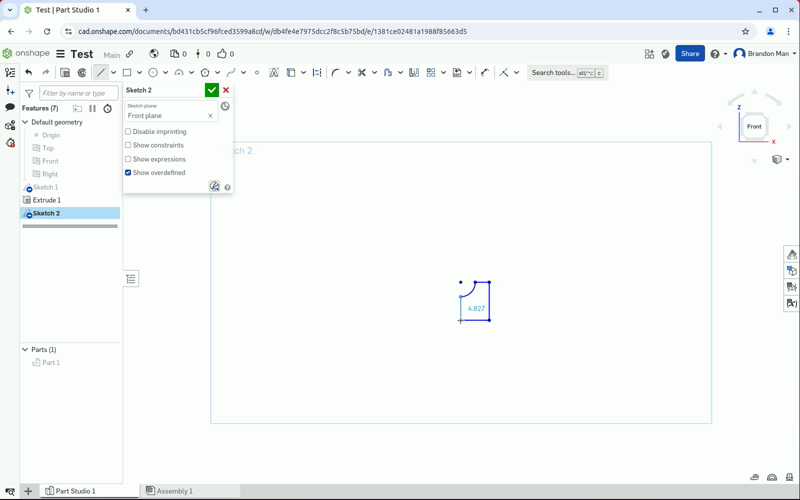
key(esc)
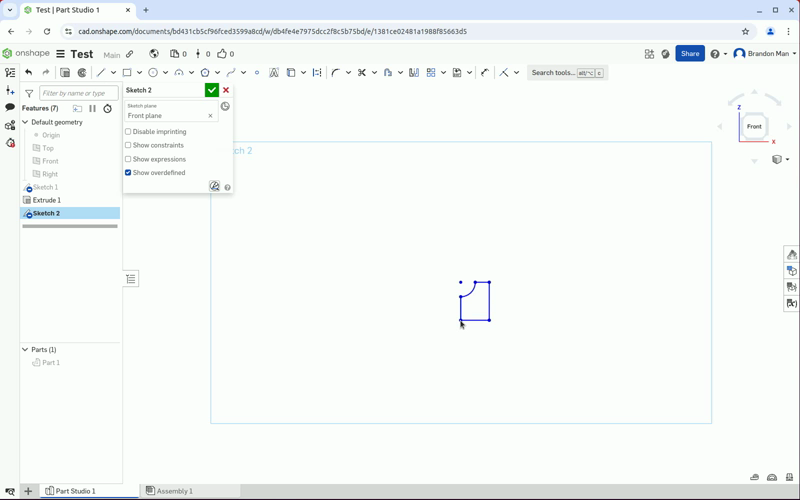
mouse_move(477, 300)
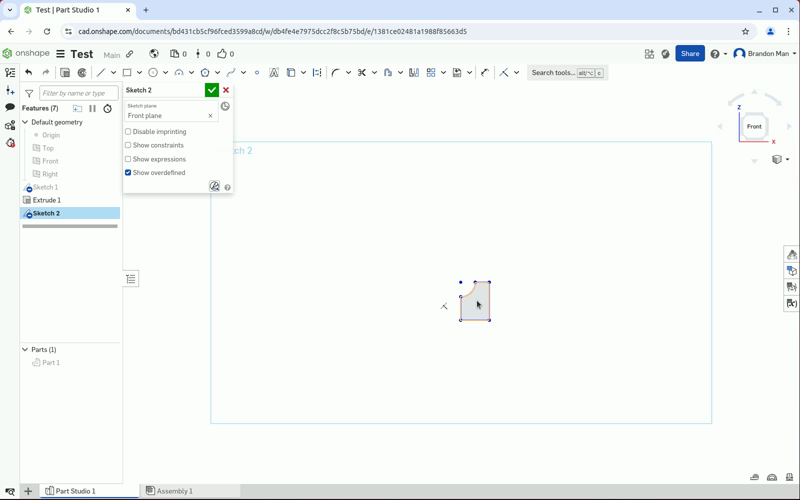
scroll(6)
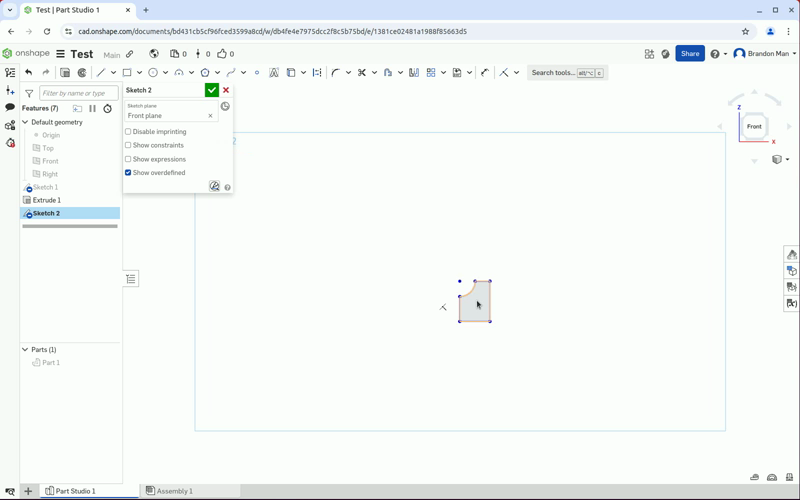
scroll(6)
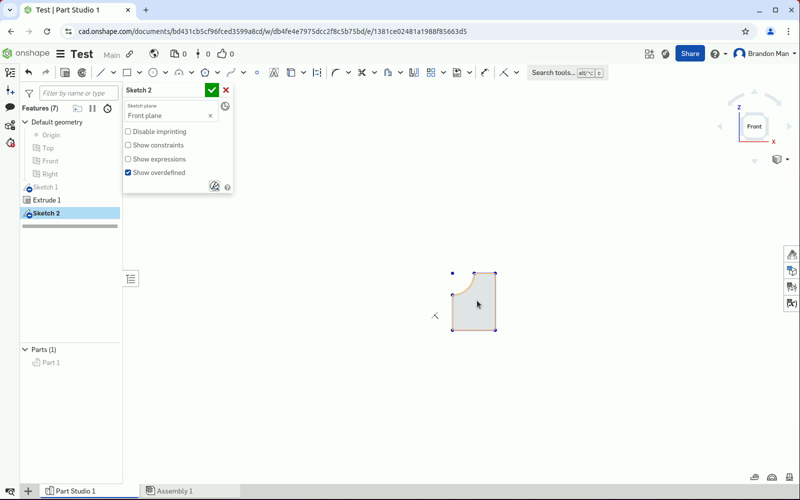
scroll(6)
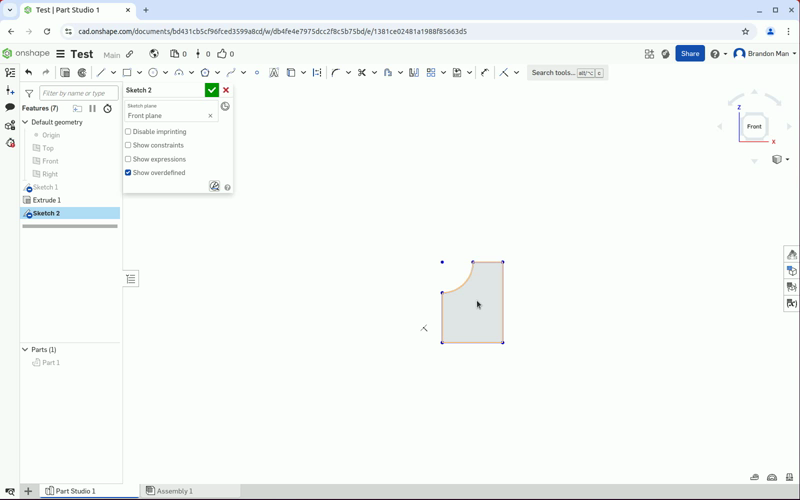
scroll(6)
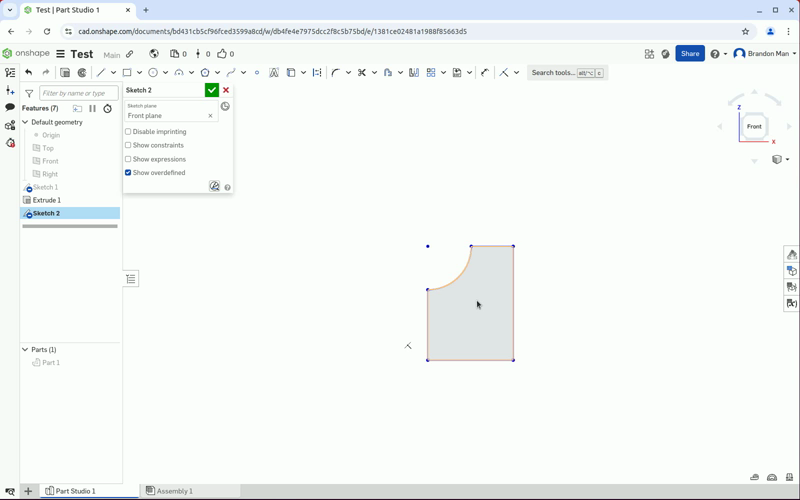
scroll(6)
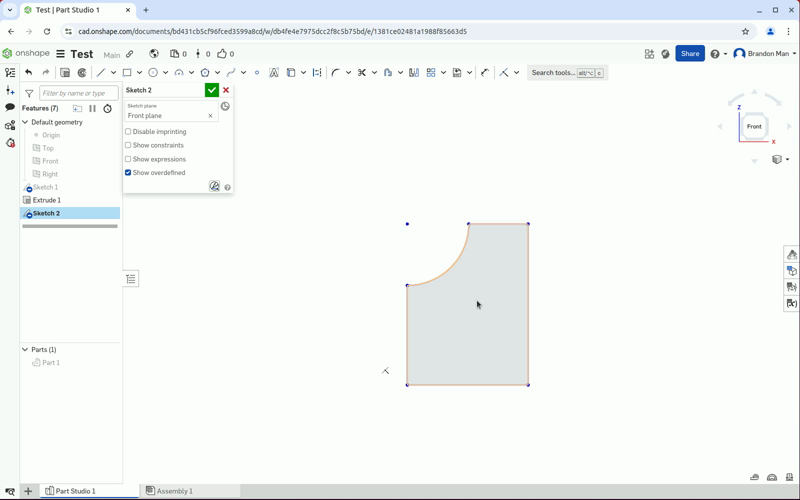
scroll(6)
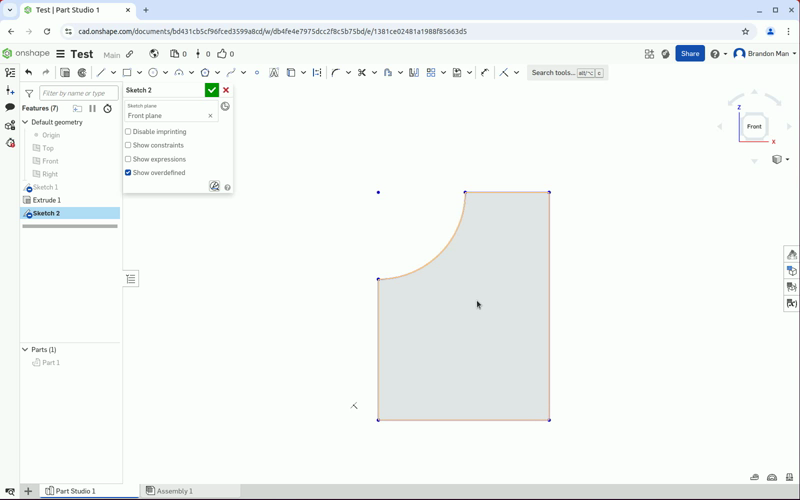
scroll(6)
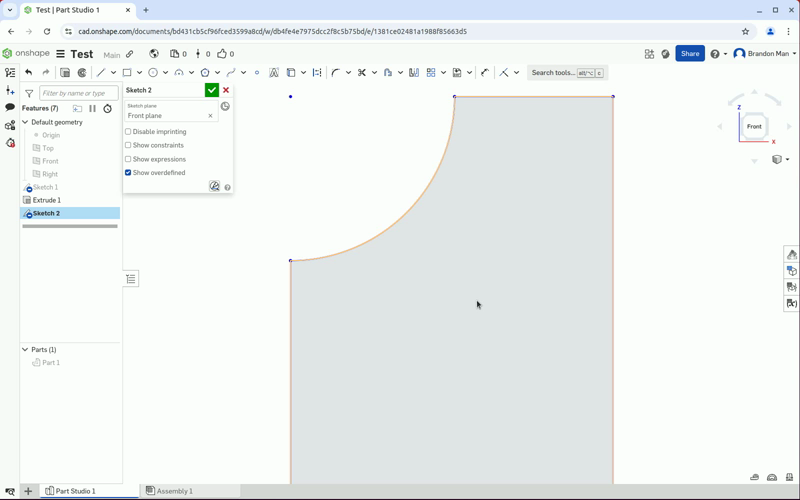
click(477, 300)
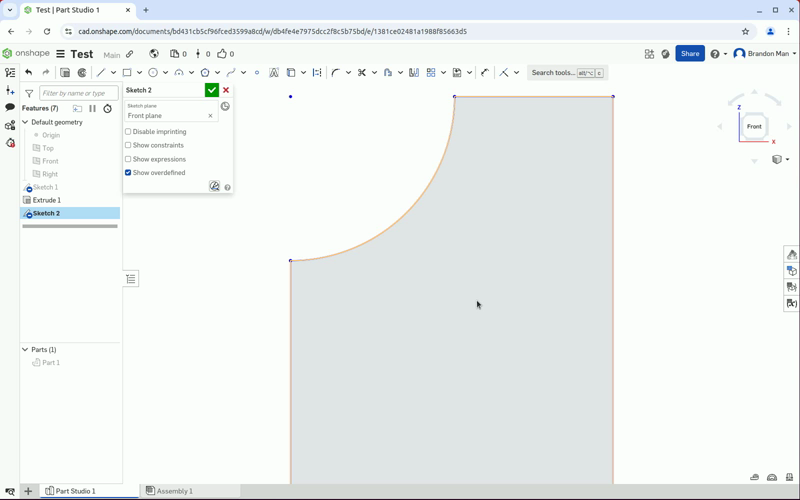
scroll(-6)
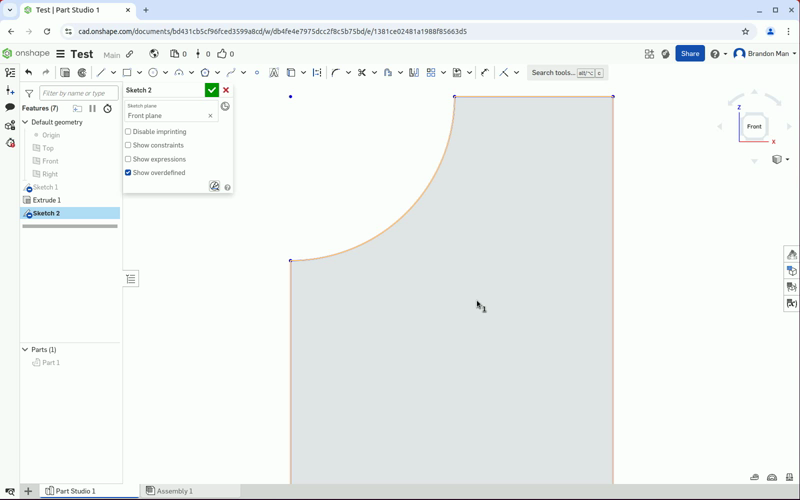
scroll(-6)
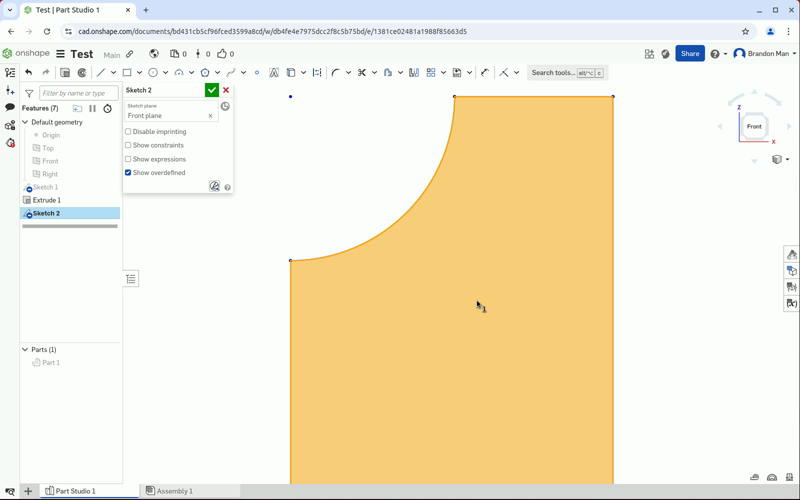
scroll(-6)
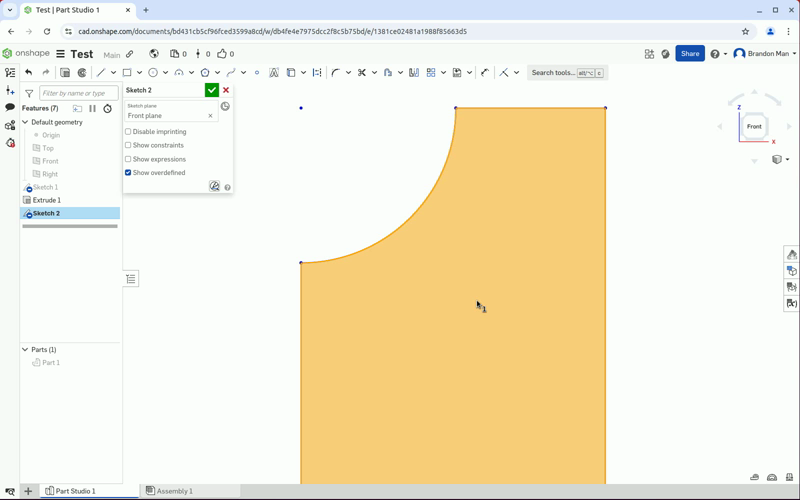
scroll(-6)
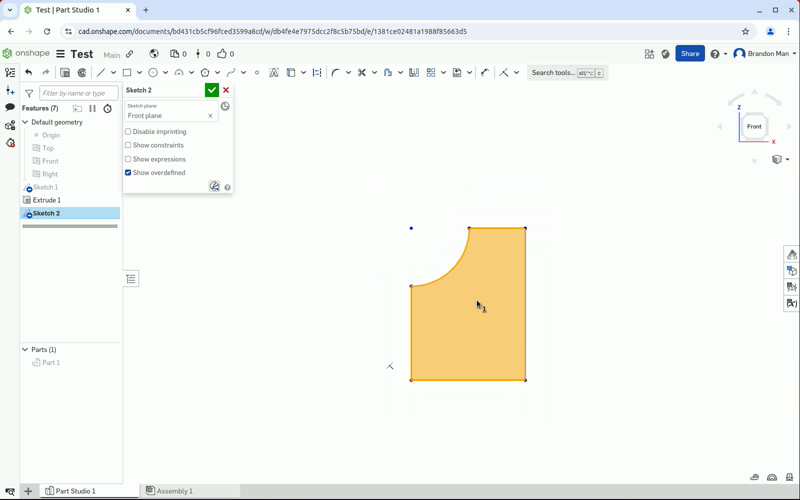
scroll(-6)
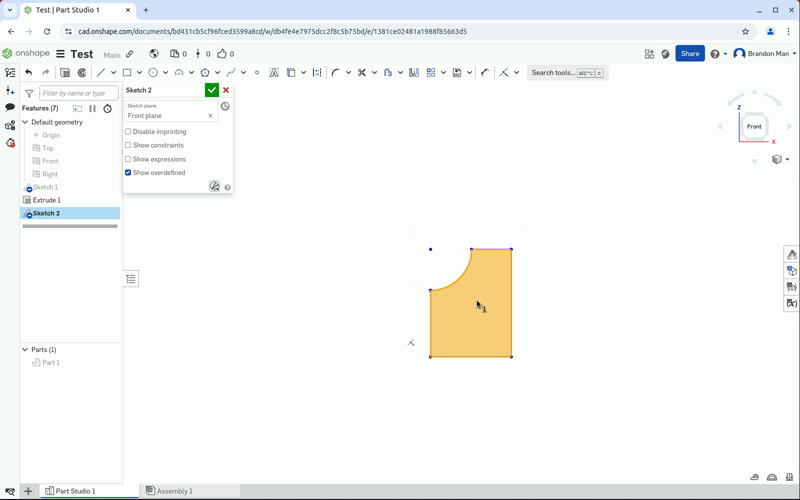
scroll(-6)
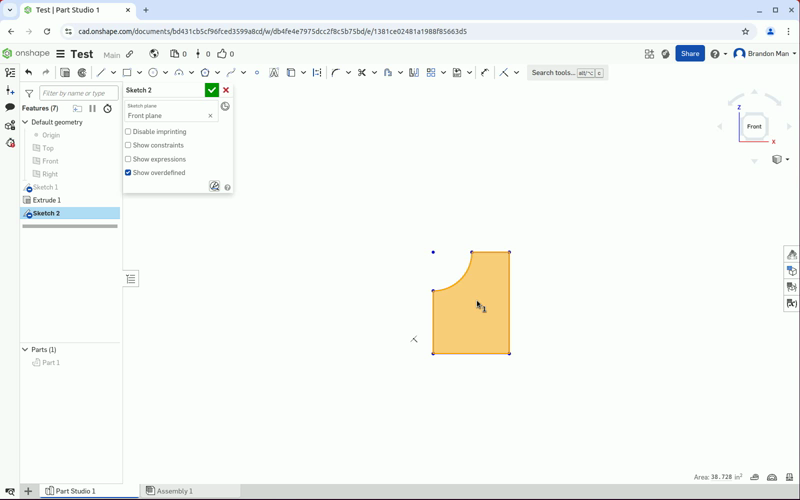
scroll(-6)
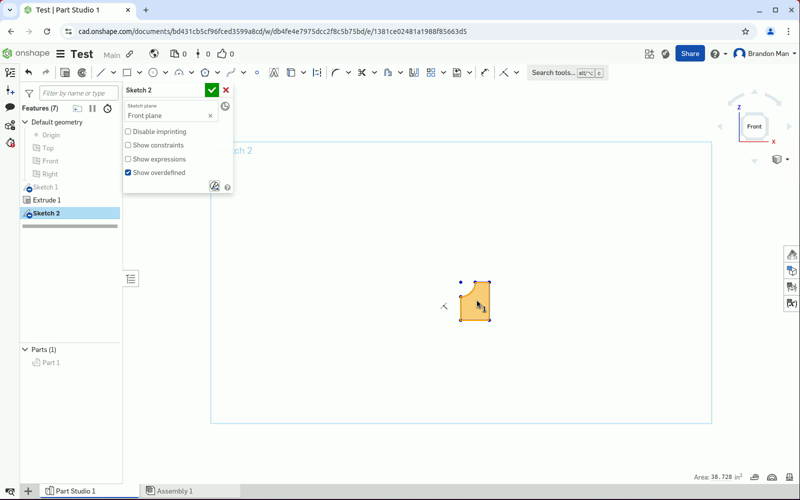
mouse_move(73, 352)
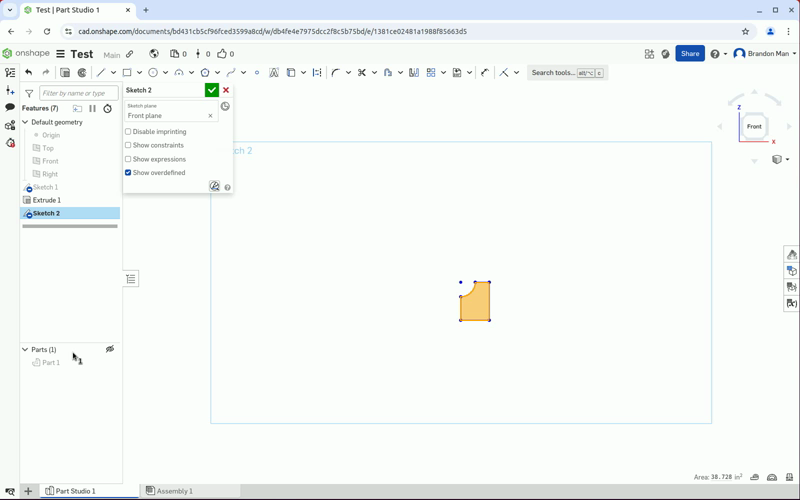
key(shift+y)
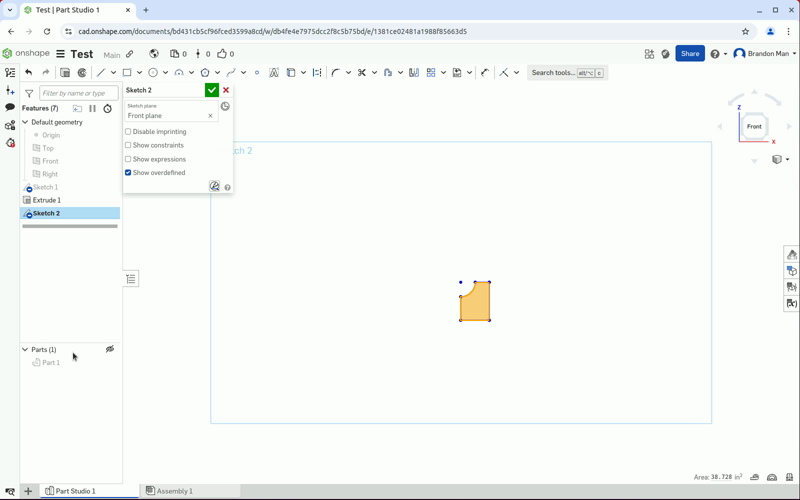
key(shift+e)
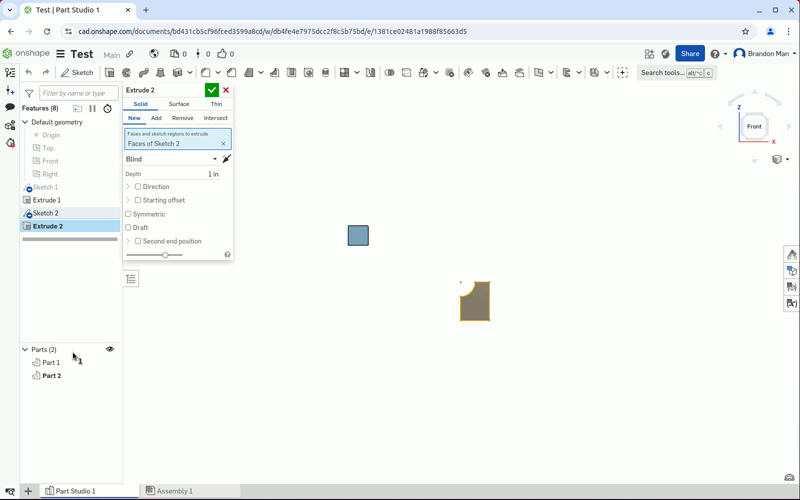
mouse_move(143, 106)
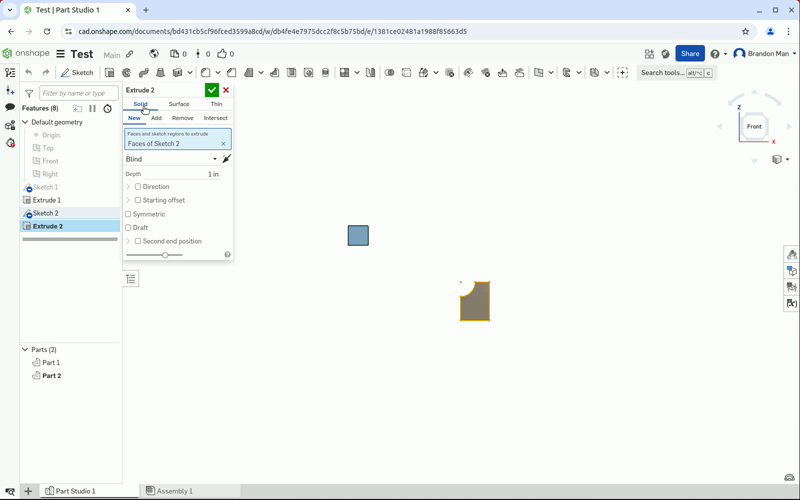
click(143, 106)
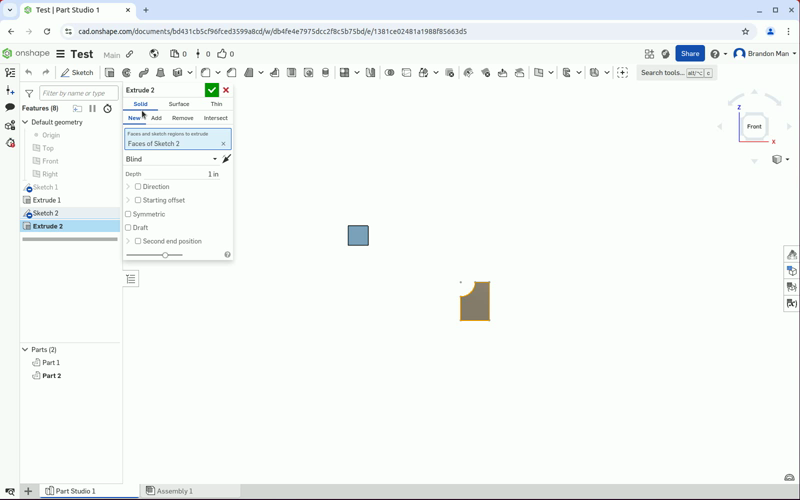
mouse_move(137, 120)
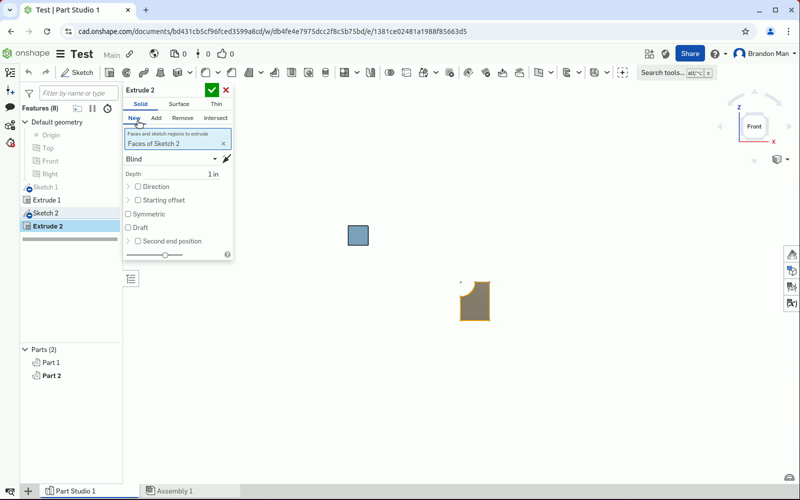
click(137, 120)
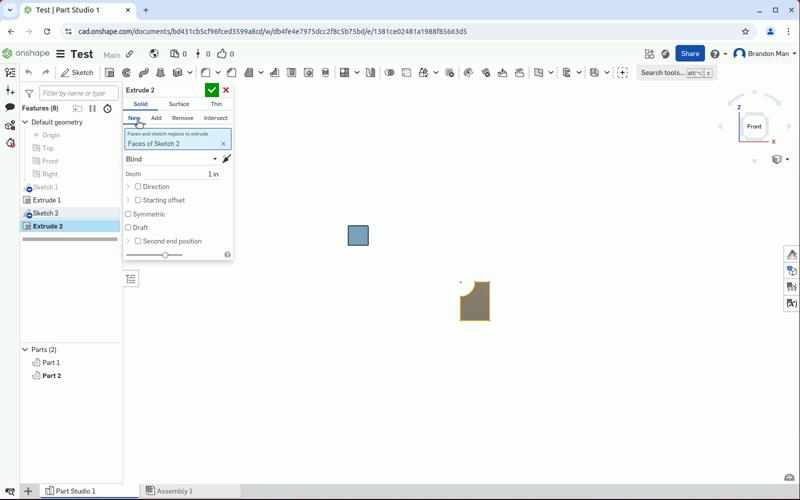
key(tab, 4)
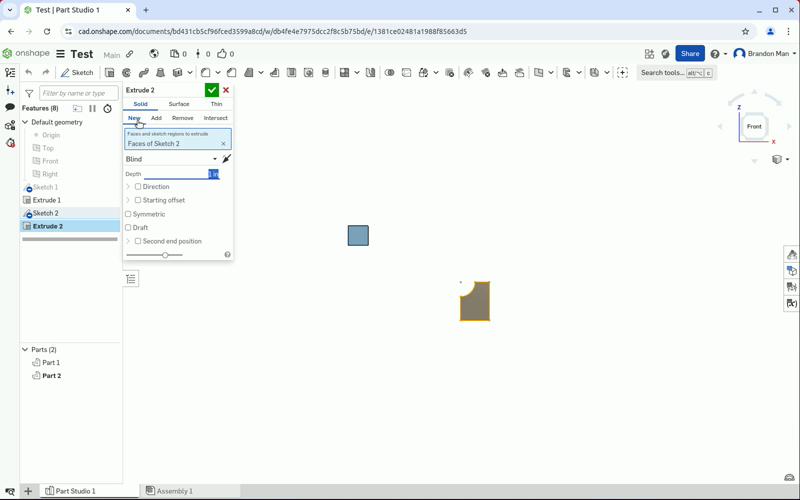
text(9.628)
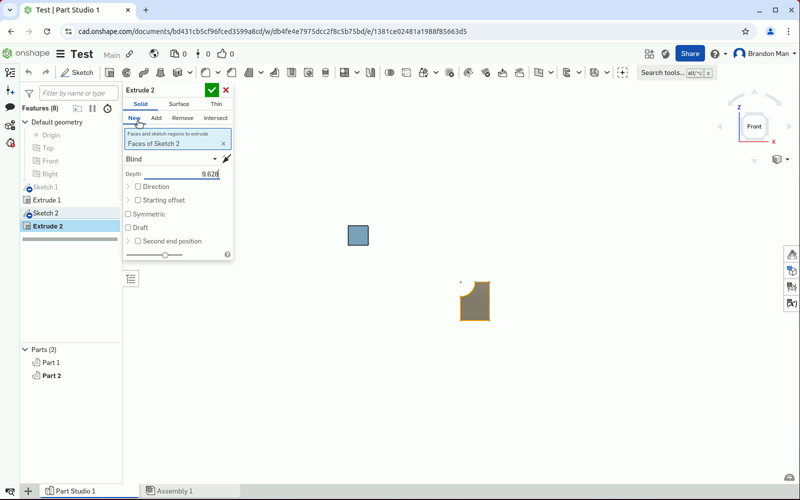
key(enter)
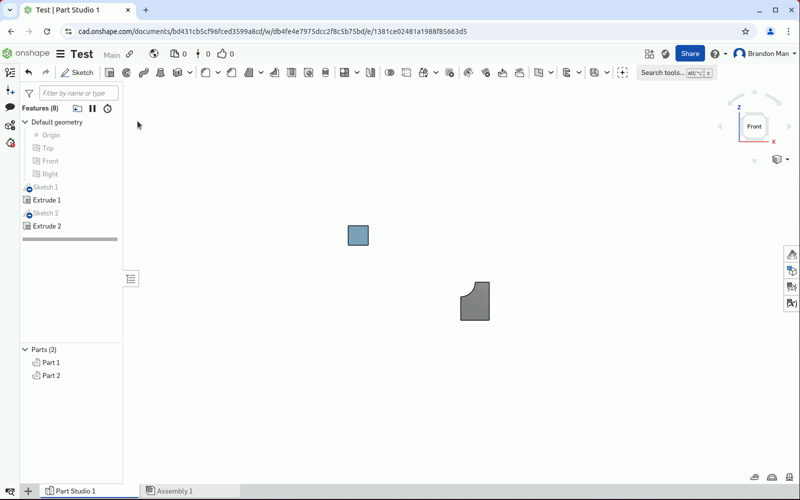
key(shift+h)
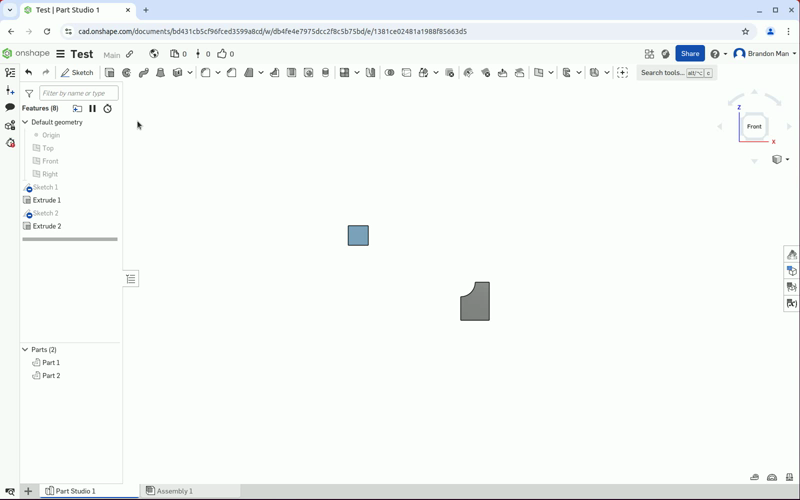
key(shift+h)
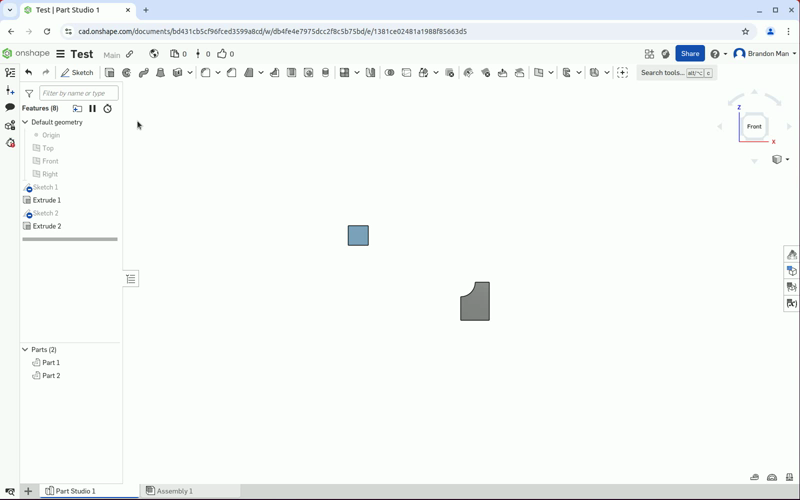
mouse_move(73, 189)
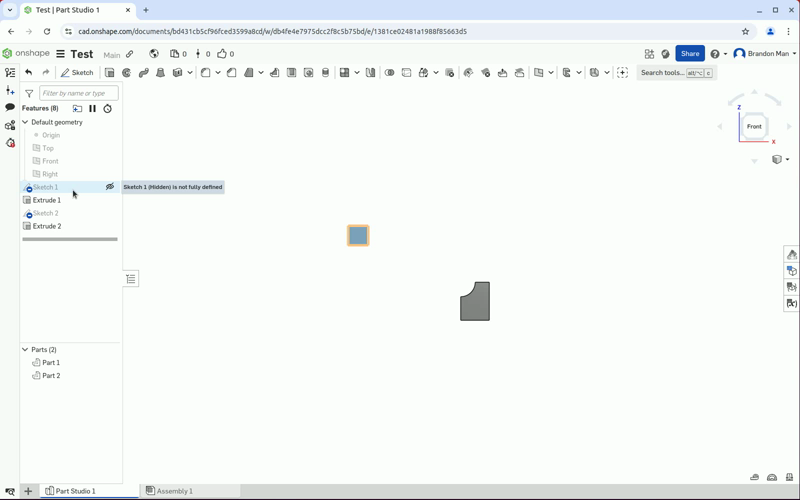
click(73, 189)
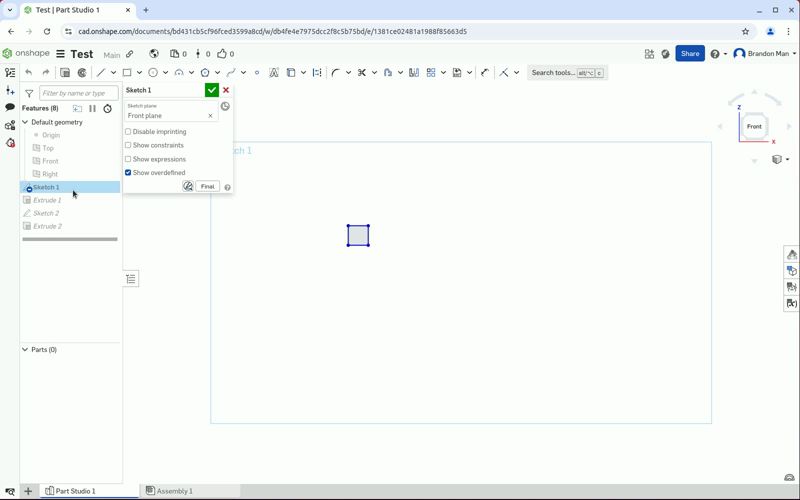
mouse_move(229, 92)
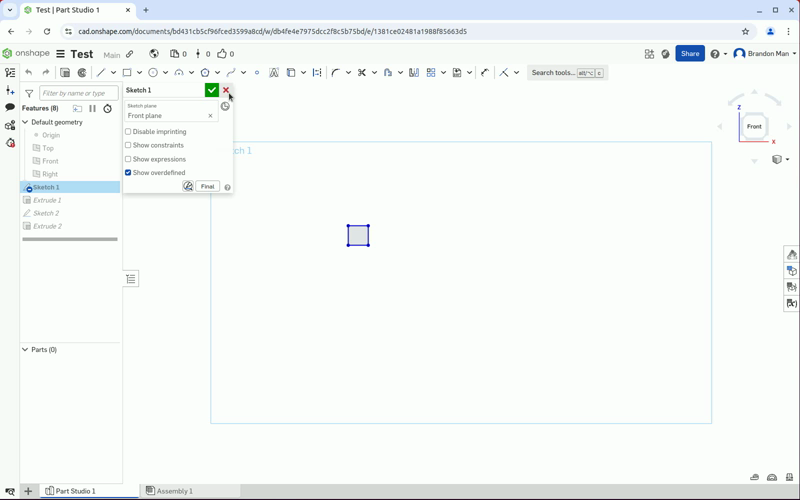
click(229, 92)
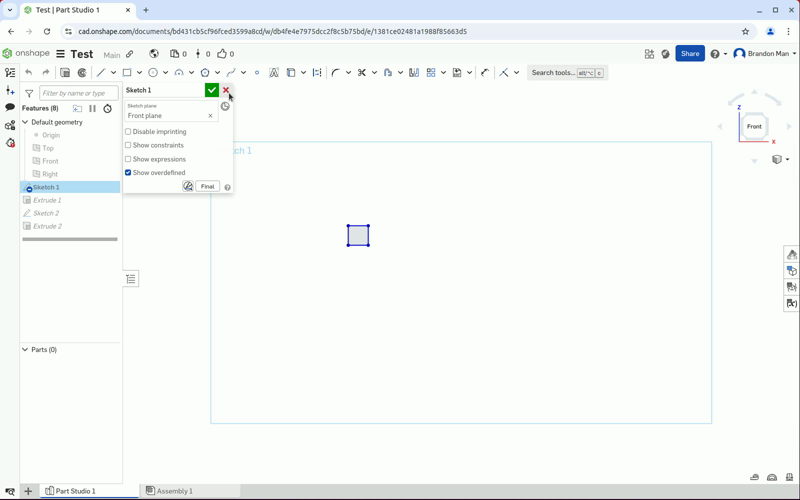
key(shift+s)
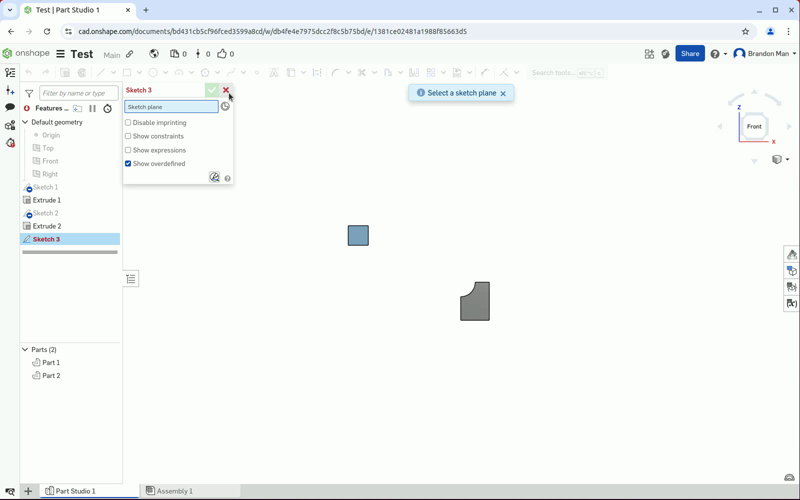
mouse_move(73, 163)
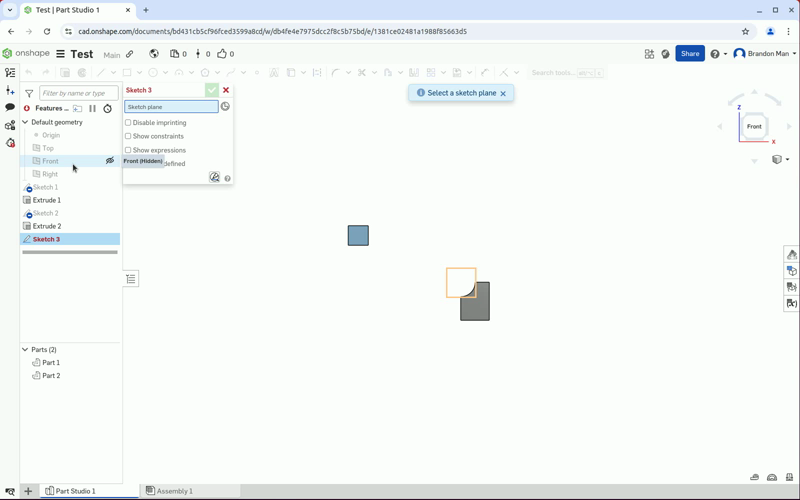
click(73, 163)
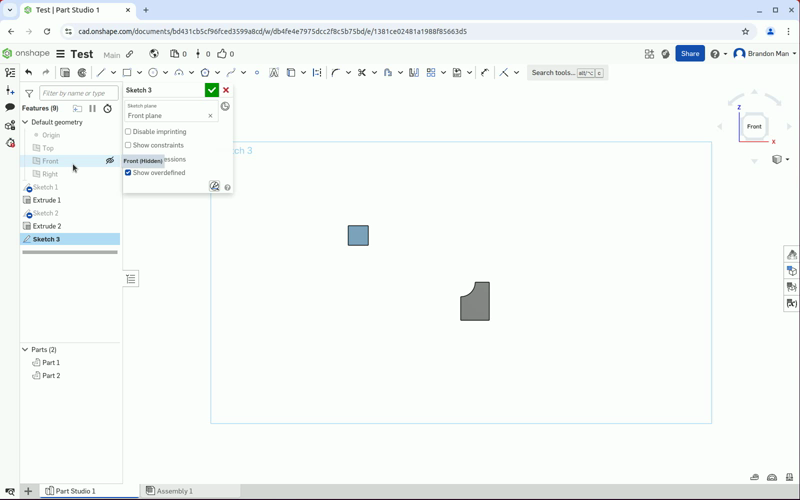
mouse_move(73, 352)
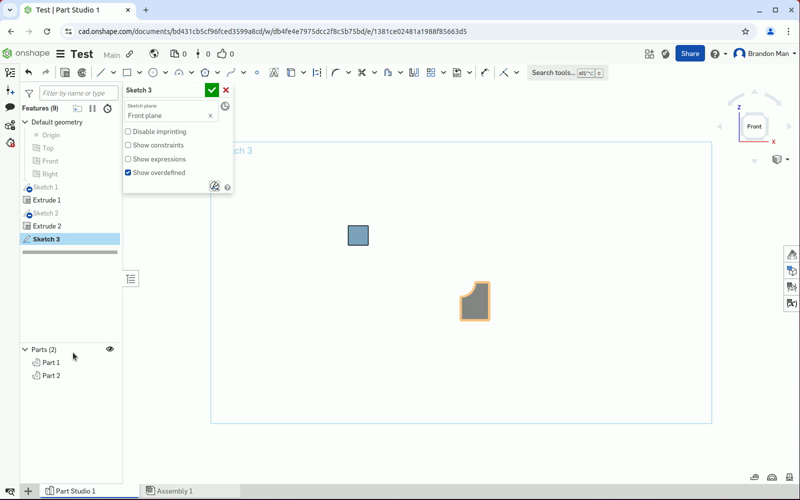
key(y)
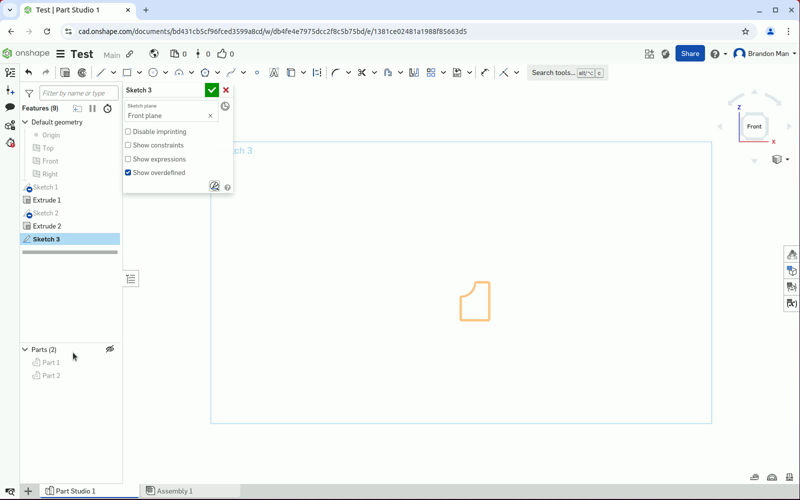
key(l)
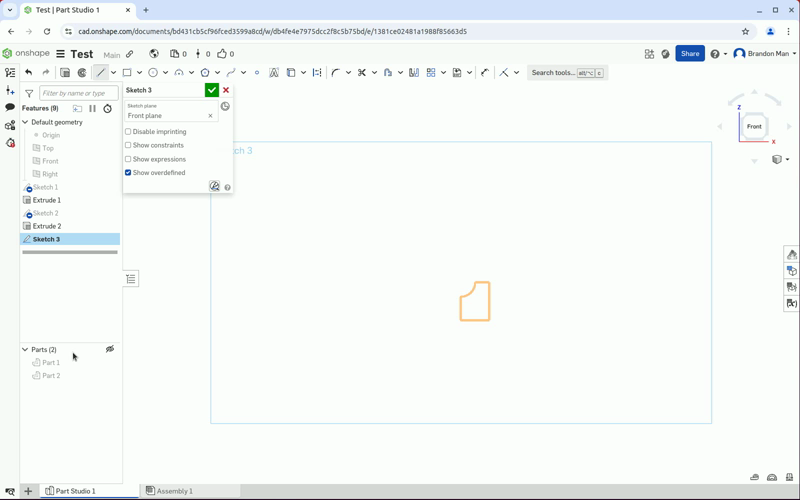
key_down(shift)
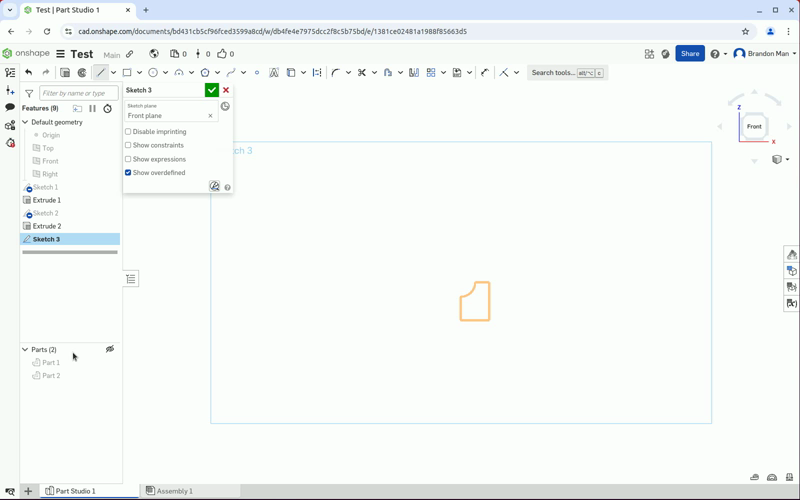
mouse_move(348, 320)
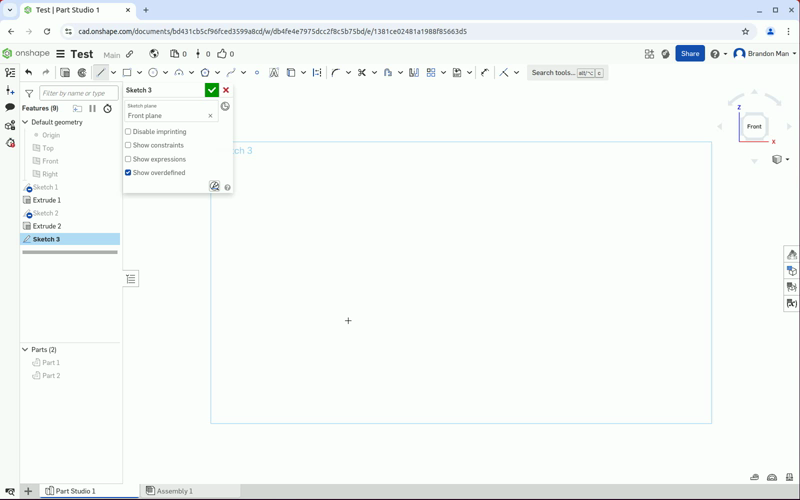
click(348, 320)
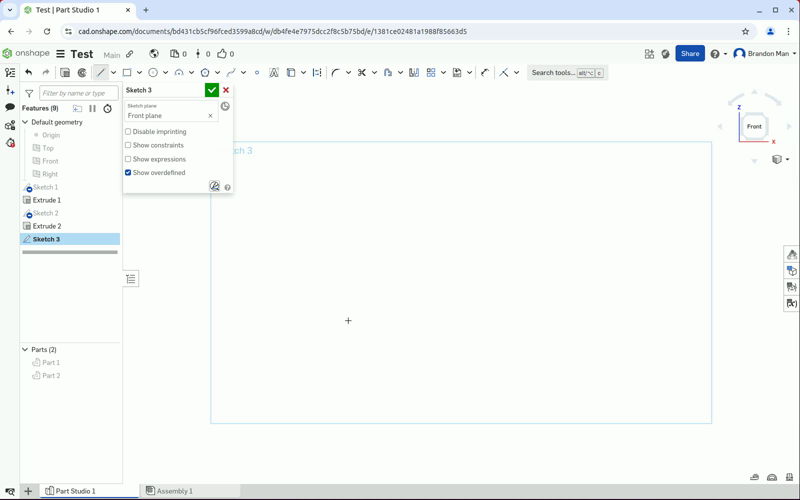
key_up(shift)
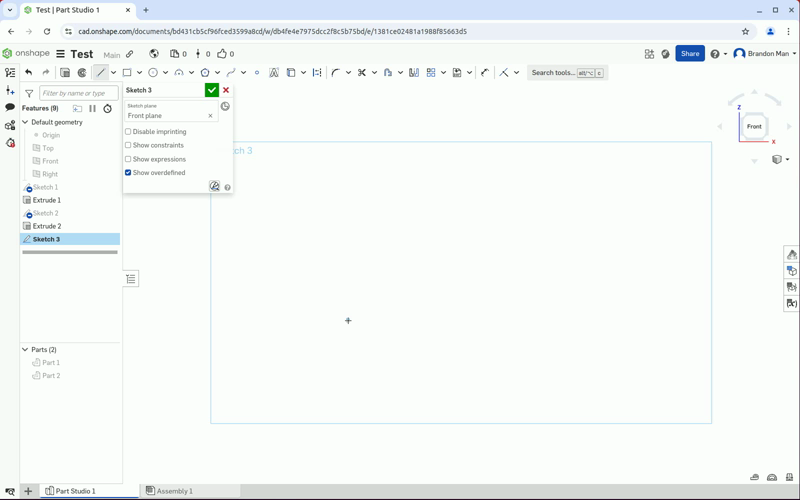
key_down(shift)
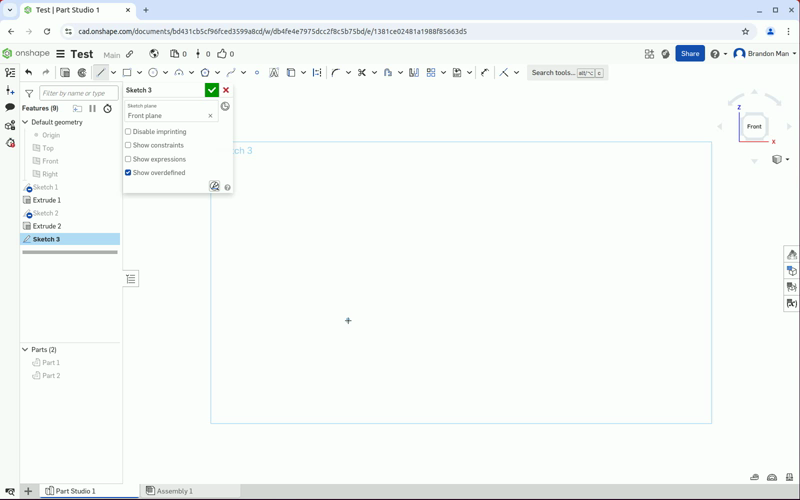
mouse_move(460, 320)
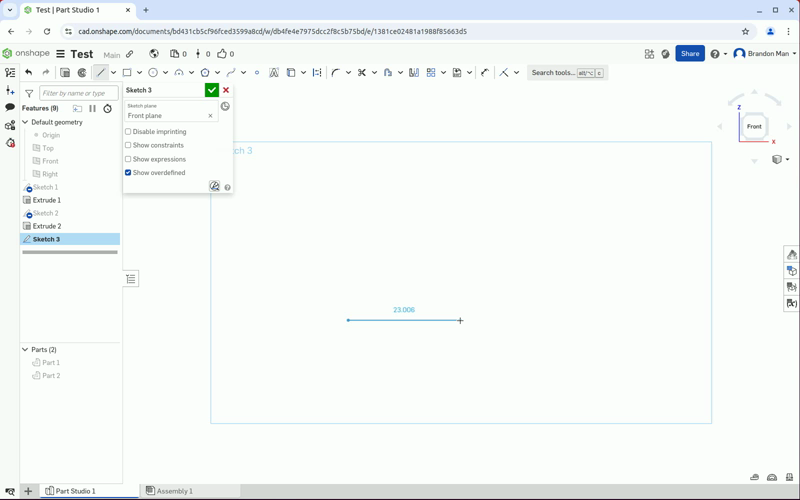
click(460, 320)
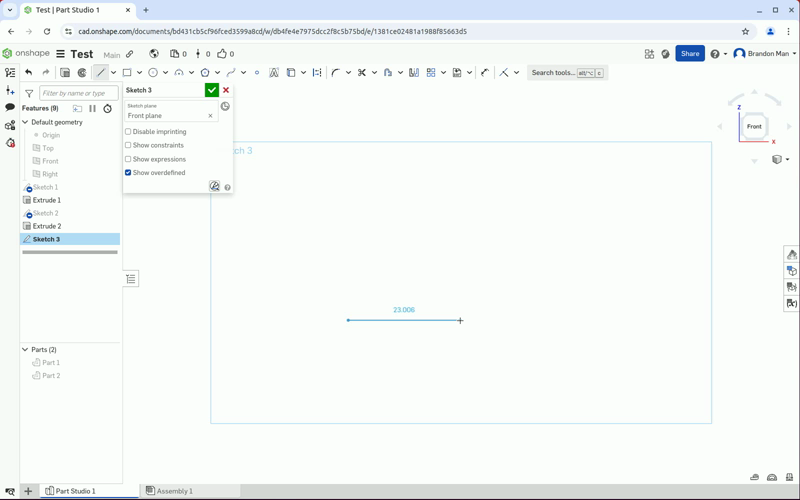
key_up(shift)
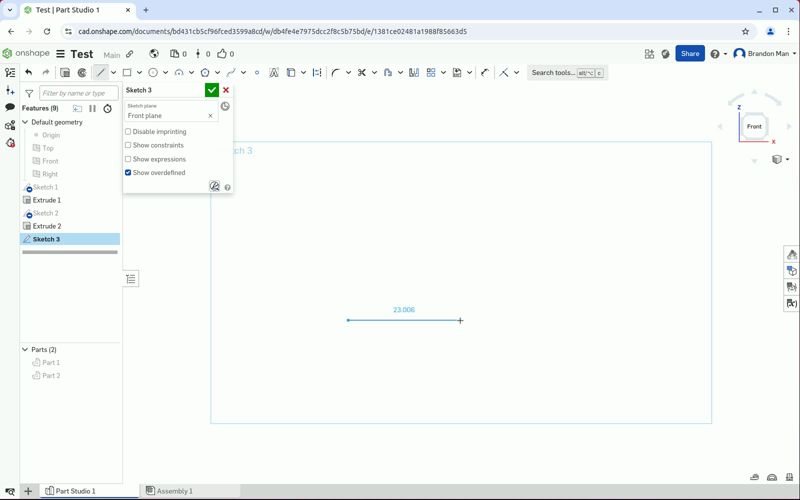
key_down(shift)
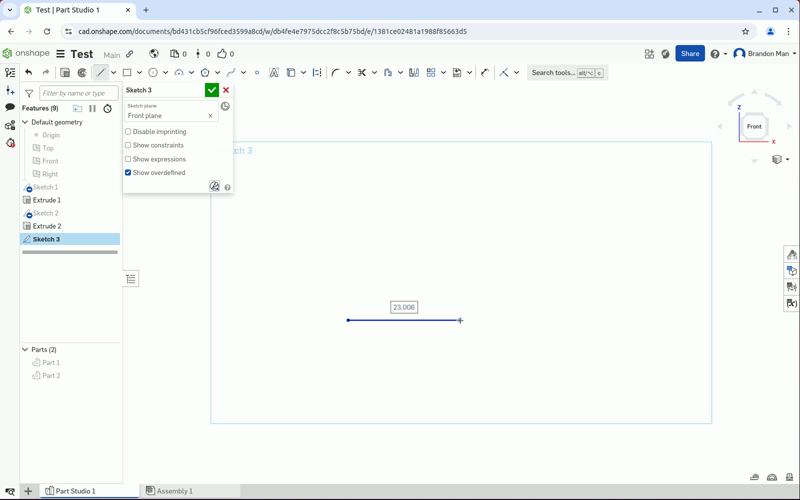
mouse_move(490, 320)
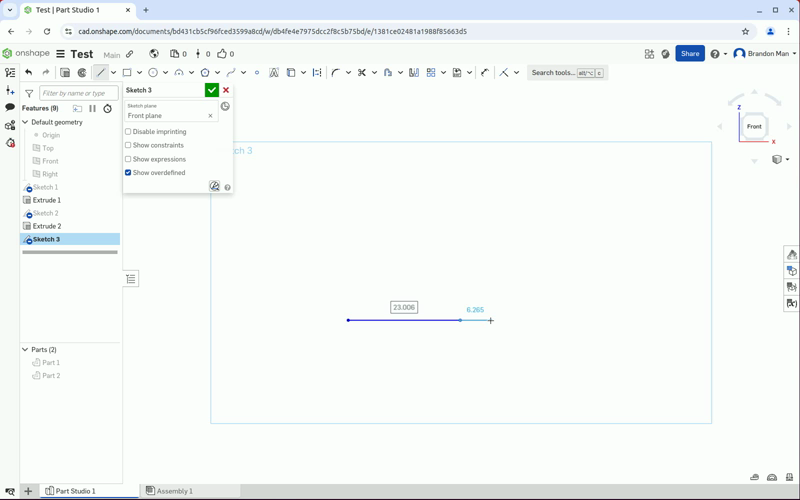
mouse_move(460, 296)
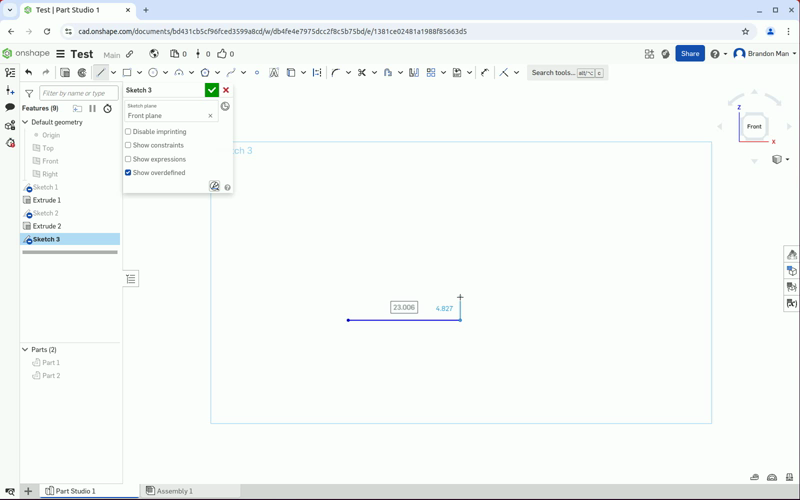
click(460, 296)
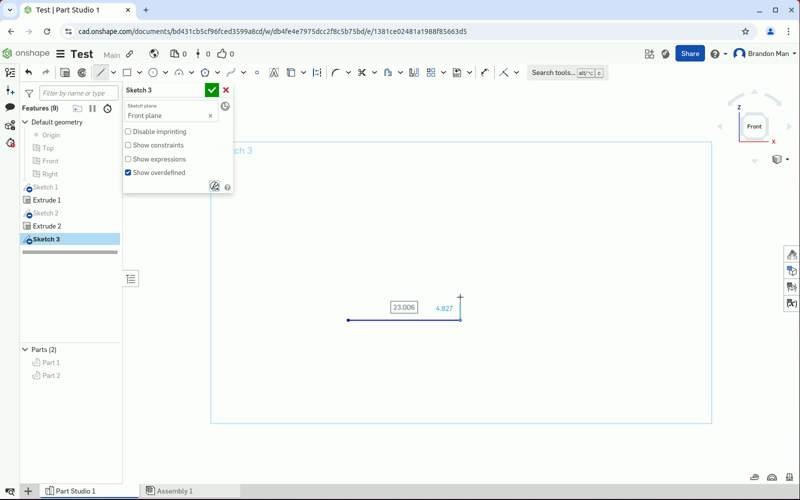
key_up(shift)
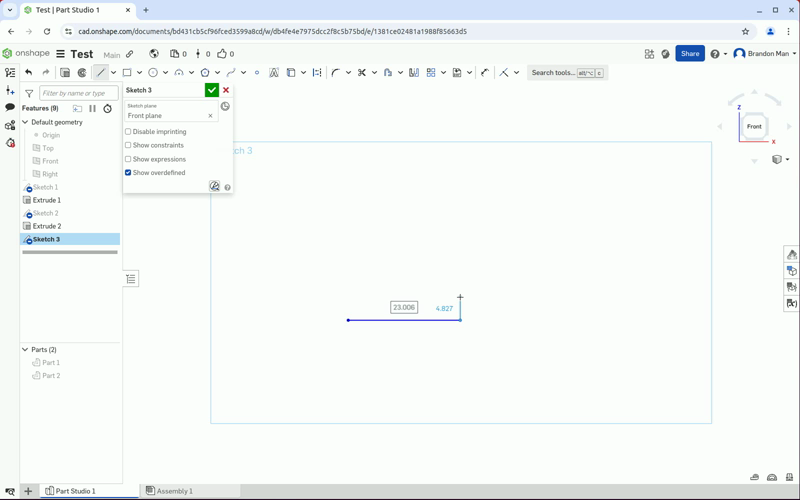
key(esc)
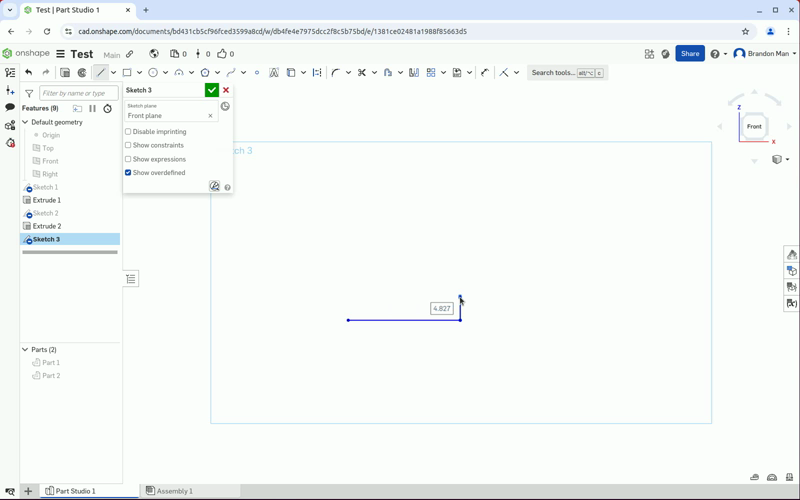
key(a)
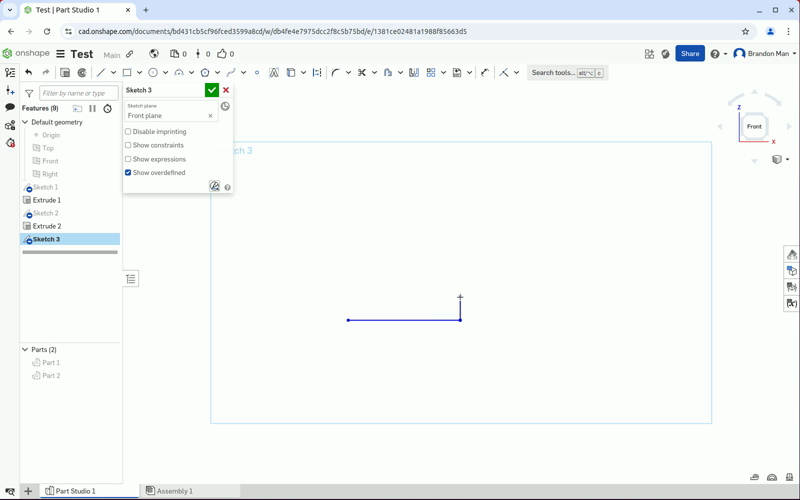
mouse_move(460, 296)
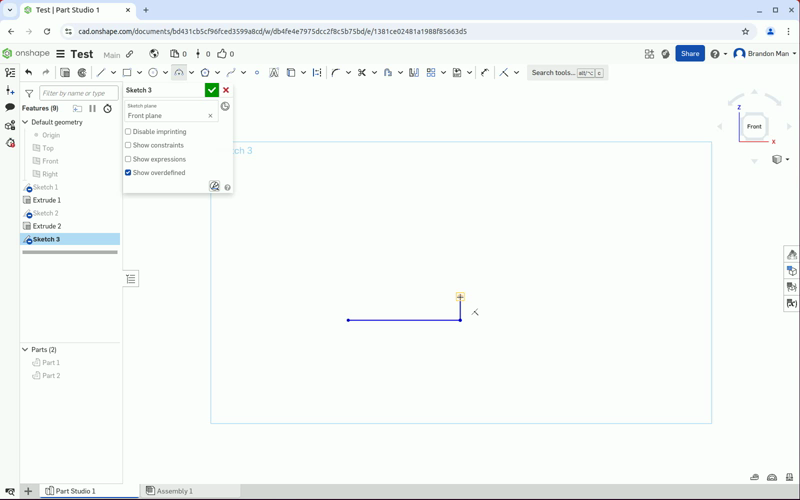
click(460, 296)
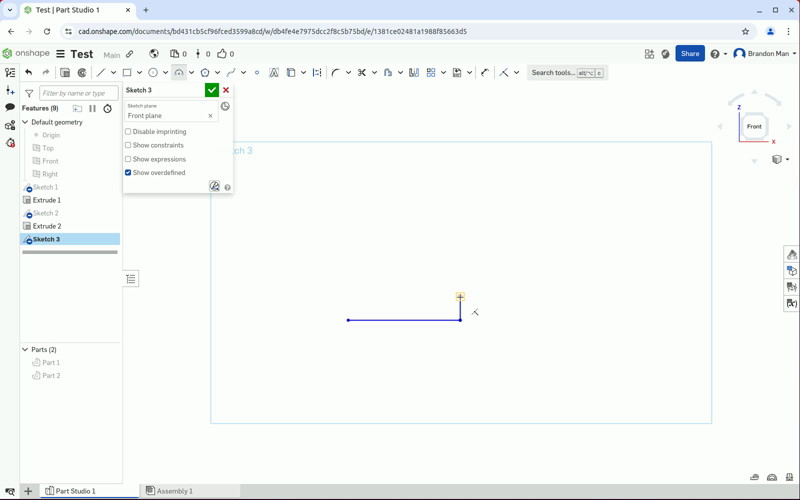
key_down(shift)
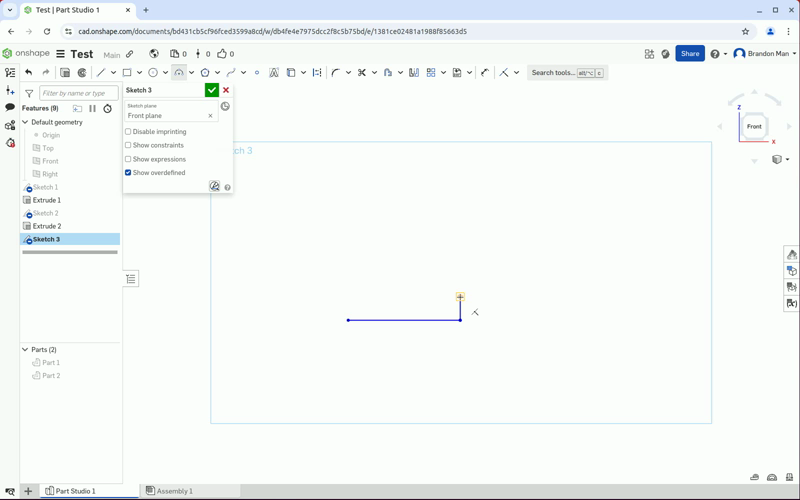
mouse_move(475, 283)
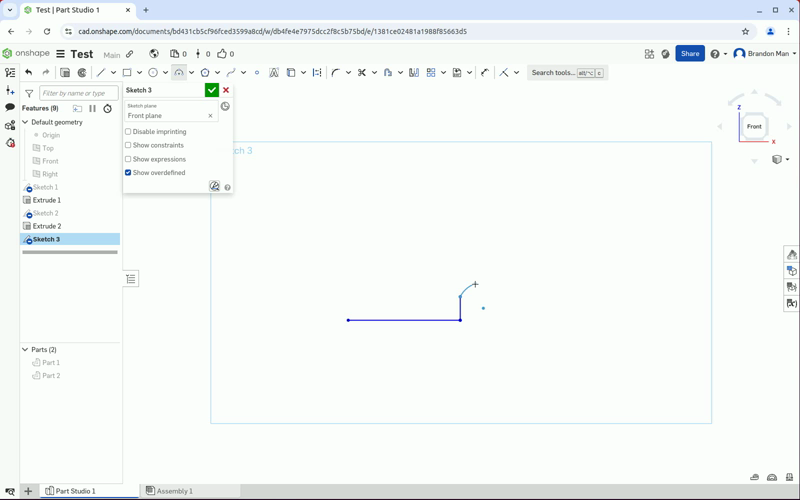
click(475, 283)
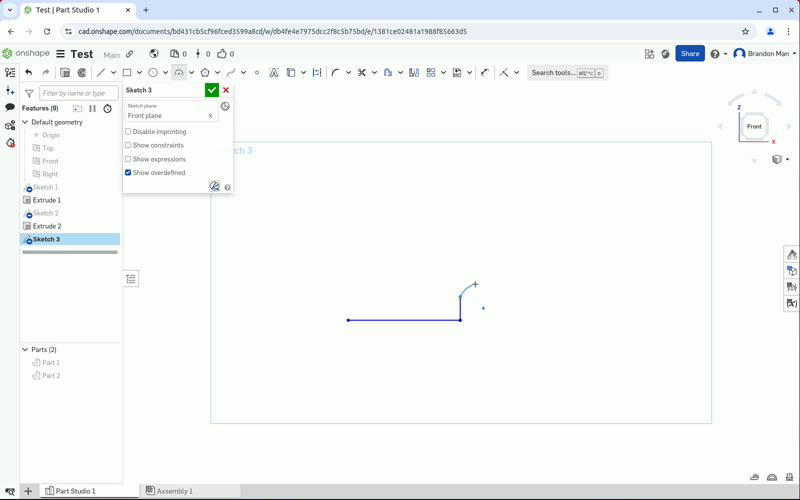
mouse_move(451, 272)
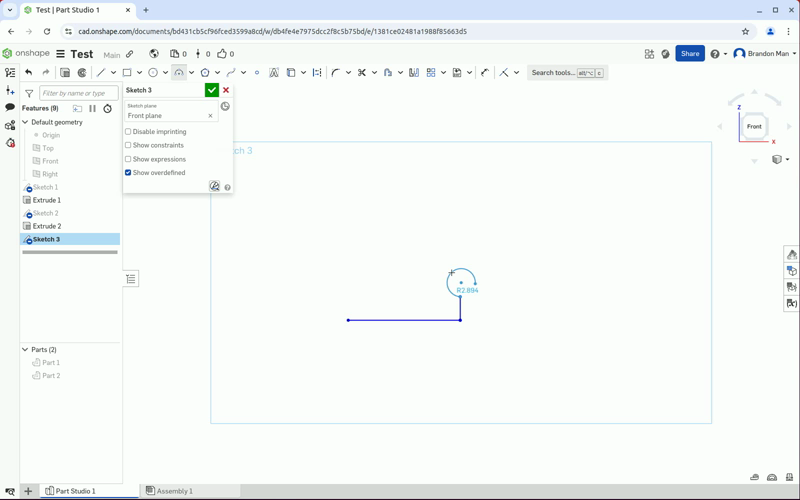
click(451, 272)
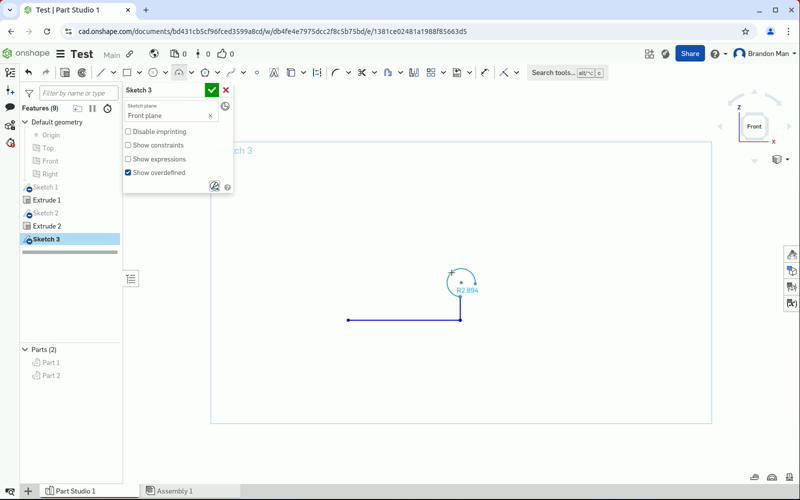
key_up(shift)
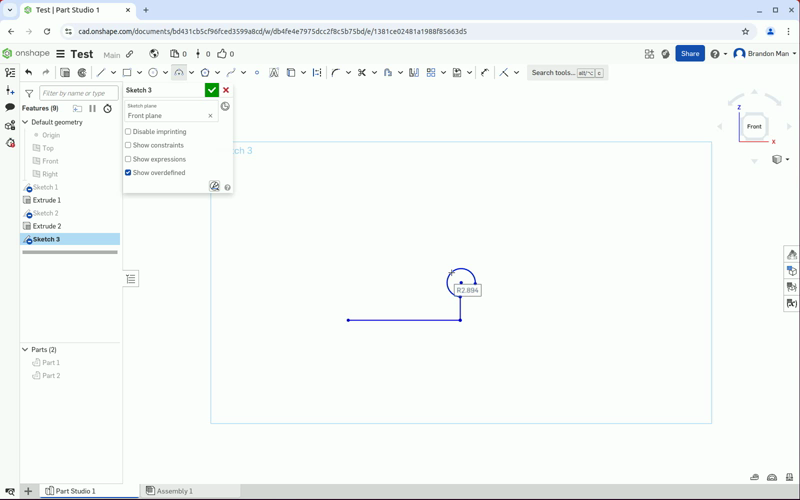
key(esc)
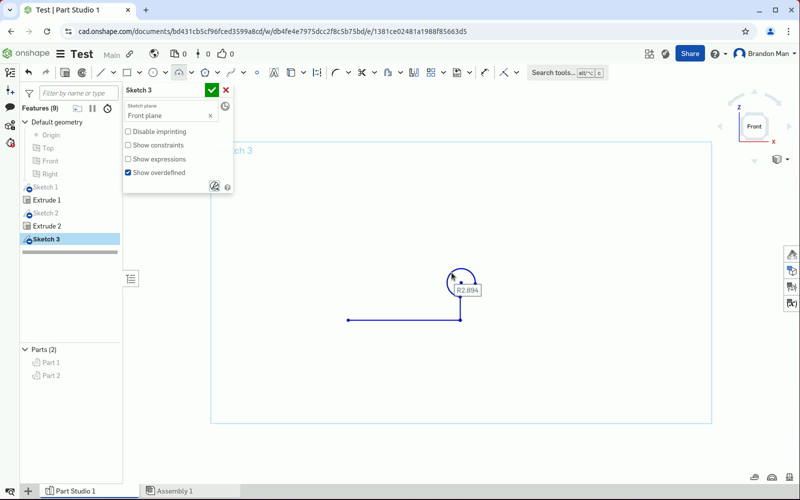
key(l)
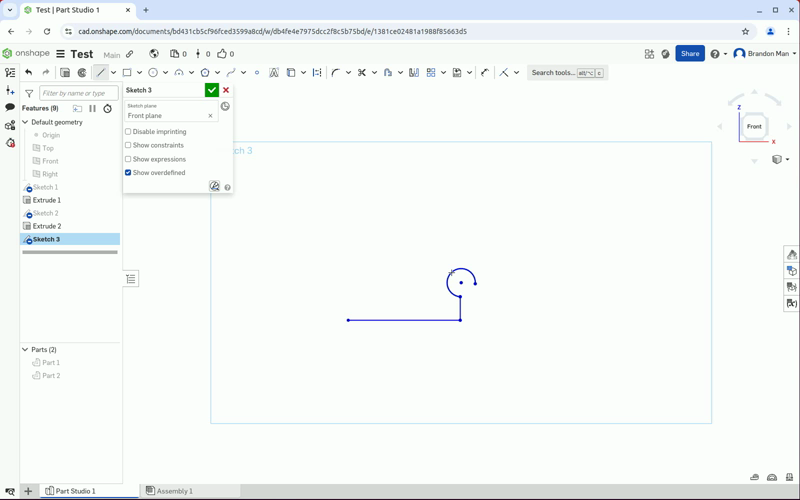
mouse_move(475, 283)
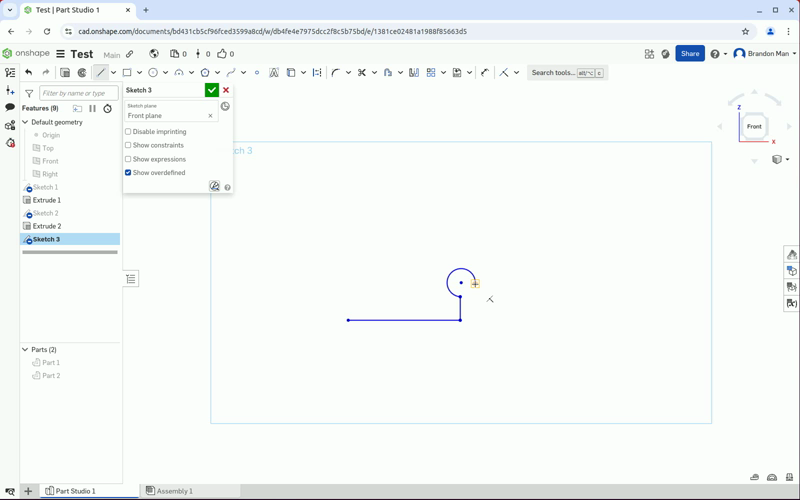
click(475, 283)
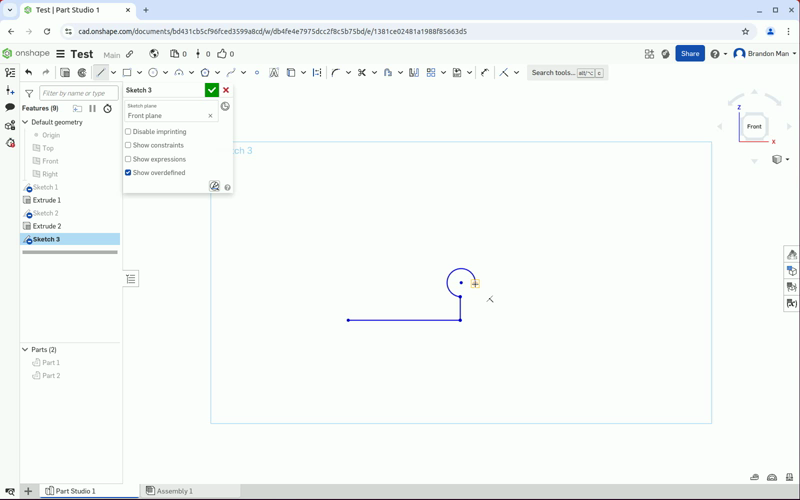
key_down(shift)
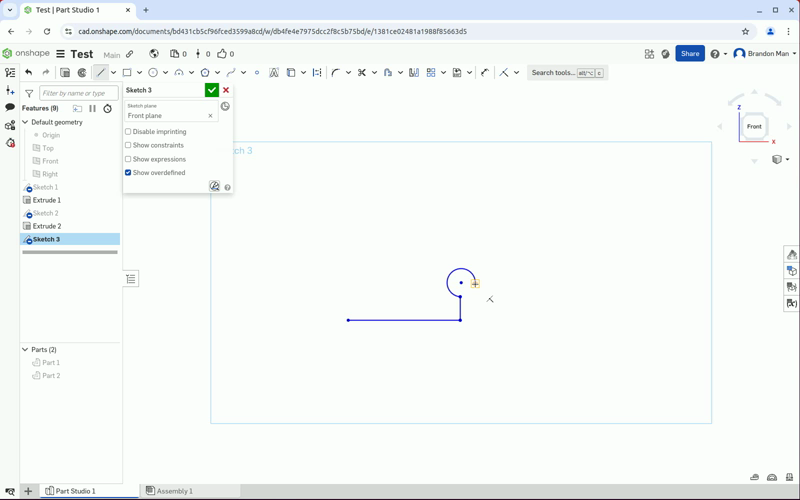
mouse_move(505, 283)
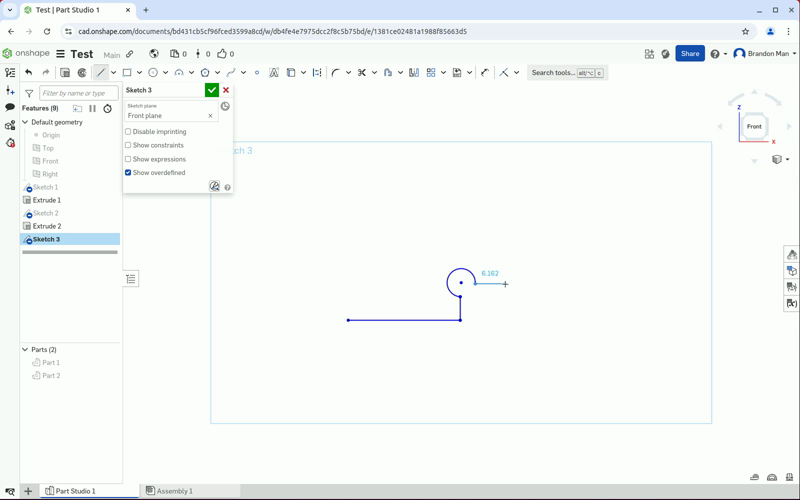
mouse_move(488, 283)
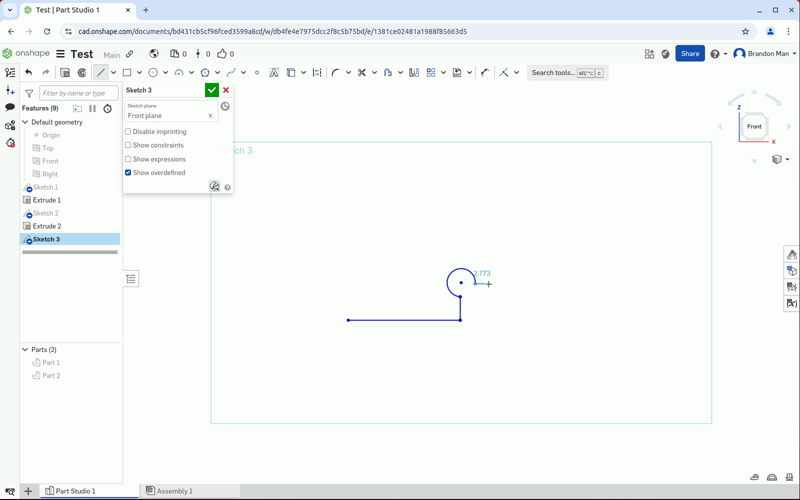
click(488, 283)
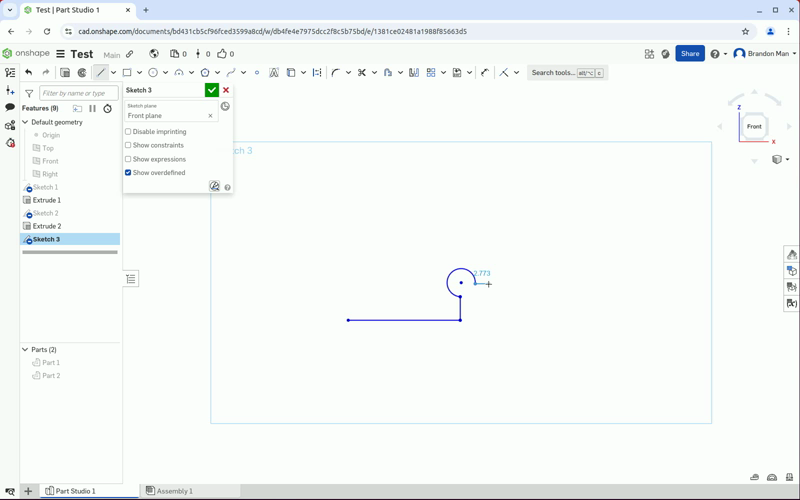
key_up(shift)
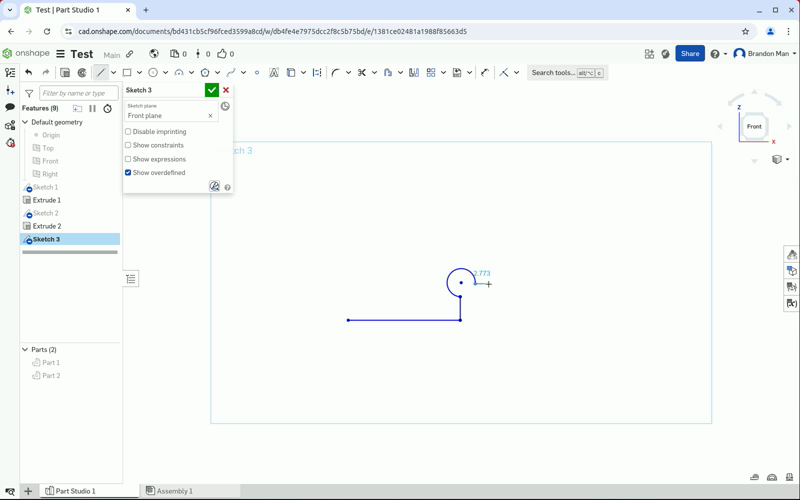
key_down(shift)
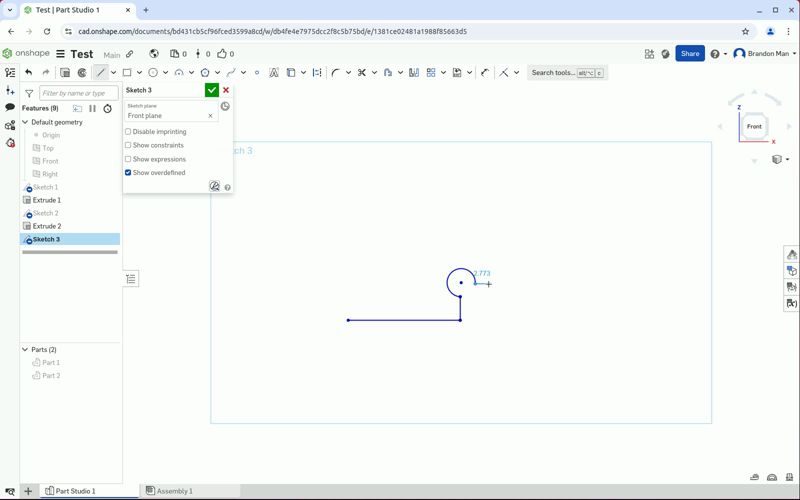
mouse_move(518, 283)
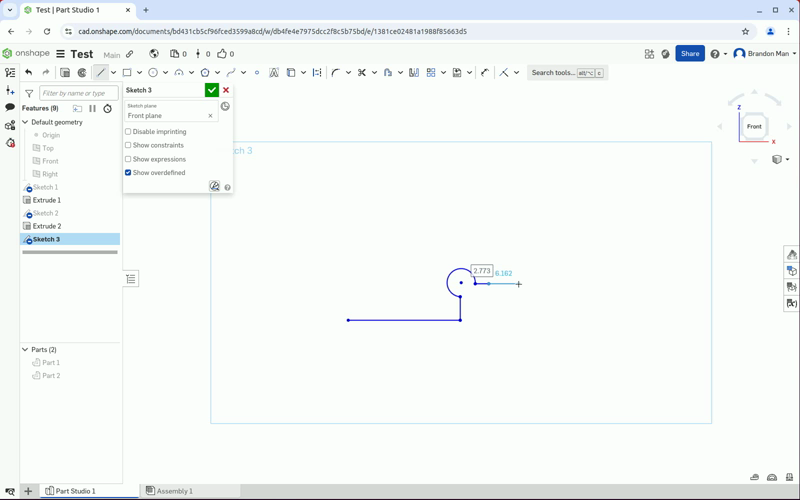
mouse_move(488, 227)
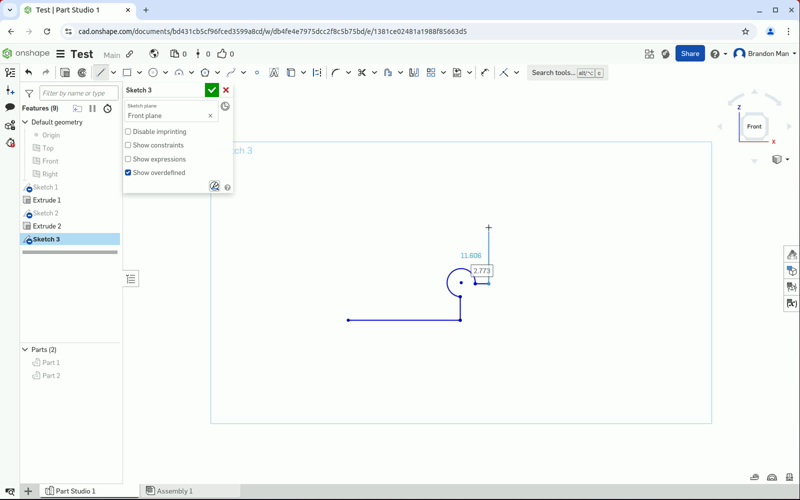
click(488, 227)
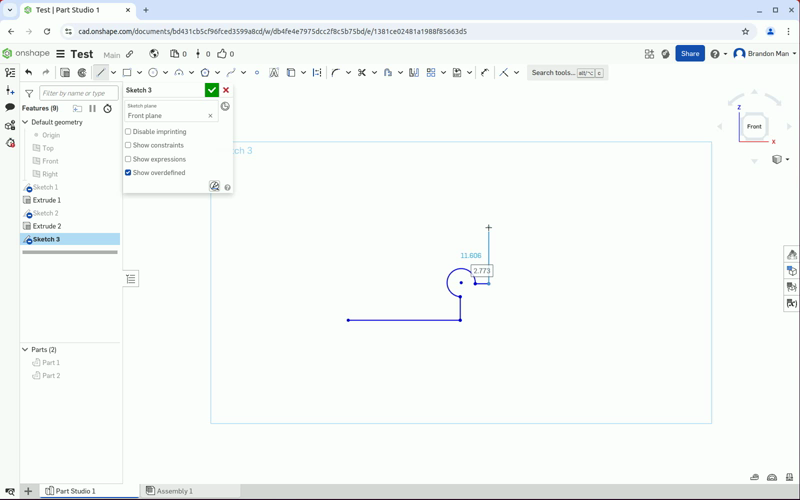
key_up(shift)
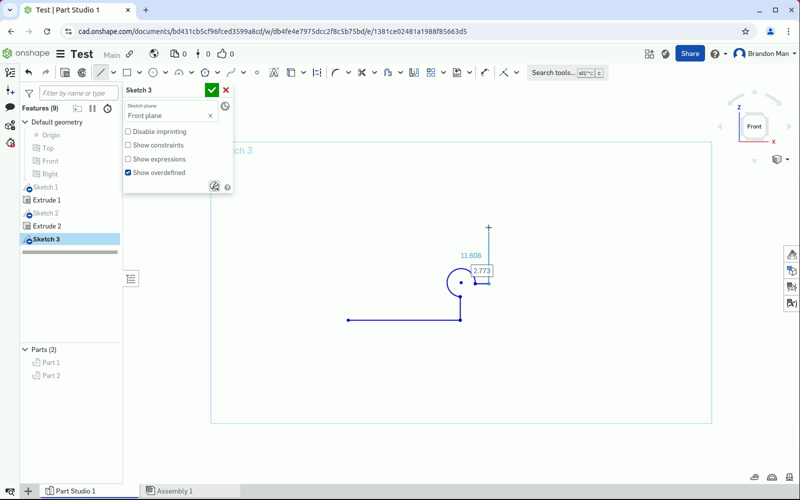
key_down(shift)
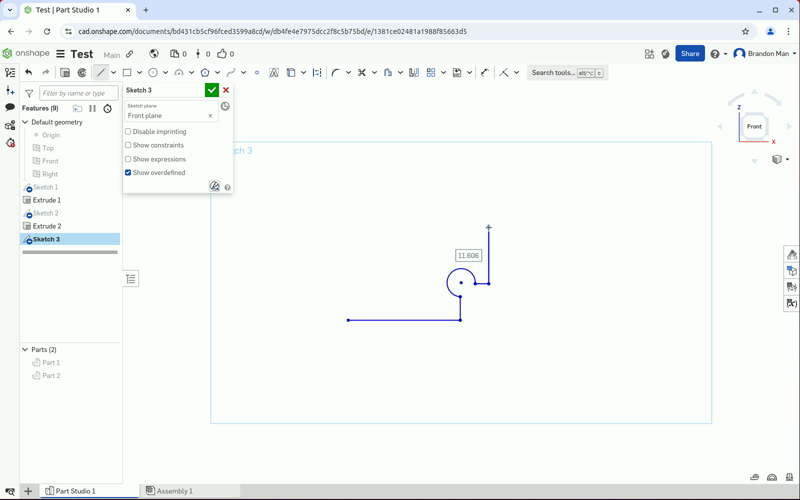
mouse_move(367, 227)
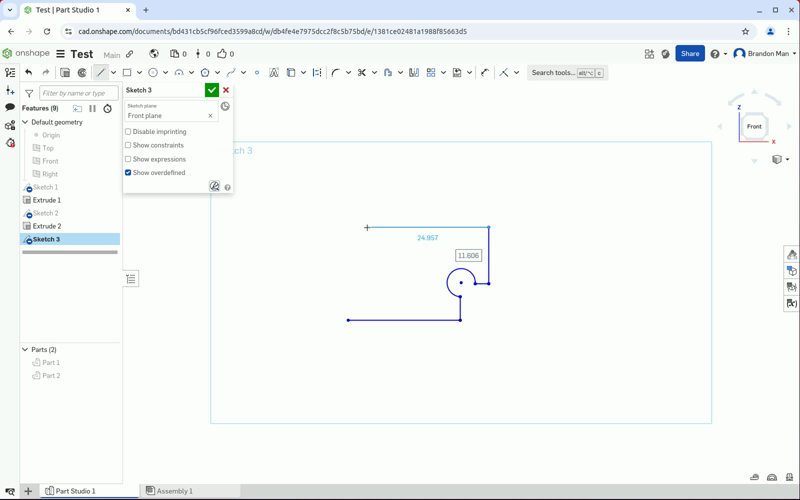
click(367, 227)
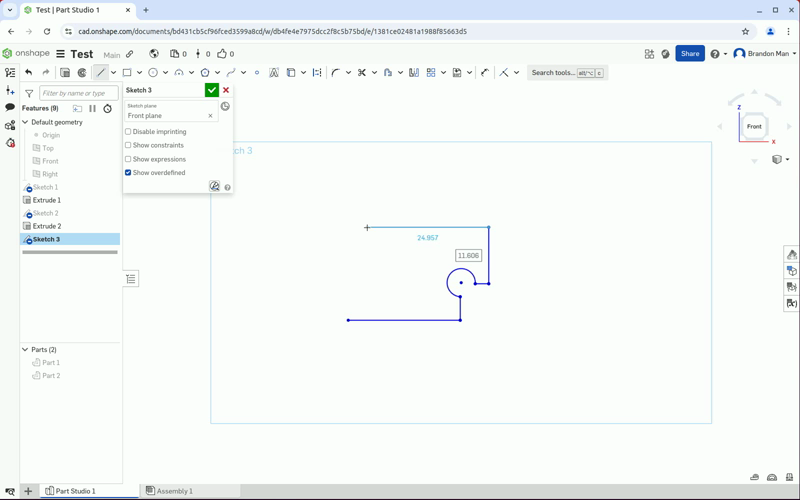
key_up(shift)
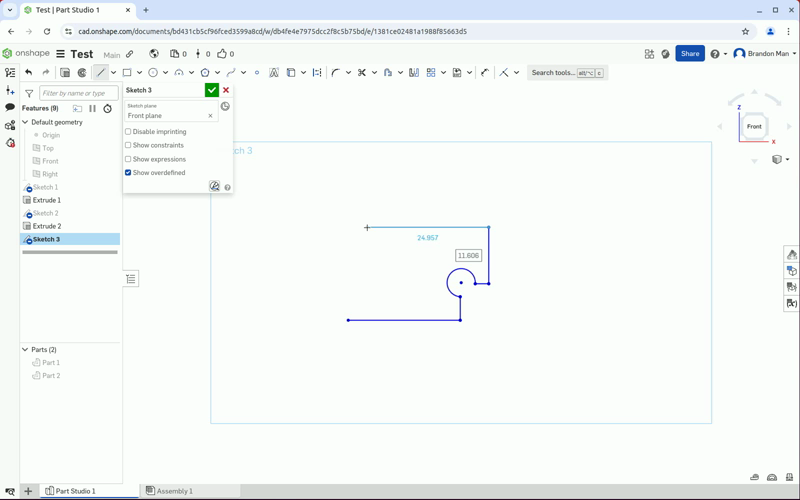
key_down(shift)
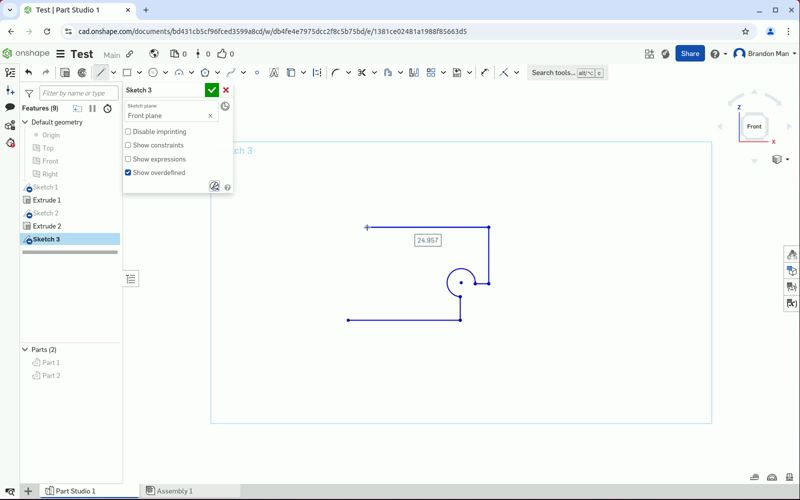
mouse_move(397, 227)
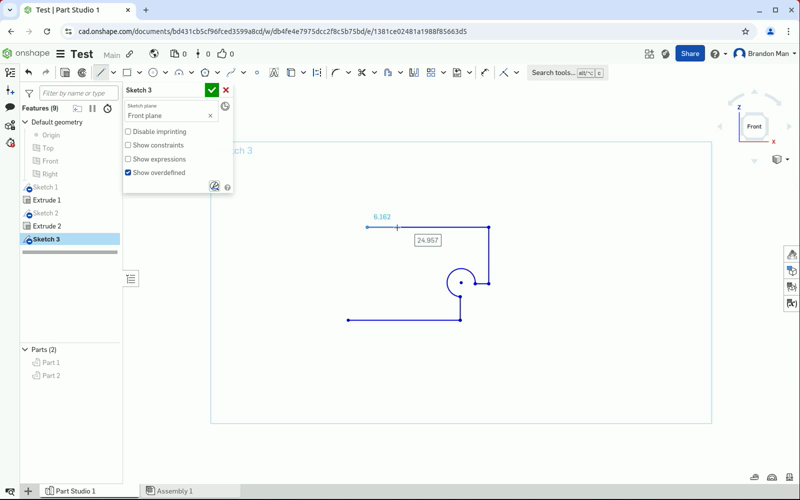
mouse_move(367, 245)
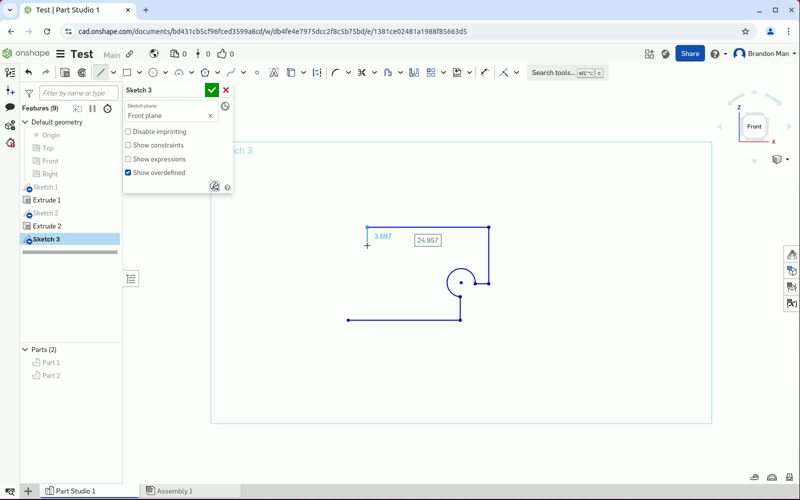
click(367, 245)
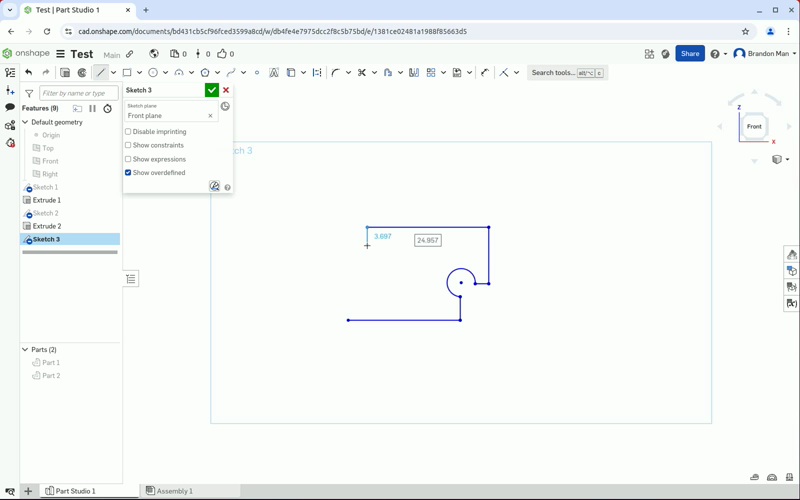
key_up(shift)
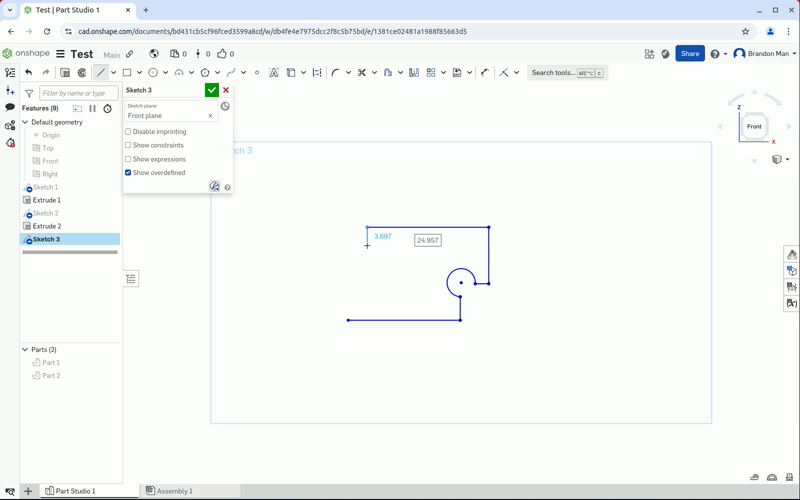
key_down(shift)
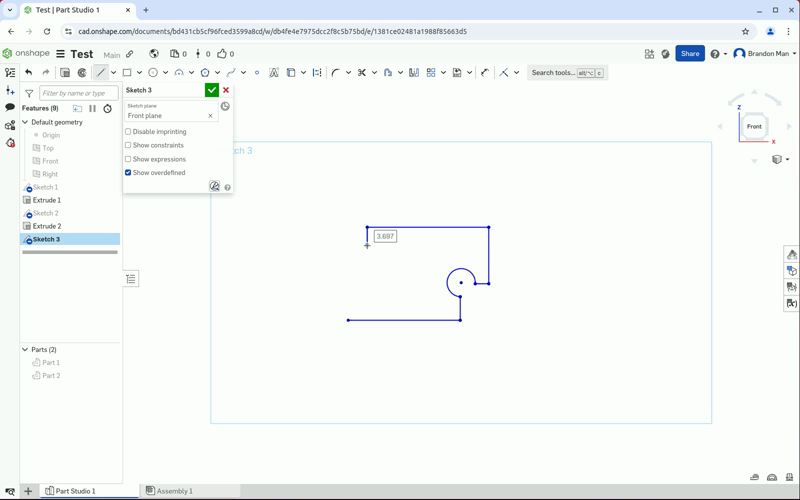
mouse_move(397, 245)
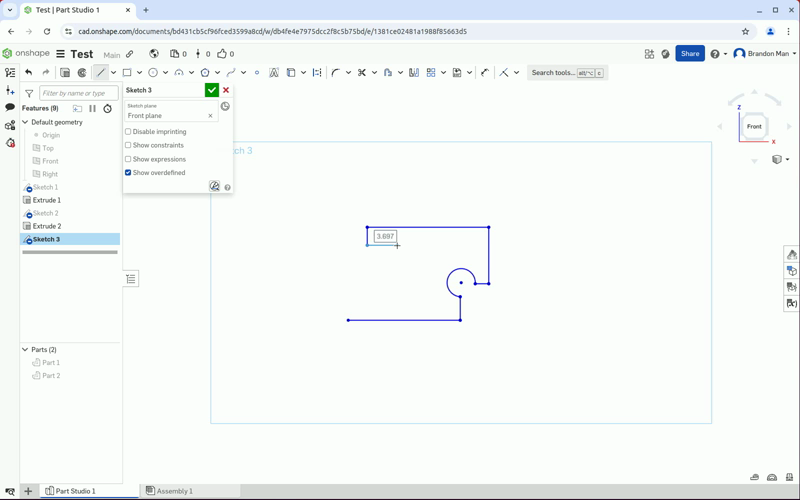
mouse_move(348, 245)
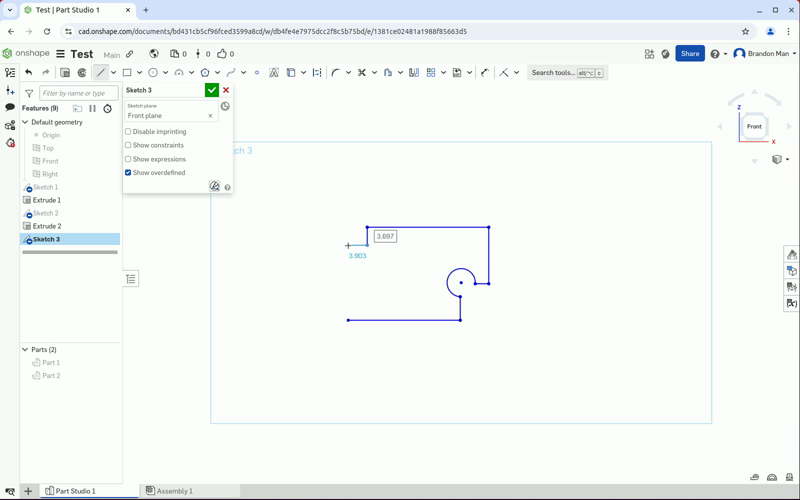
click(348, 245)
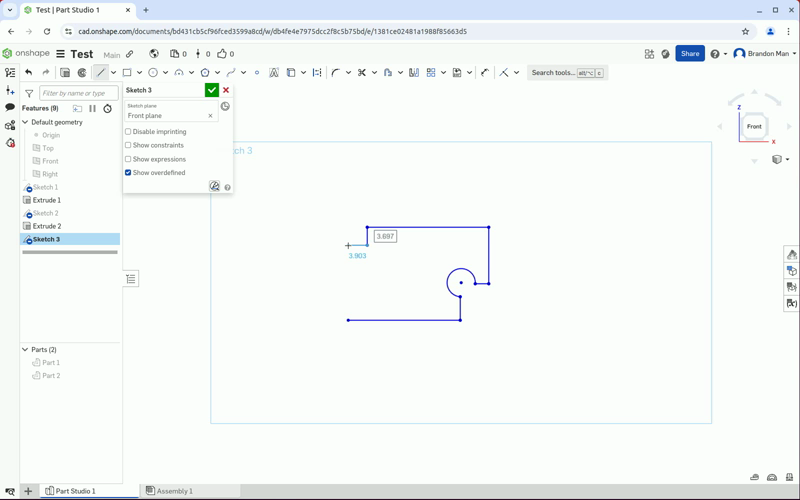
key_up(shift)
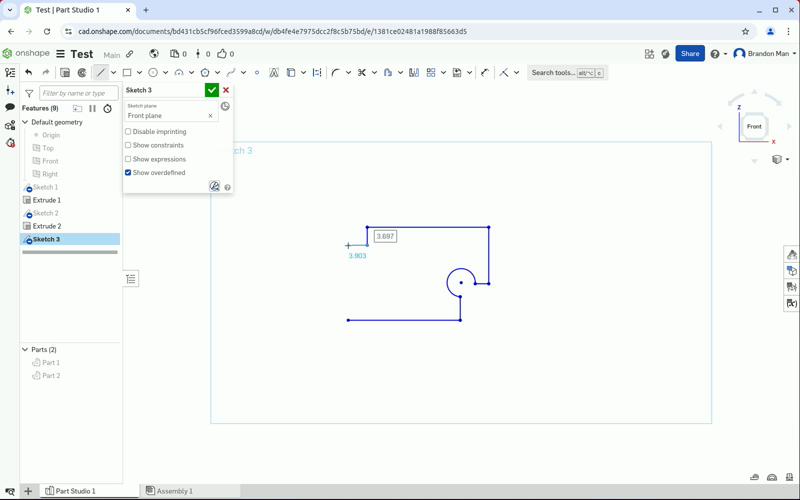
key_down(shift)
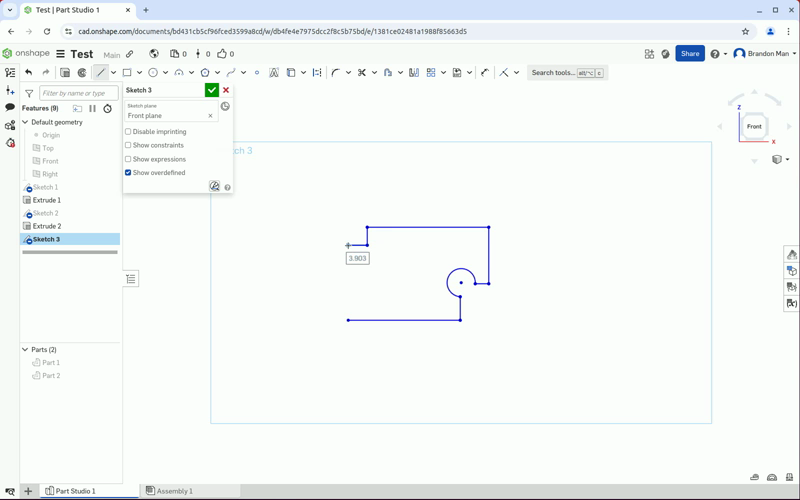
mouse_move(348, 320)
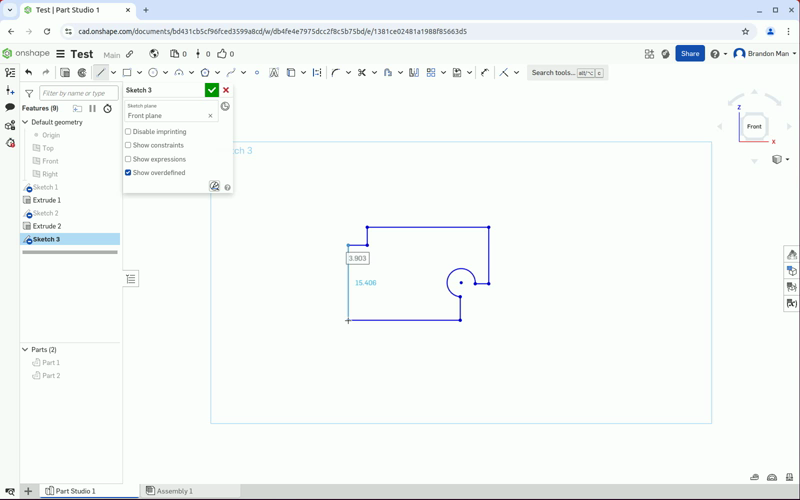
key_up(shift)
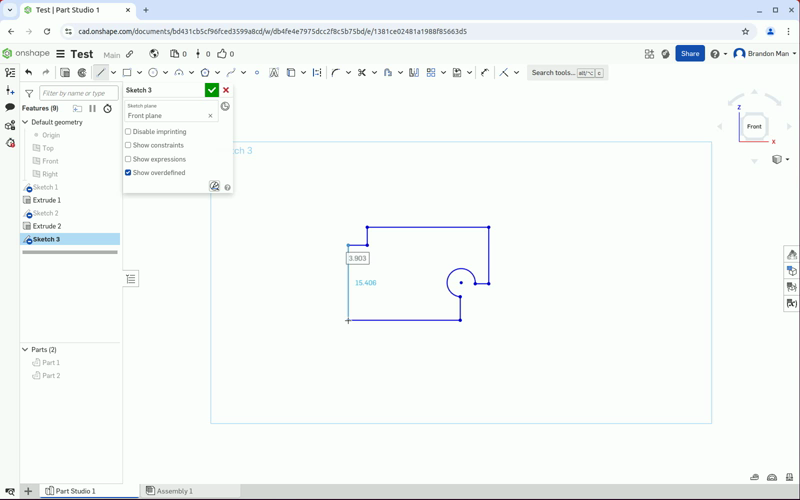
click(348, 320)
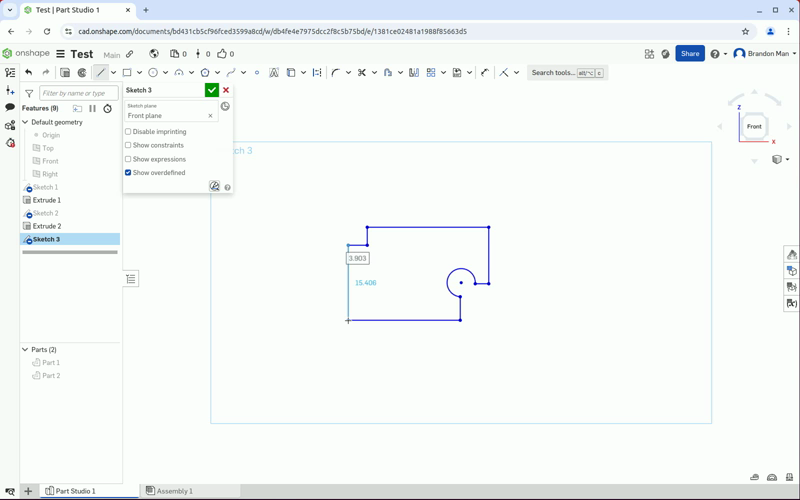
key(esc)
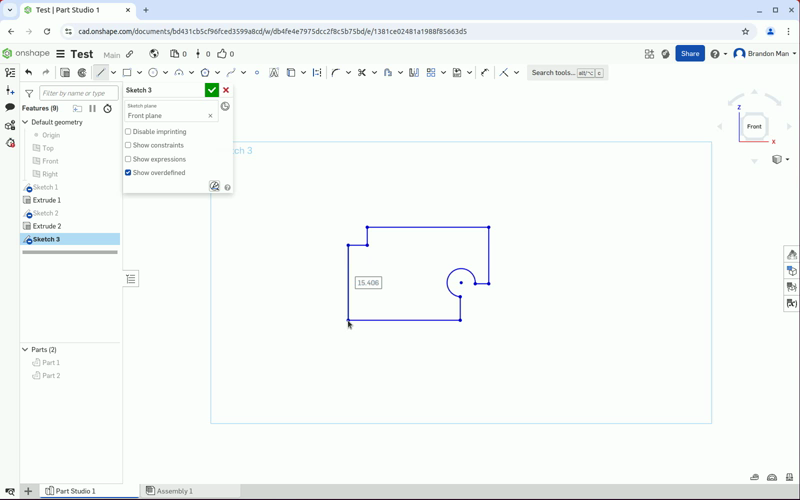
key(l)
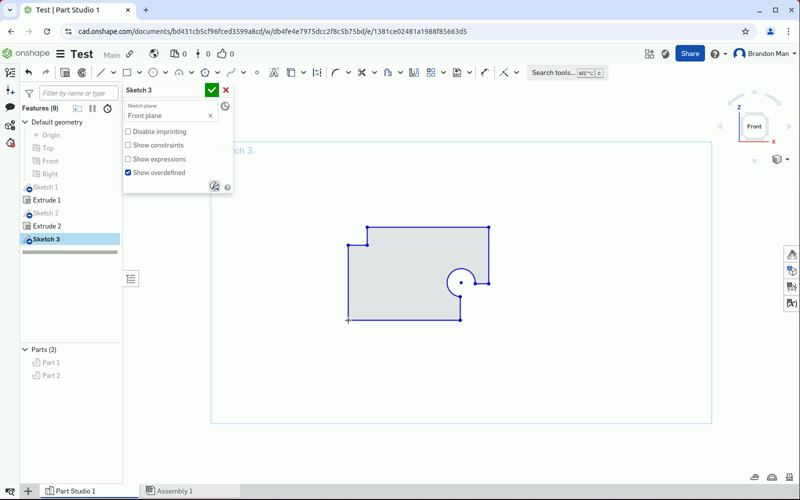
key_down(shift)
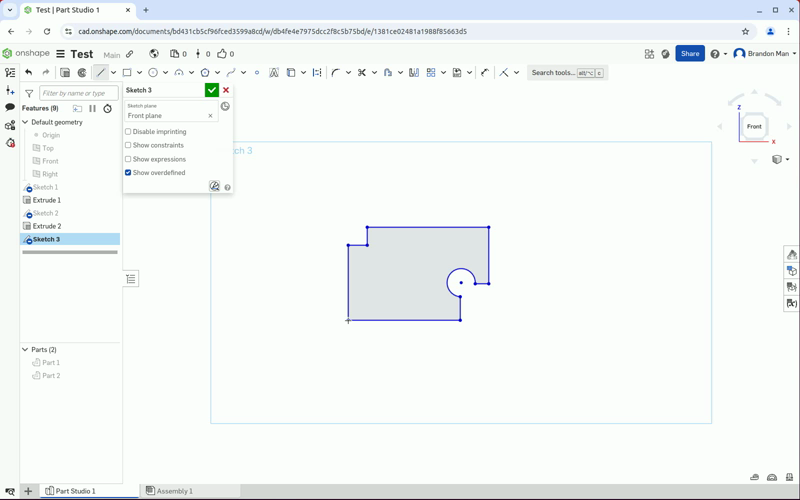
mouse_move(367, 264)
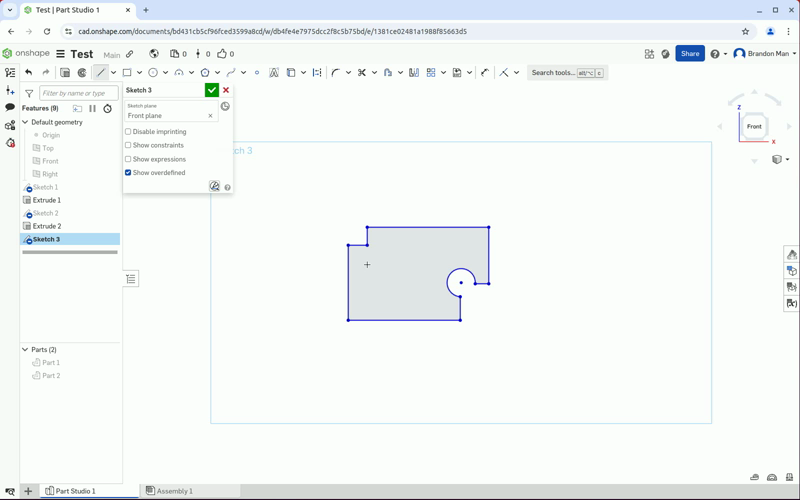
click(367, 264)
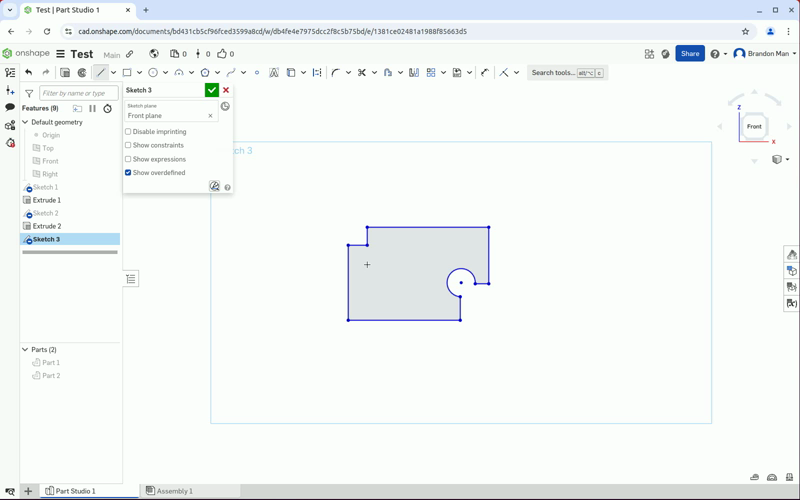
key_up(shift)
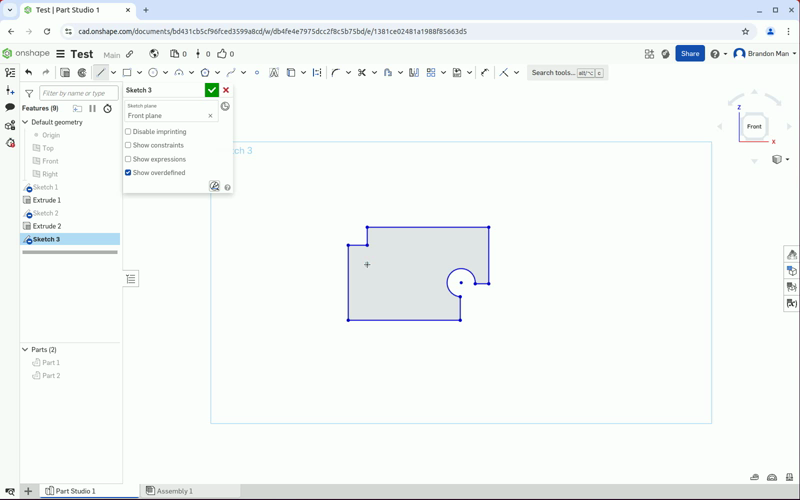
key_down(shift)
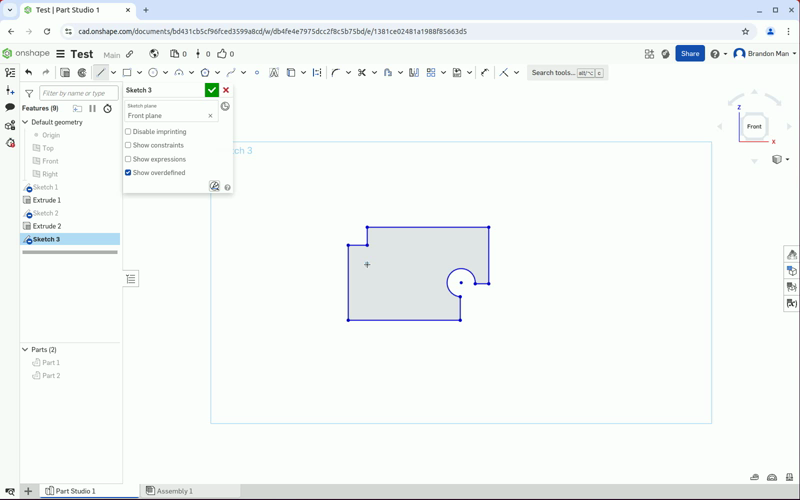
mouse_move(397, 264)
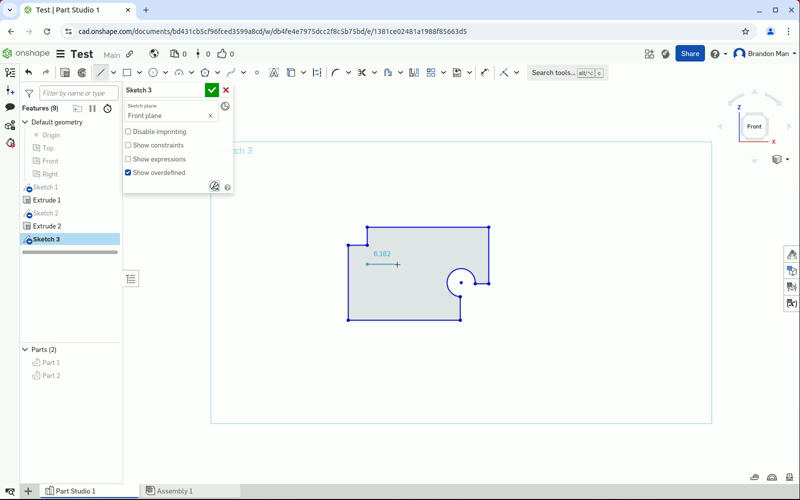
mouse_move(423, 264)
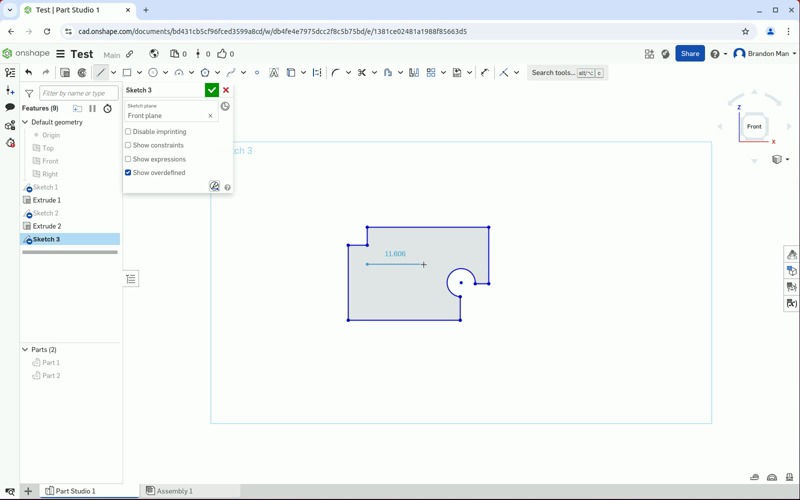
click(423, 264)
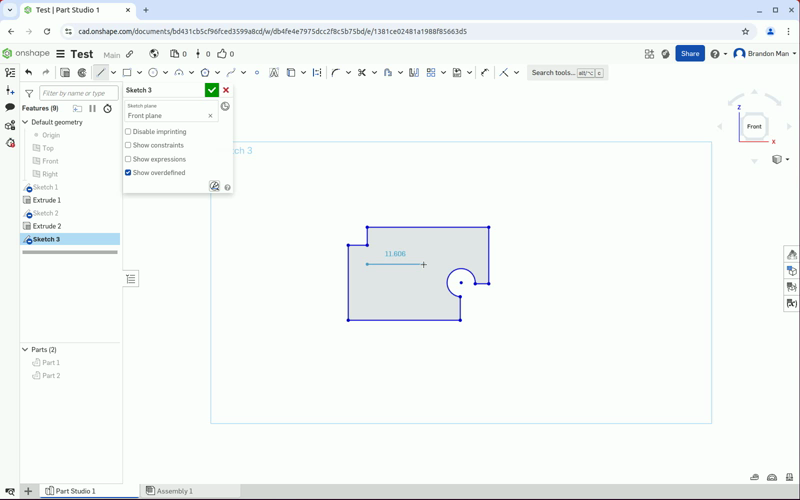
key_up(shift)
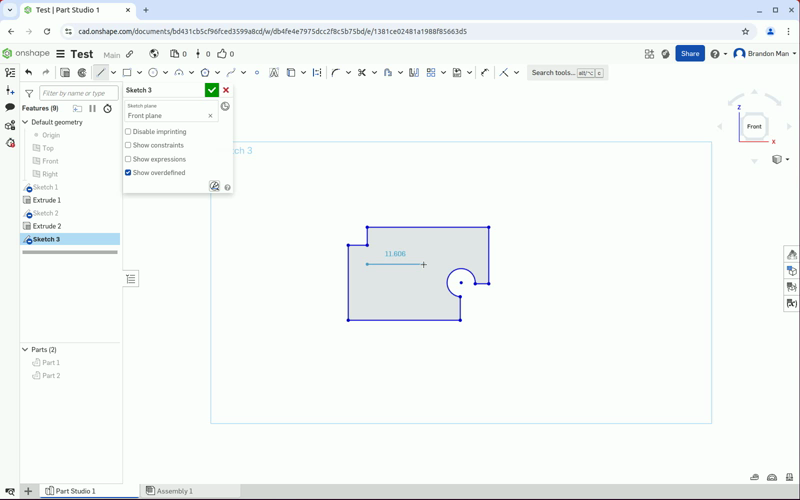
key_down(shift)
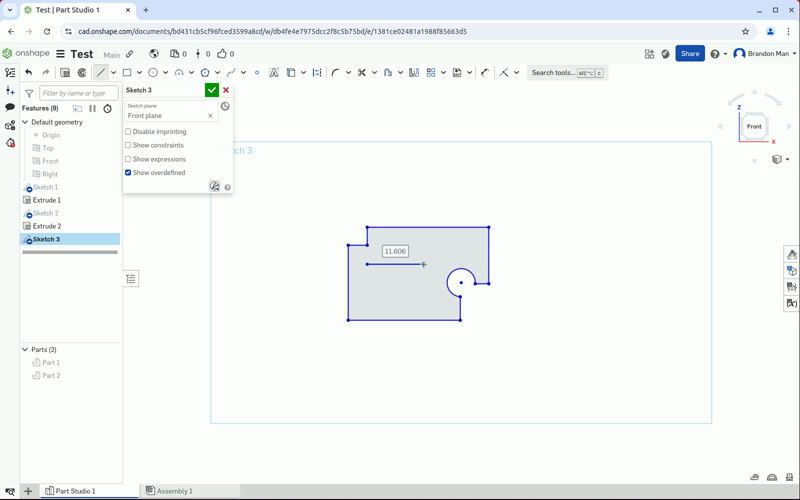
mouse_move(453, 264)
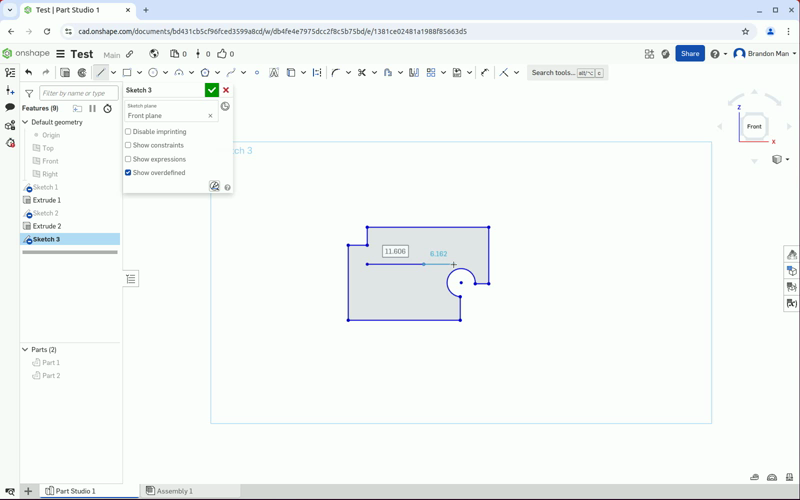
mouse_move(423, 245)
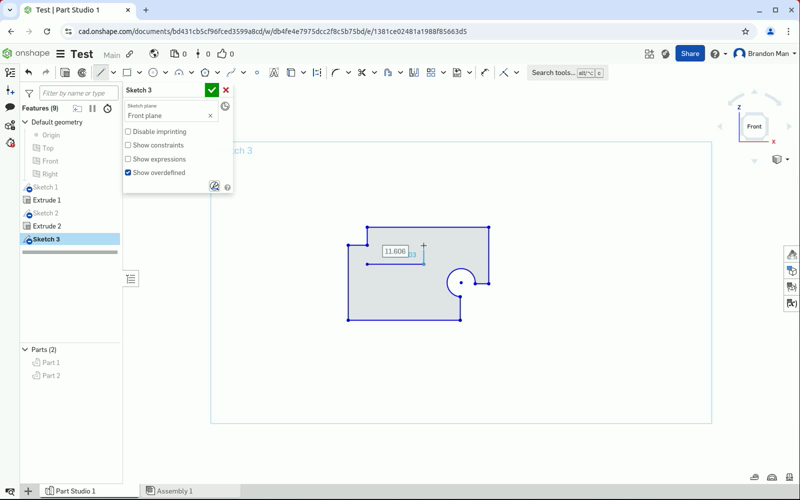
click(423, 245)
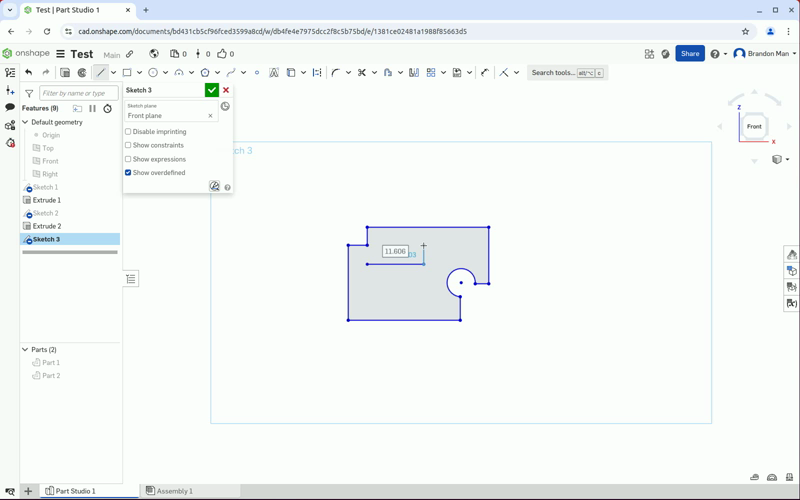
key_up(shift)
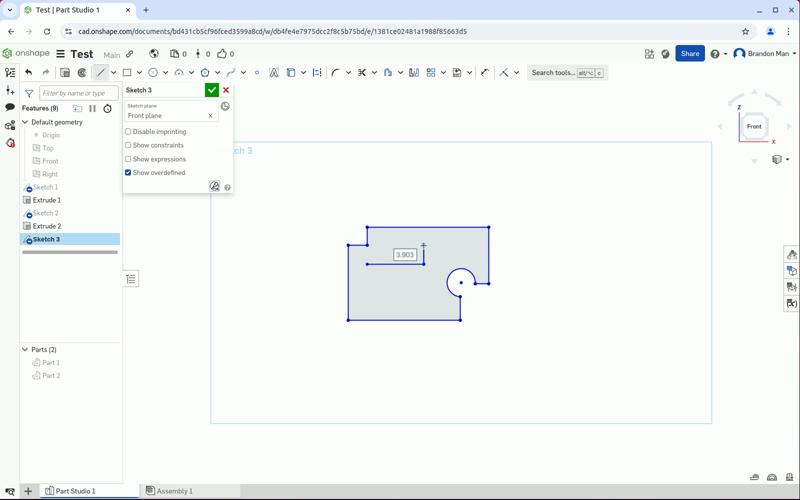
key_down(shift)
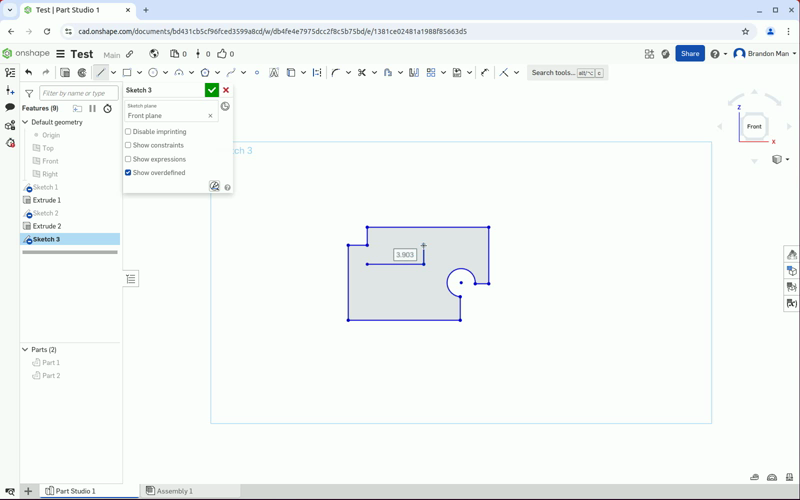
mouse_move(453, 245)
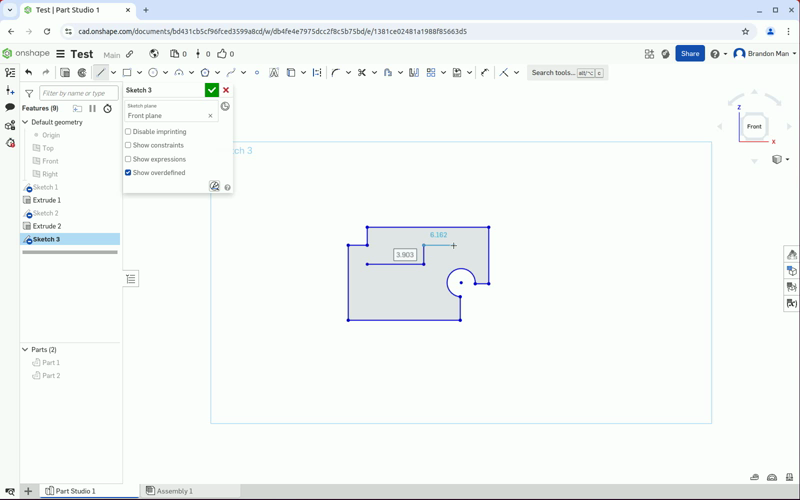
mouse_move(367, 245)
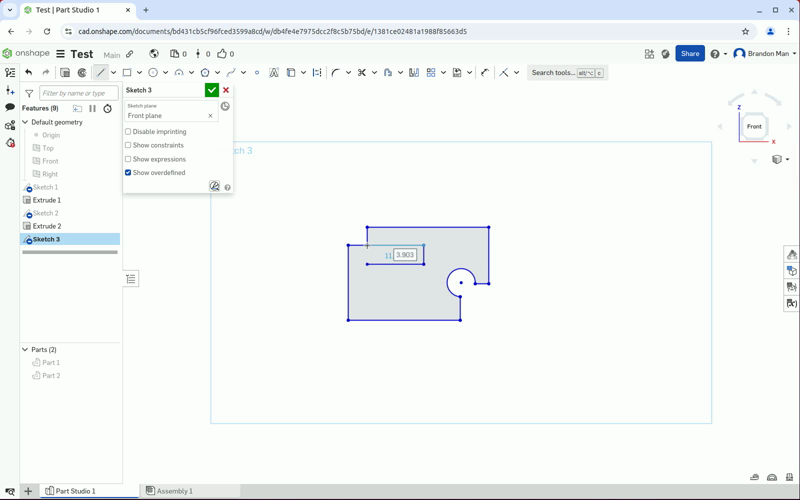
click(367, 245)
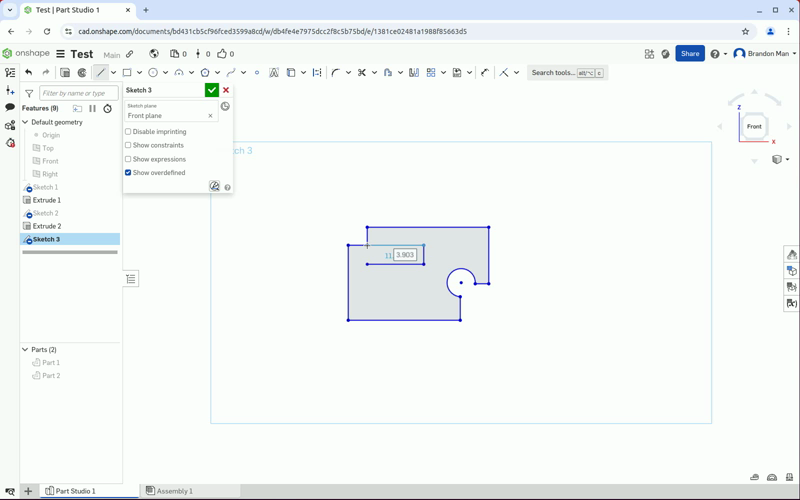
key_up(shift)
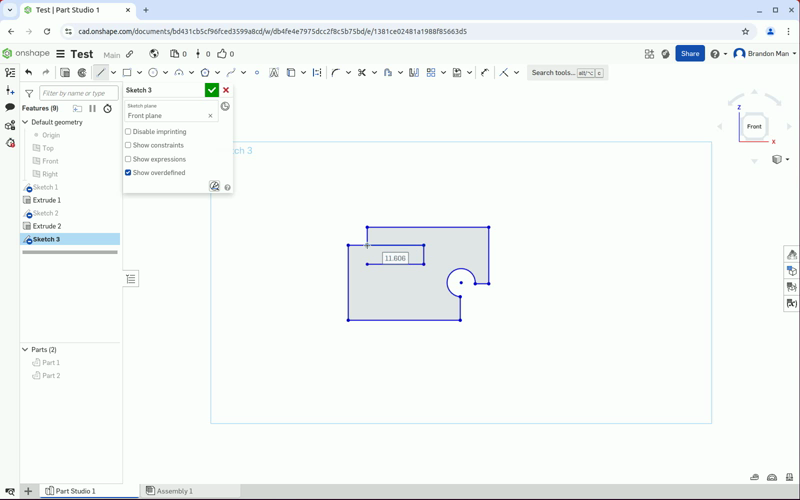
mouse_move(397, 245)
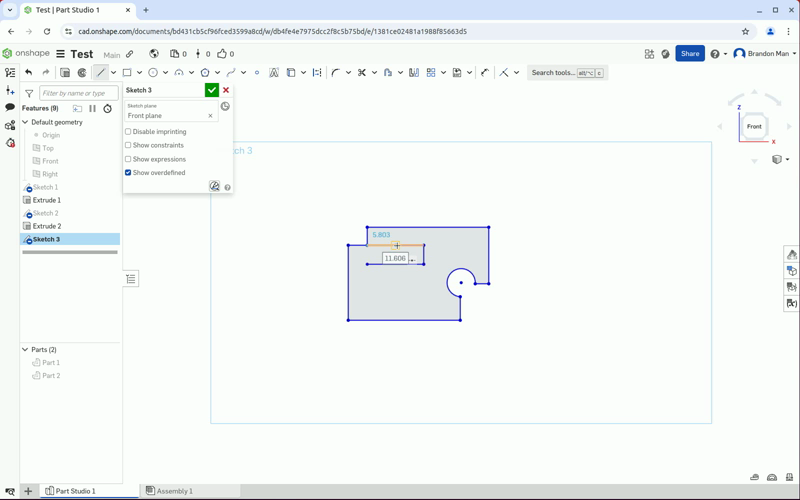
key_down(shift)
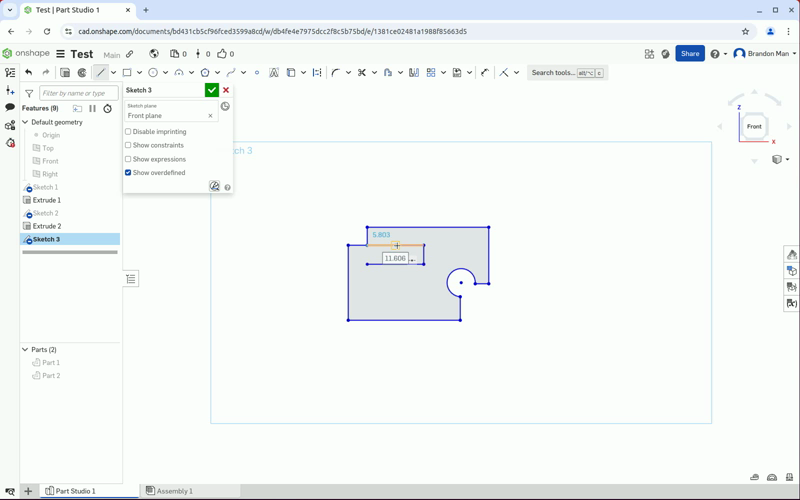
mouse_move(367, 264)
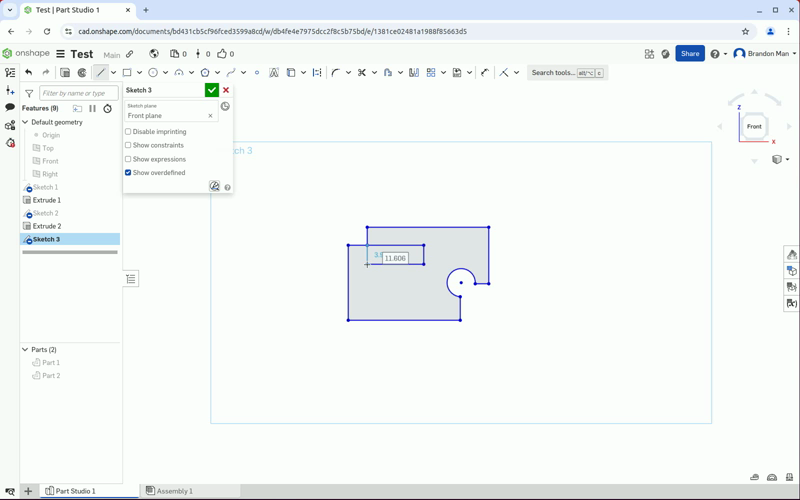
key_up(shift)
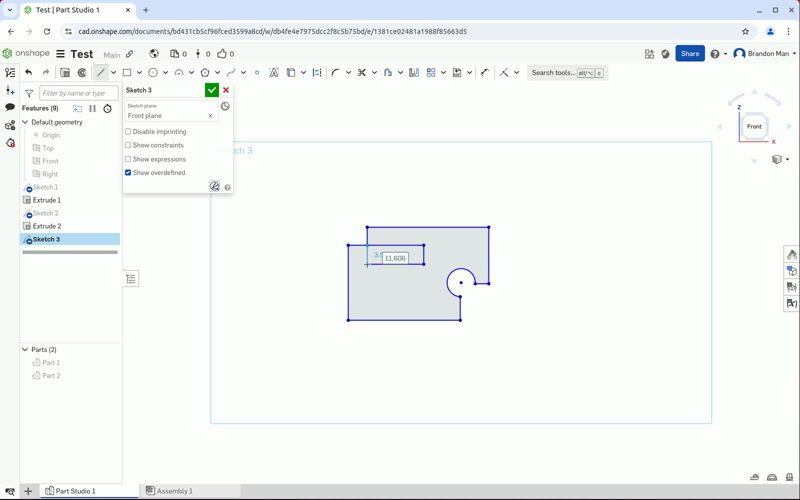
click(367, 264)
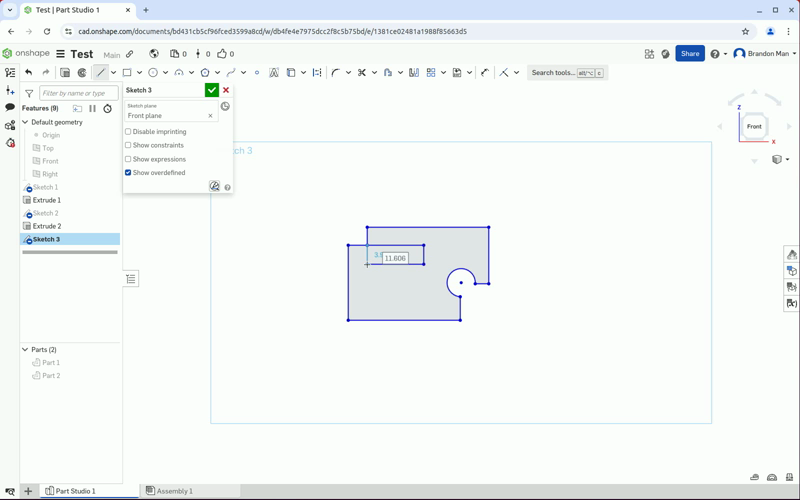
key(esc)
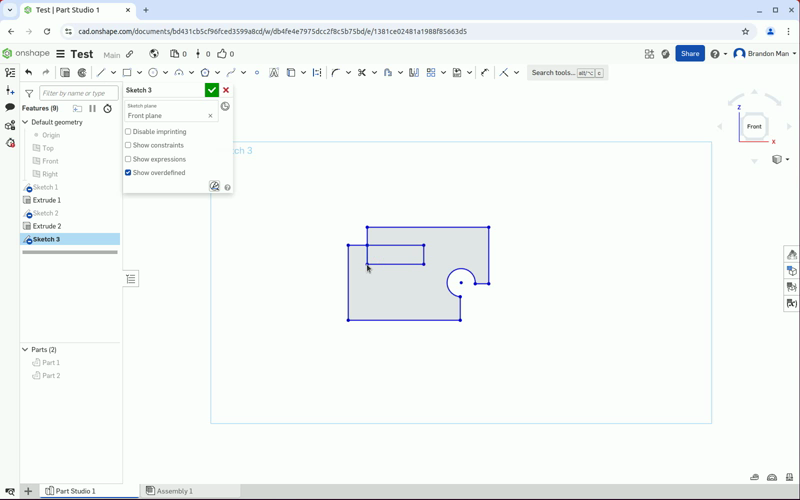
mouse_move(404, 294)
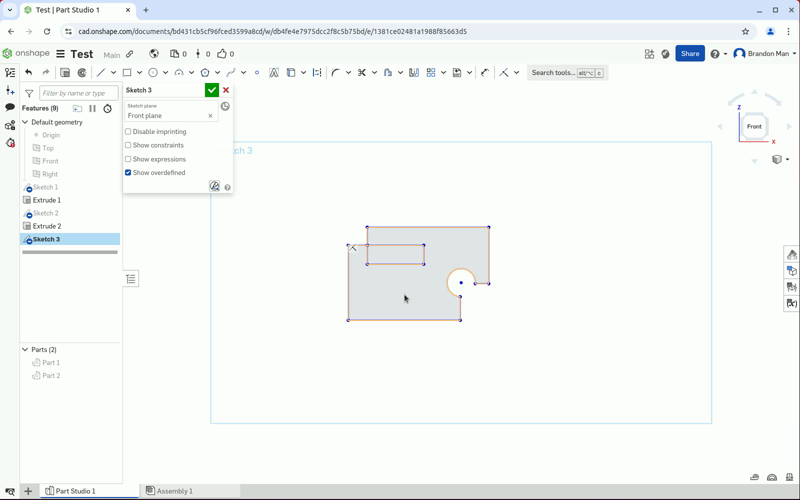
click(404, 294)
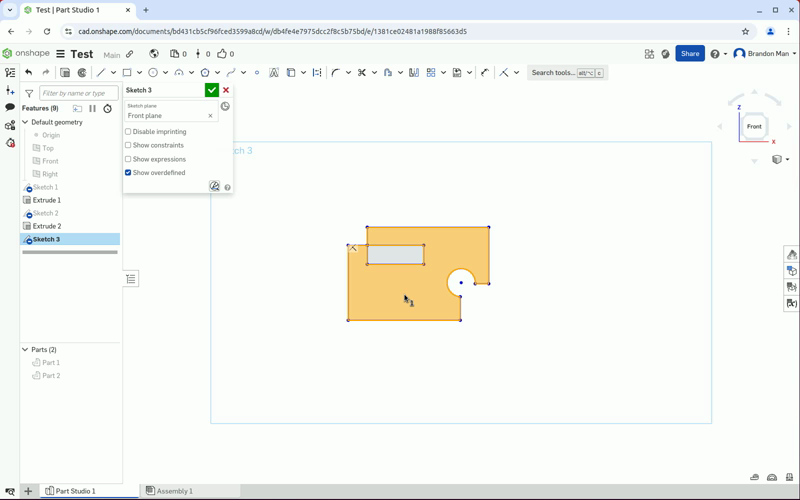
mouse_move(73, 352)
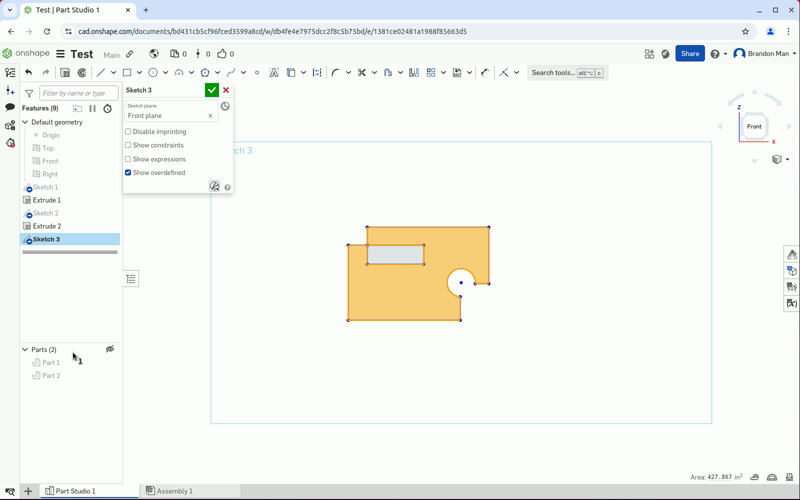
key(shift+y)
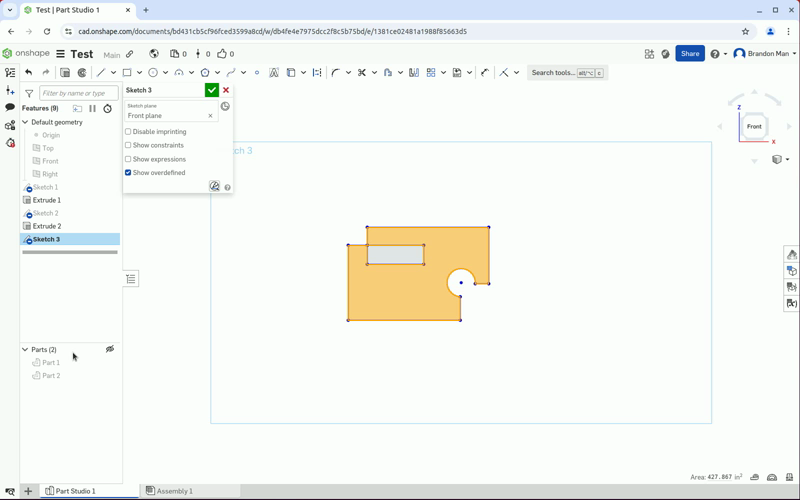
key(shift+e)
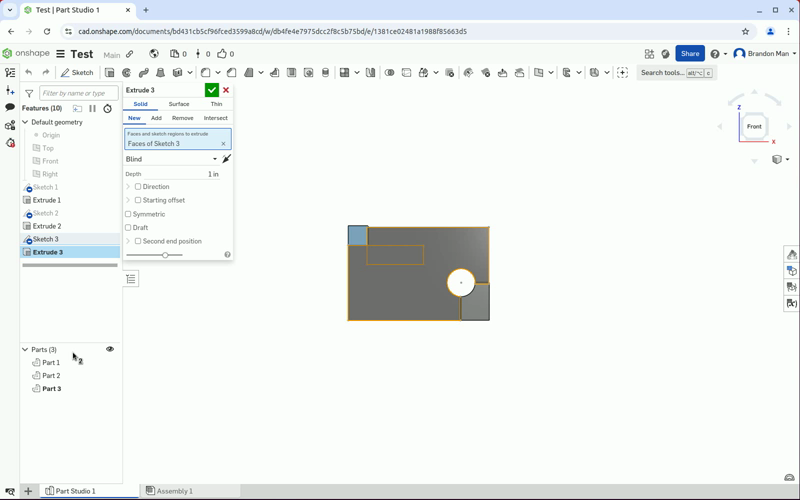
mouse_move(143, 106)
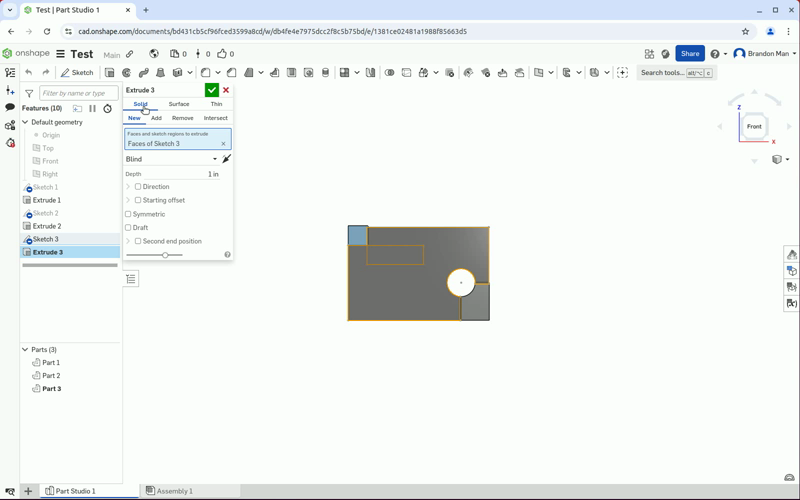
click(143, 106)
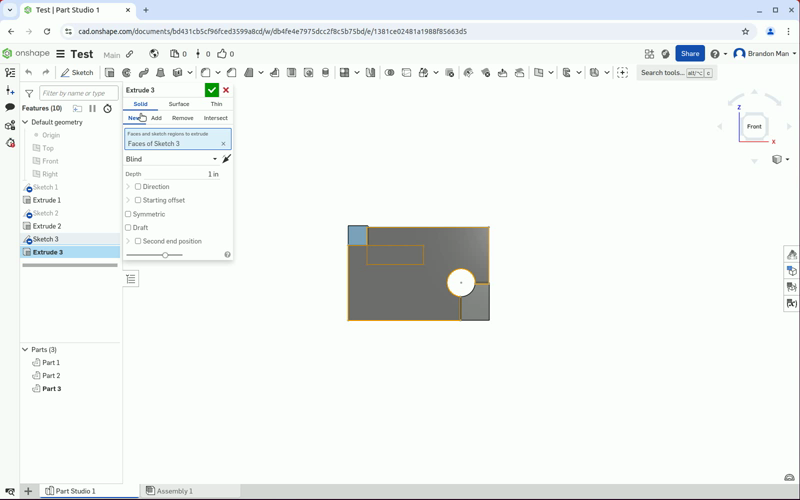
mouse_move(137, 120)
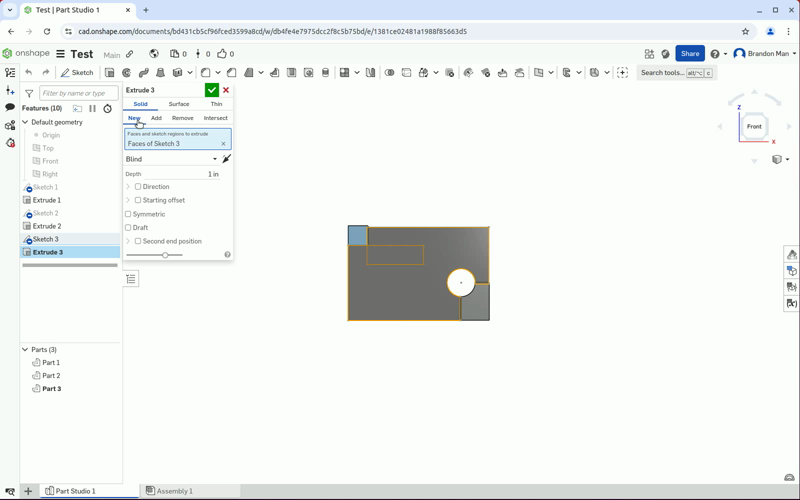
click(137, 120)
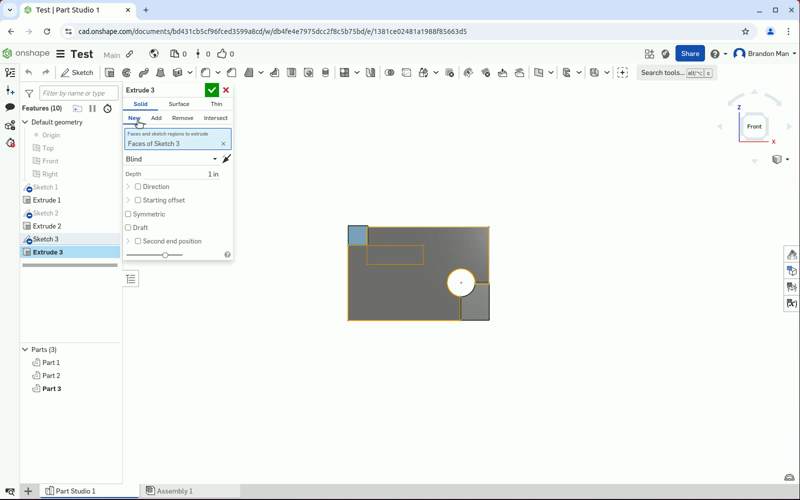
key(tab, 4)
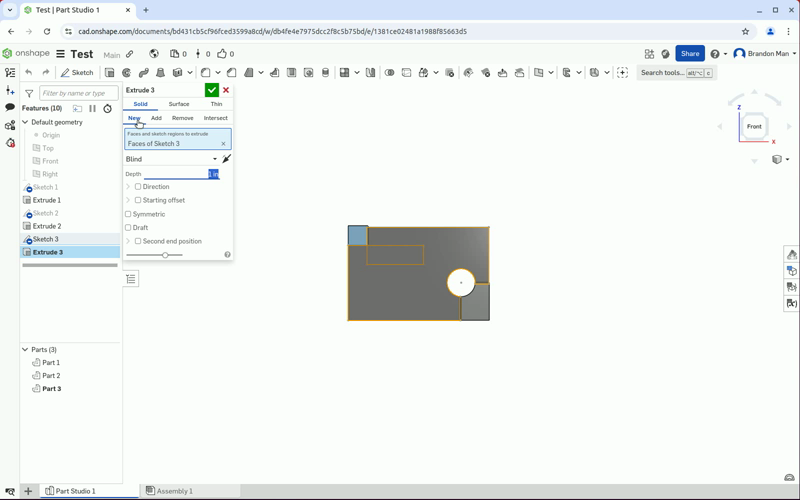
text(9.628)
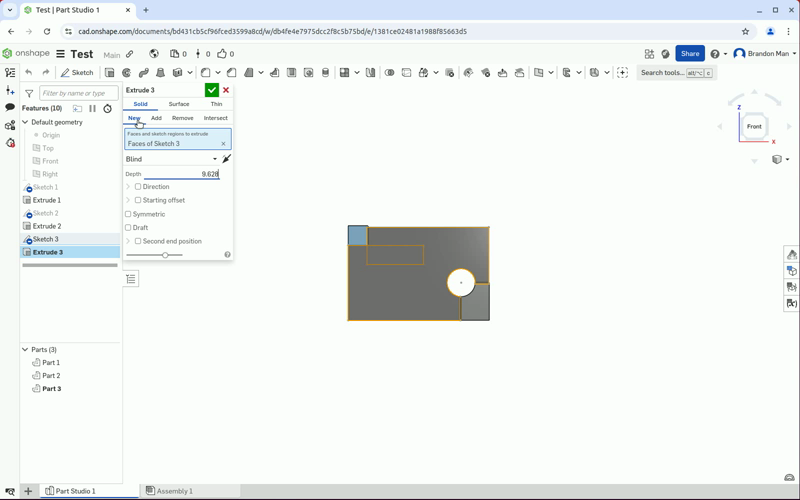
key(enter)
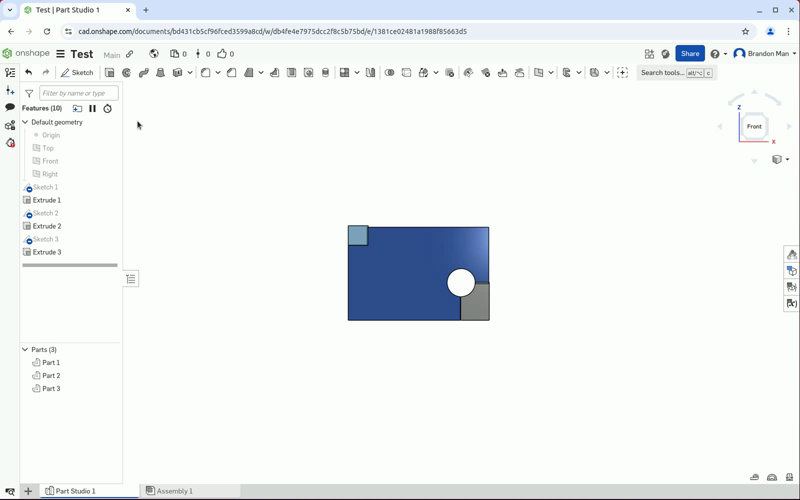
key(shift+h)
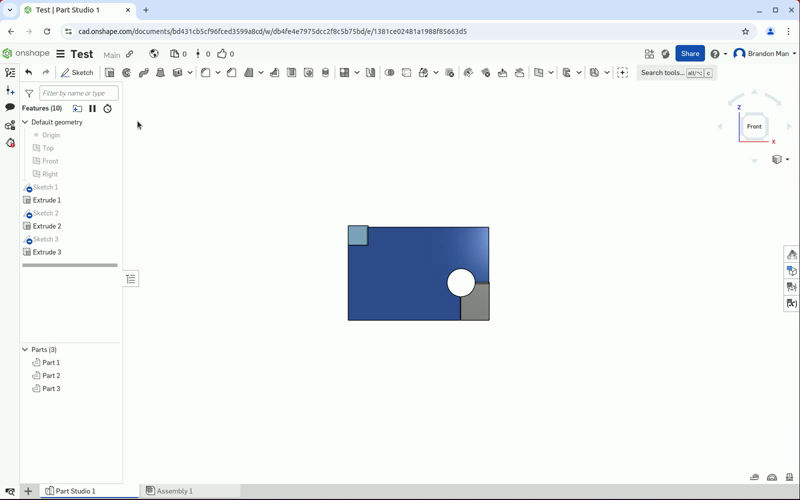
key(shift+h)
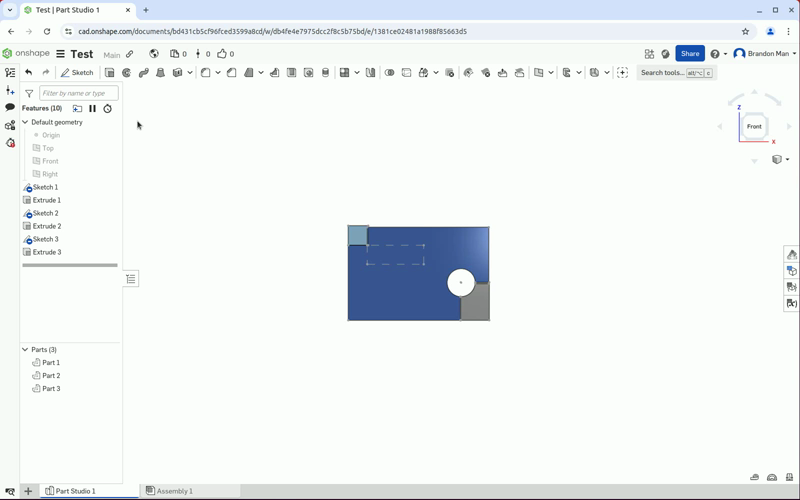
key(shift+7)
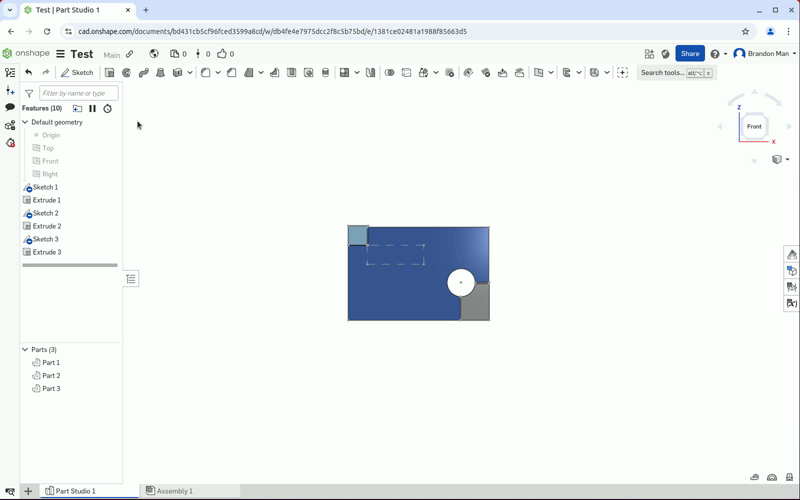
key(left, 2)
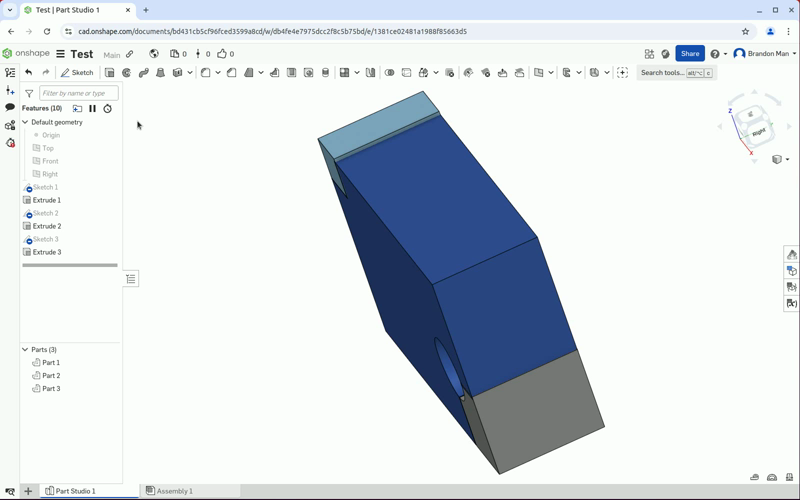
key(down, 2)
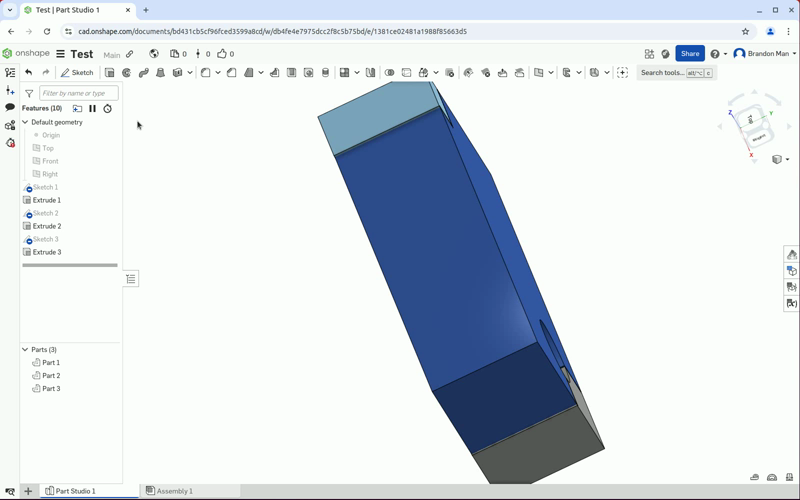
key(up, 2)
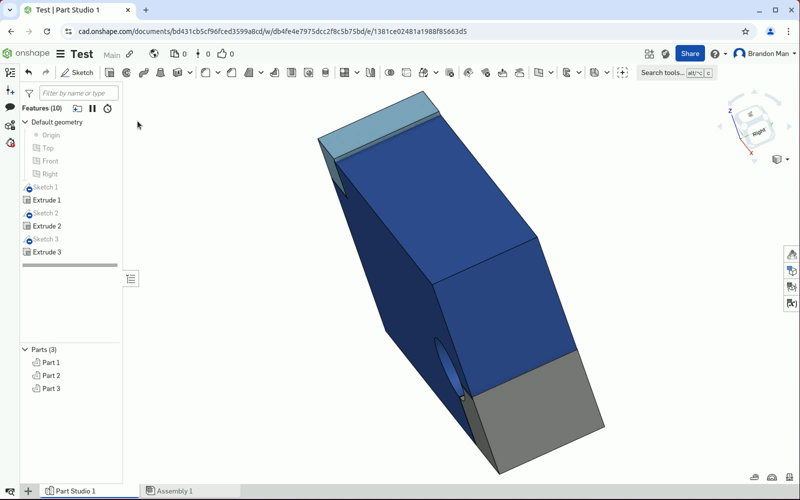
key(right, 2)
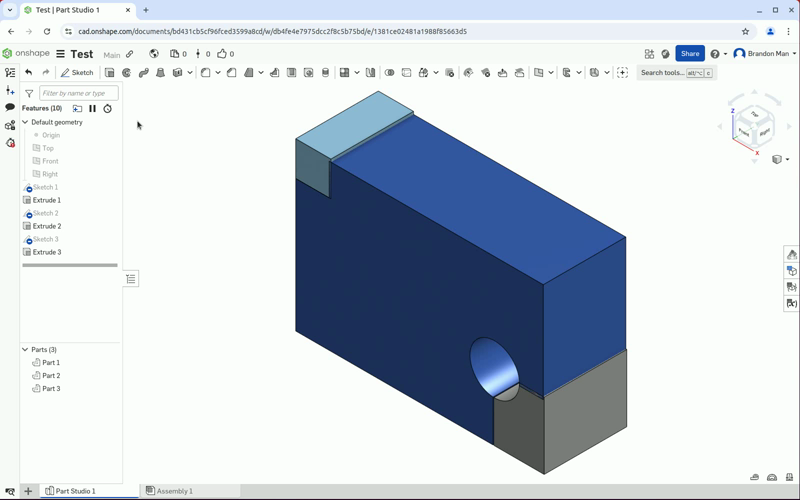
mouse_move(73, 189)
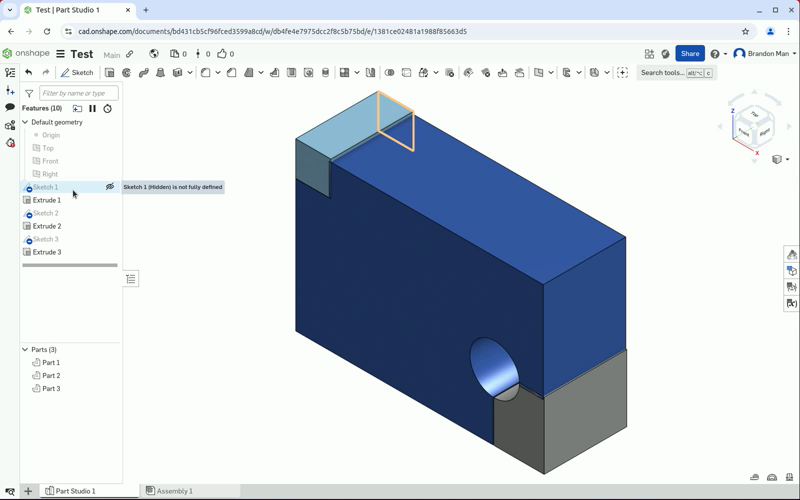
click(73, 189)